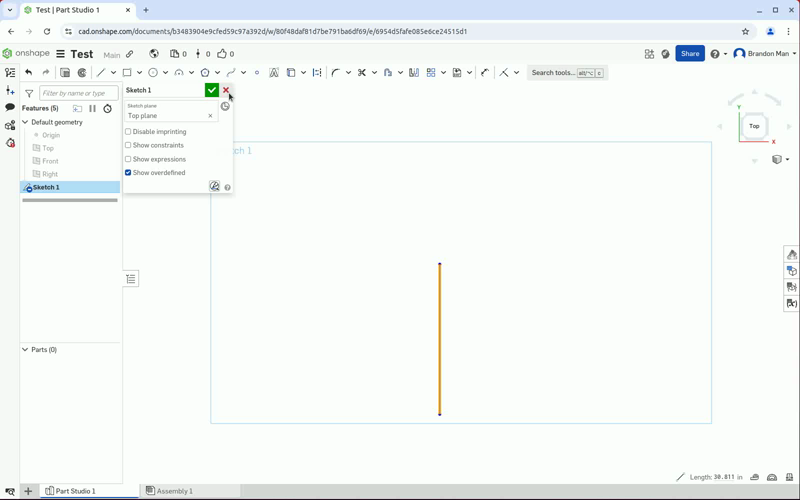
key(shift+h)
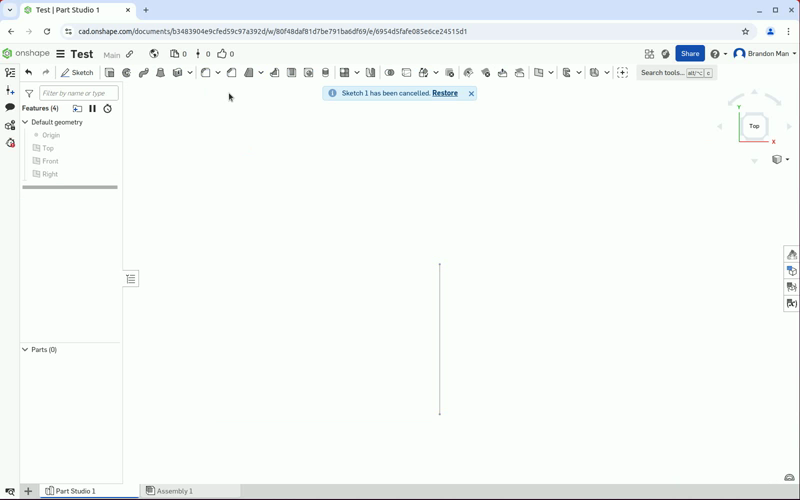
mouse_move(73, 352)
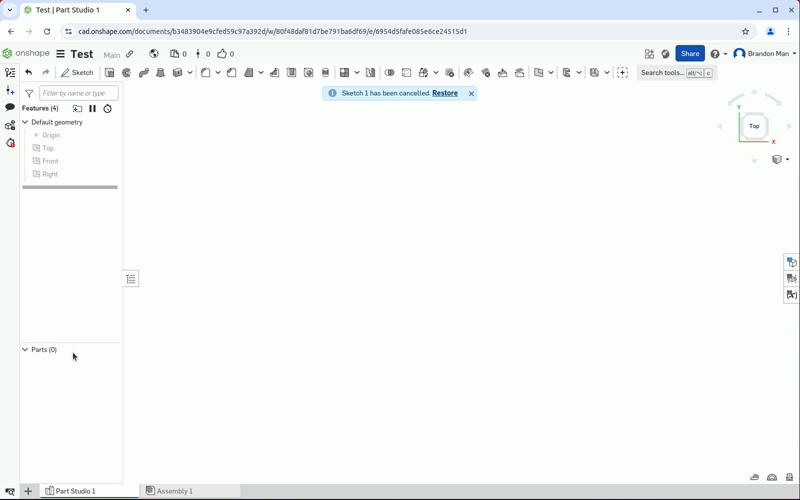
key(y)
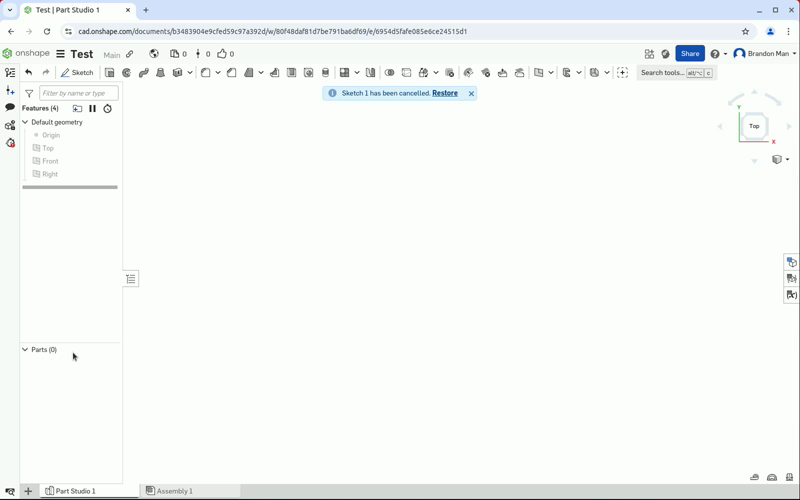
key(shift+p)
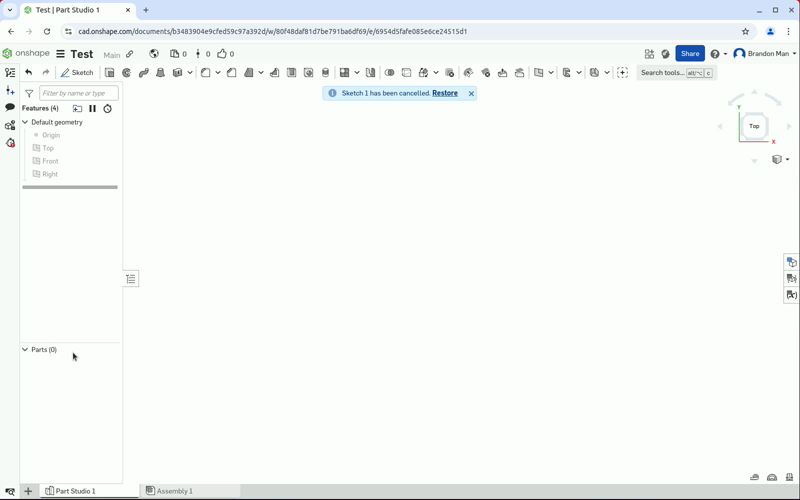
key(space)
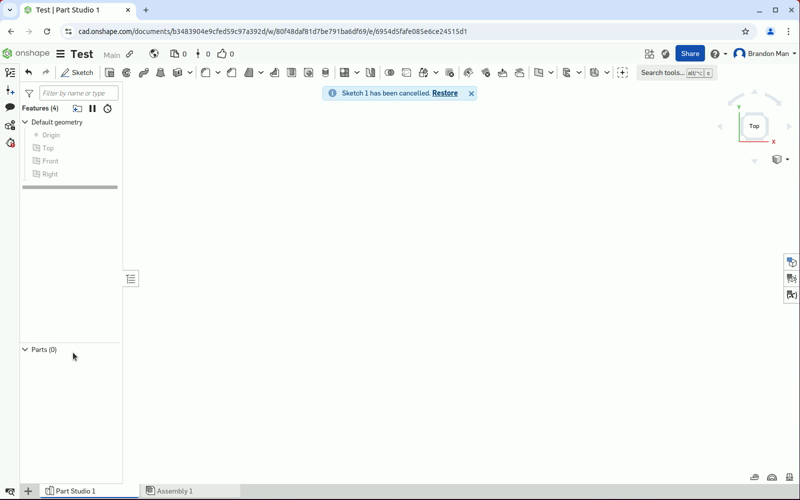
key_down(shift)
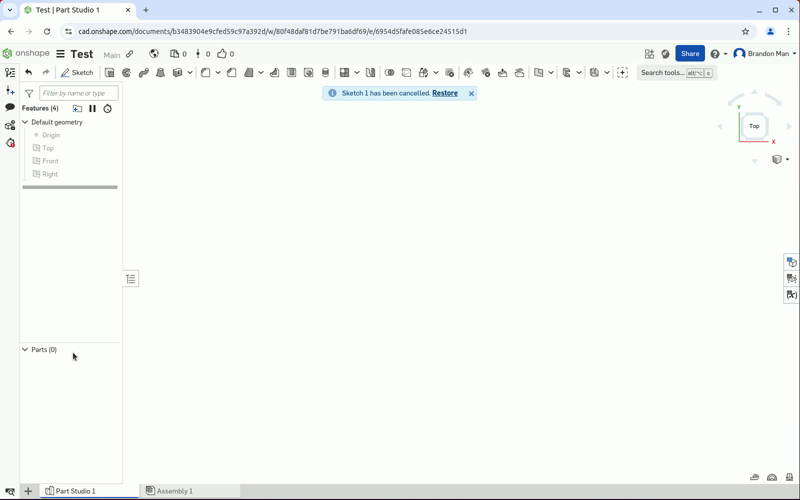
key(up)
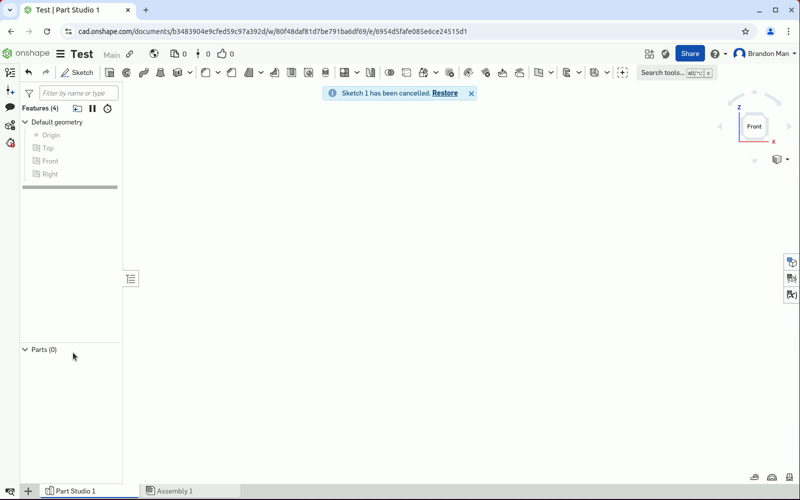
key_up(shift)
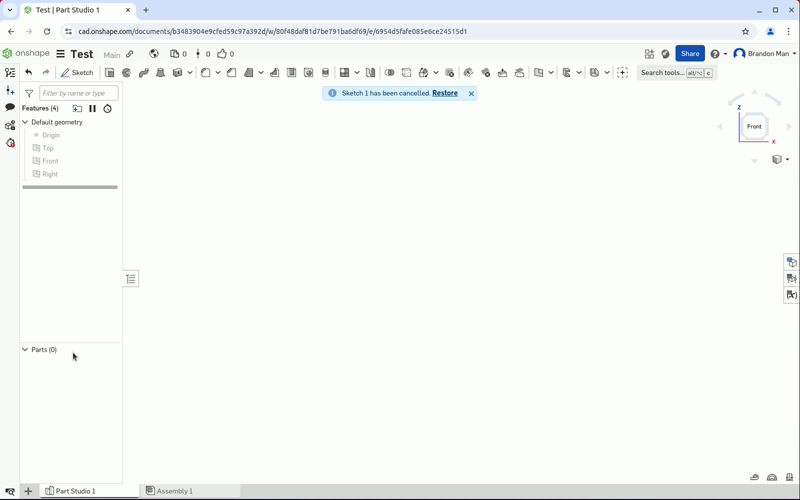
mouse_move(73, 352)
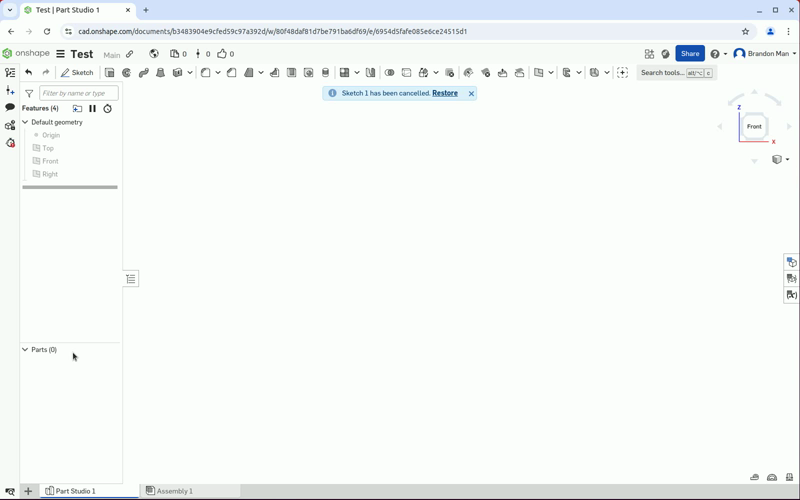
key(shift+y)
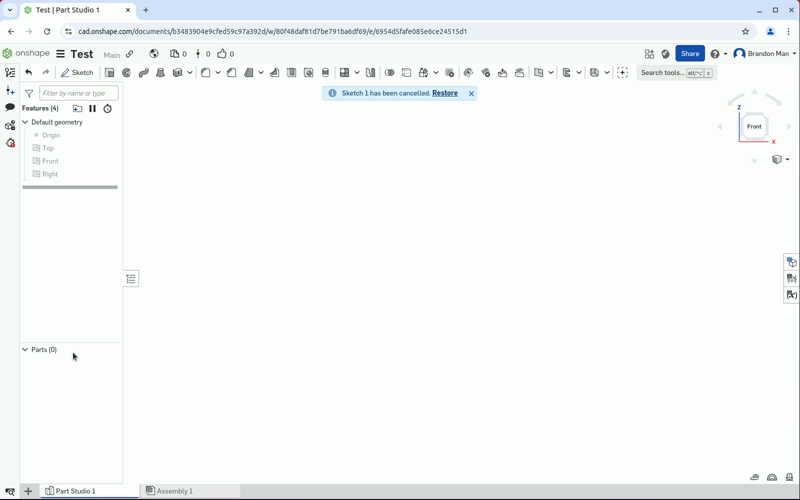
key(shift+s)
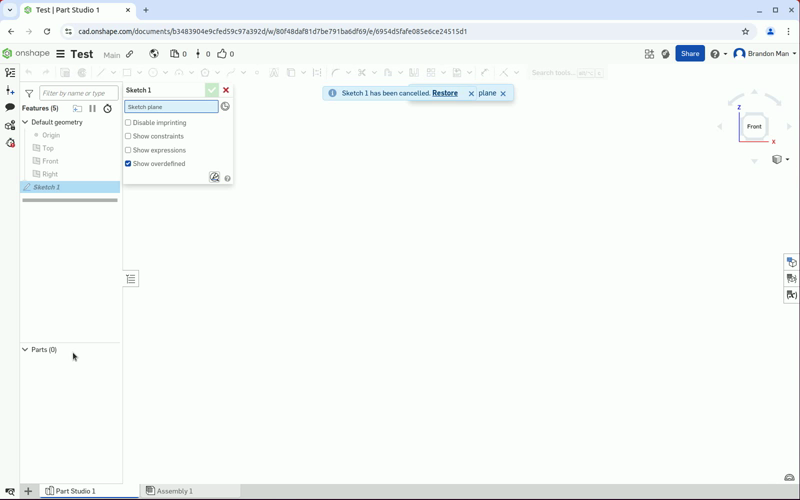
mouse_move(73, 163)
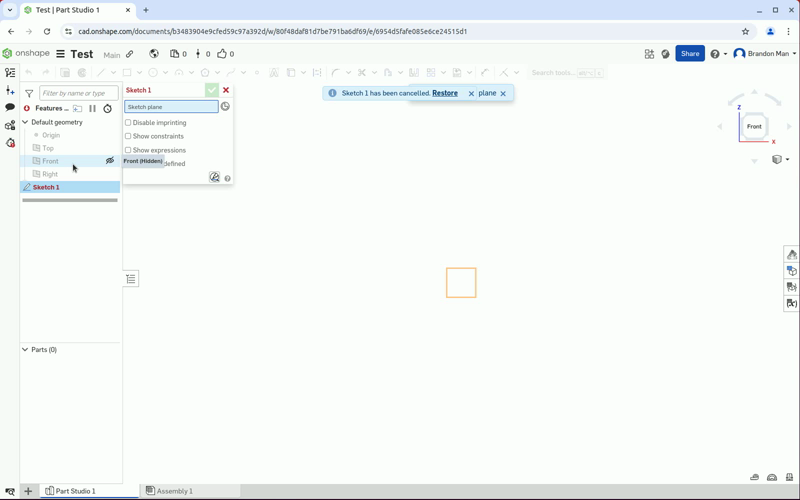
click(73, 163)
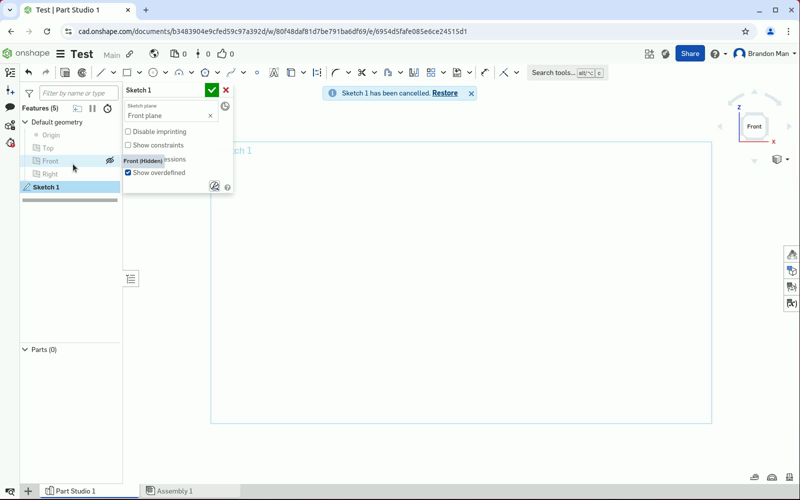
mouse_move(73, 352)
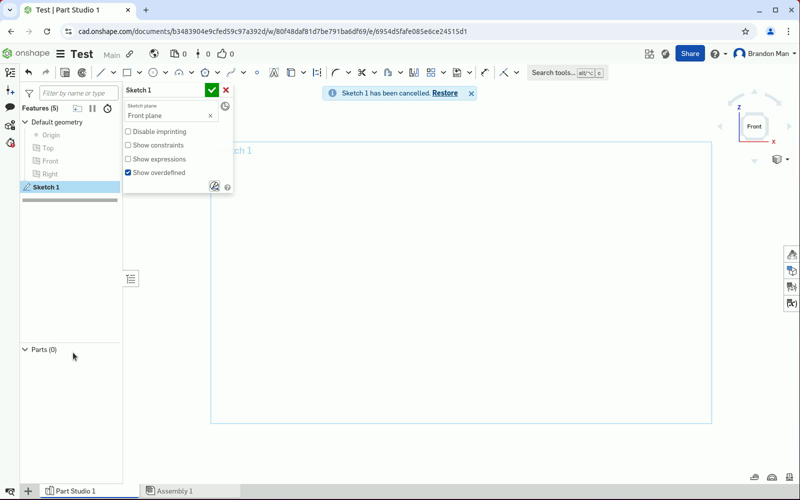
key(y)
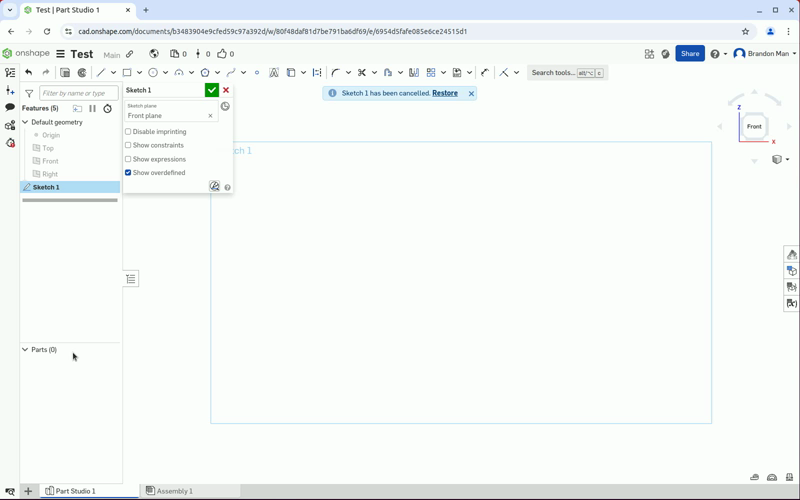
key(l)
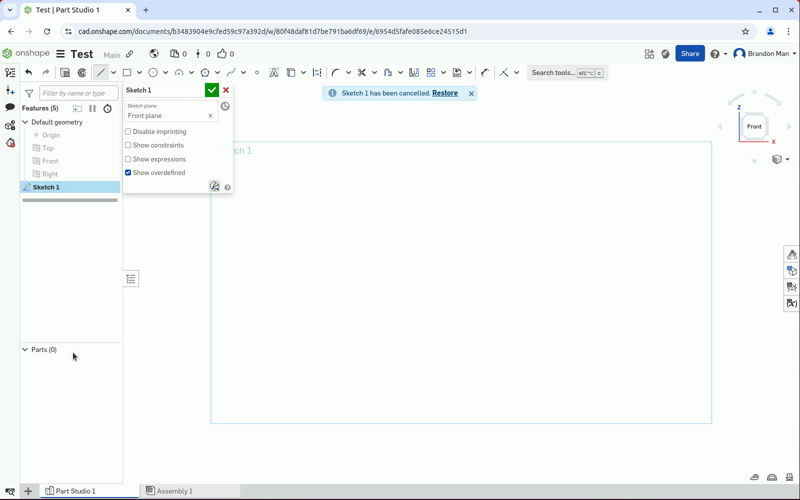
key_down(shift)
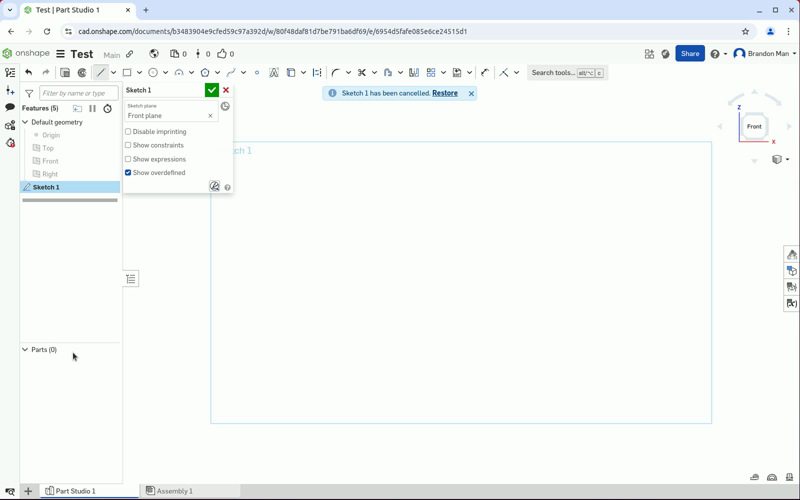
mouse_move(385, 282)
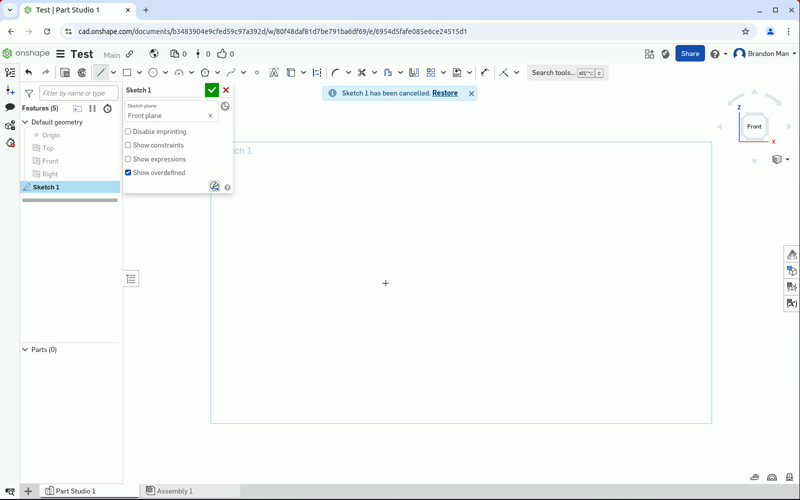
click(385, 282)
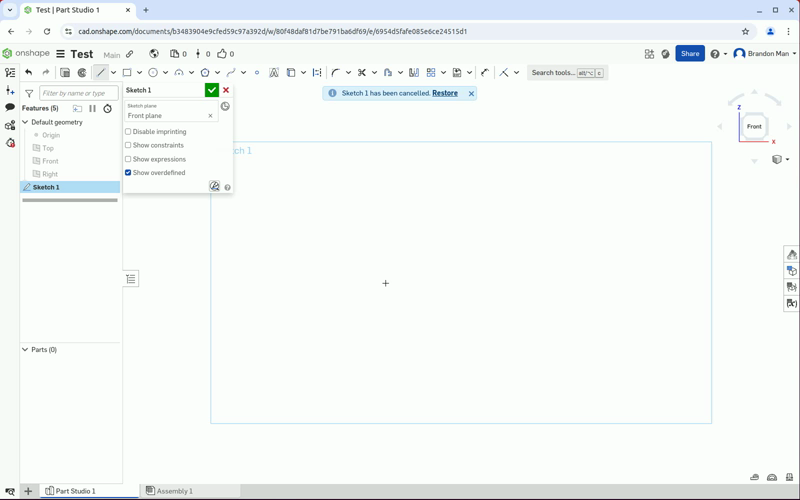
key_up(shift)
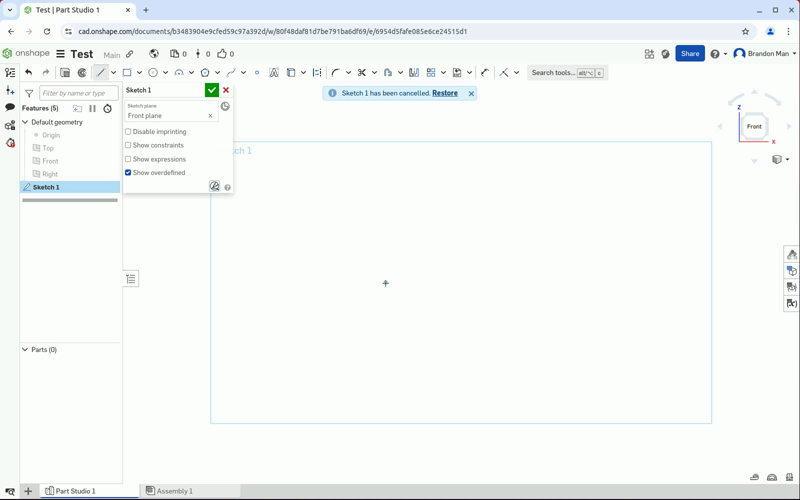
key_down(shift)
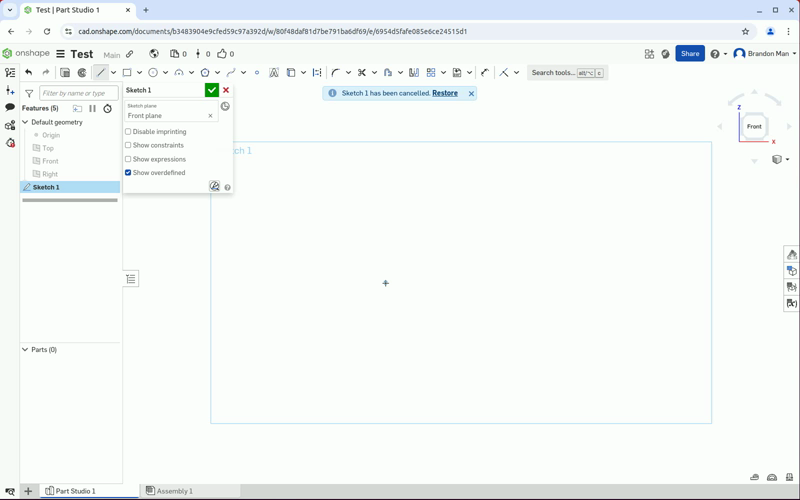
mouse_move(415, 282)
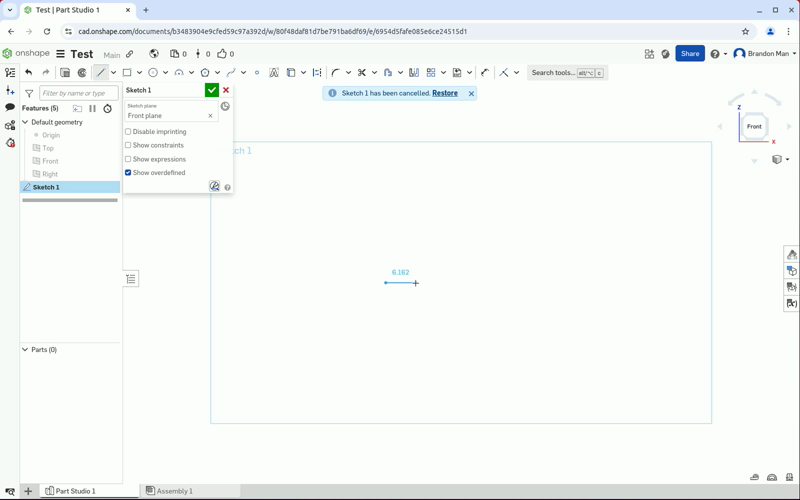
mouse_move(391, 282)
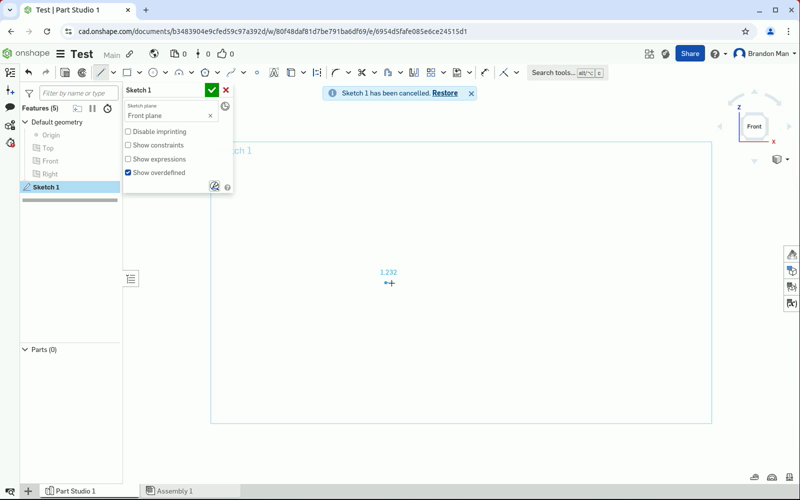
scroll(6)
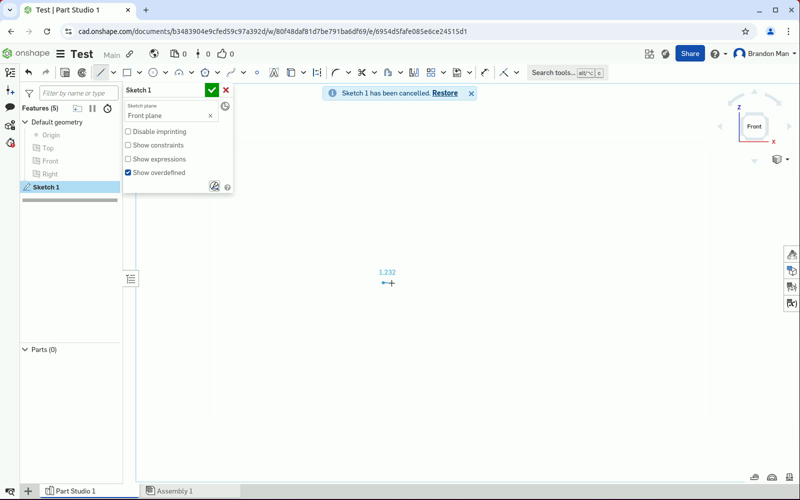
scroll(6)
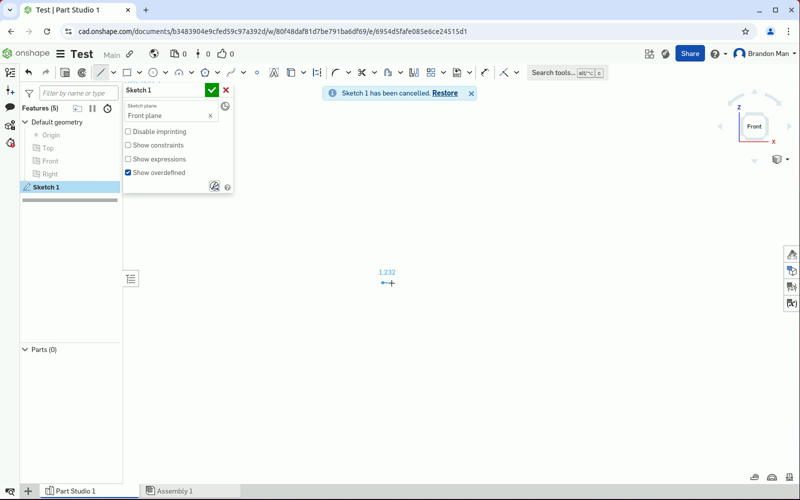
scroll(6)
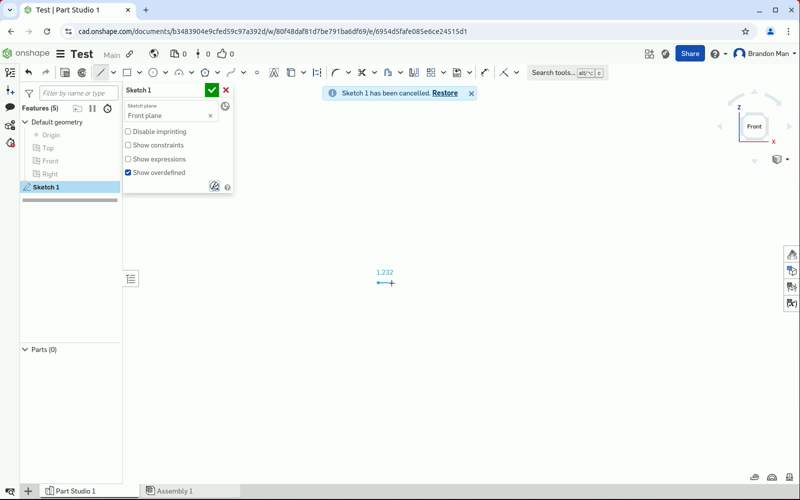
scroll(6)
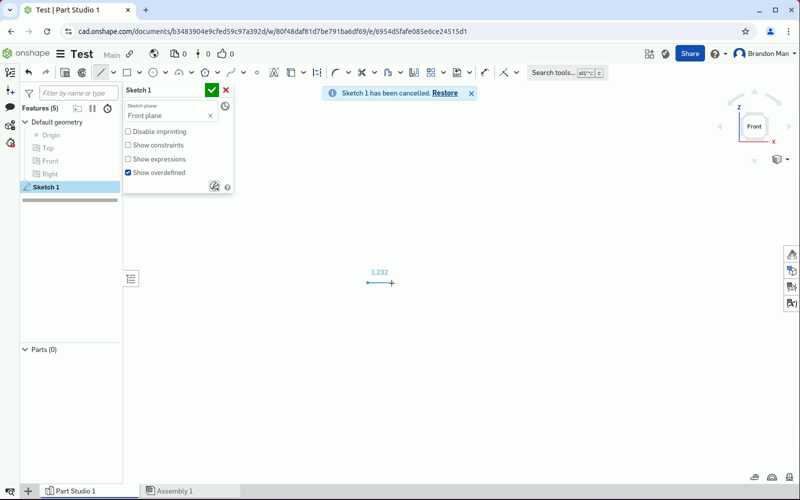
scroll(6)
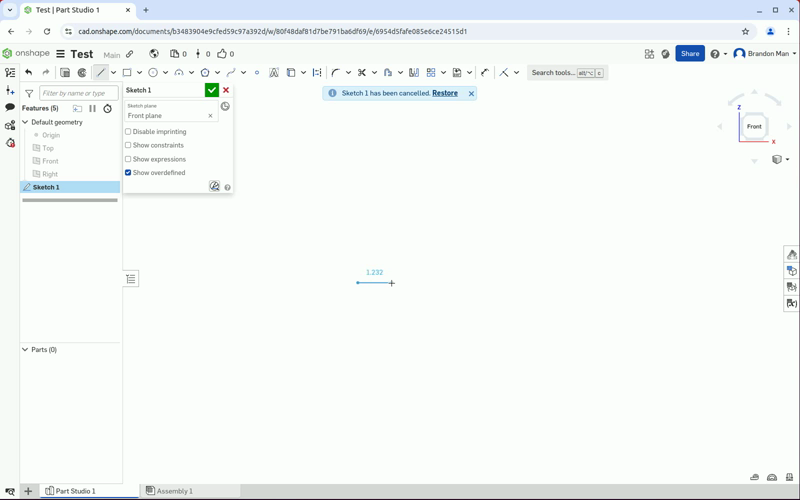
scroll(6)
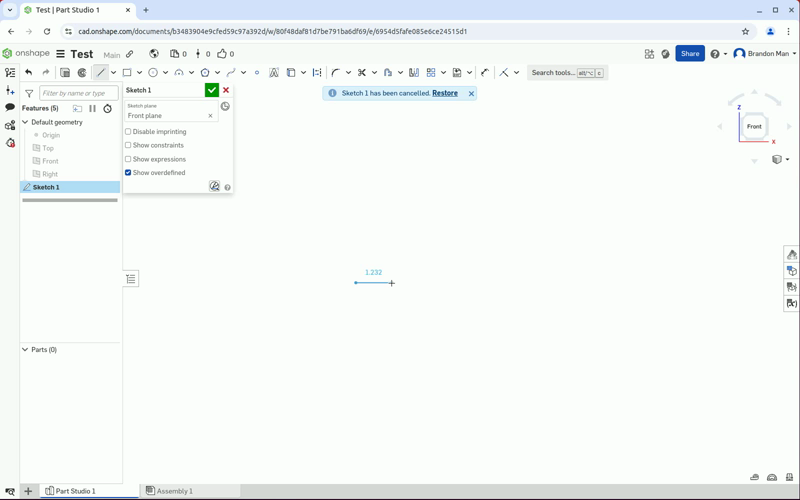
scroll(6)
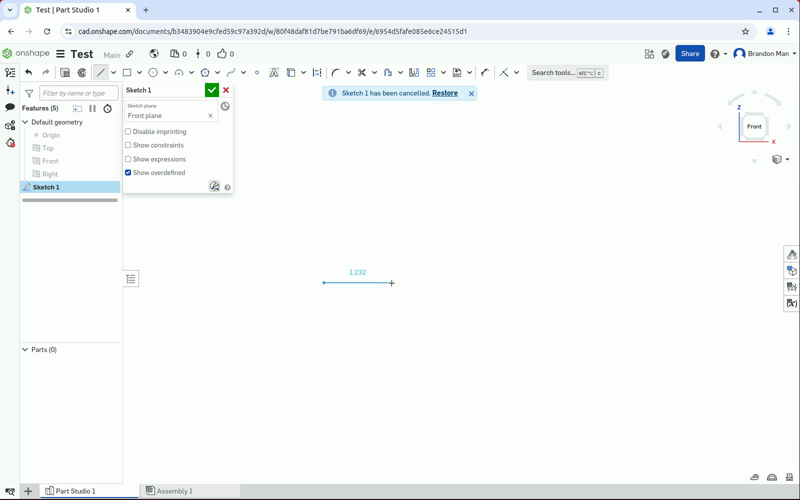
click(391, 282)
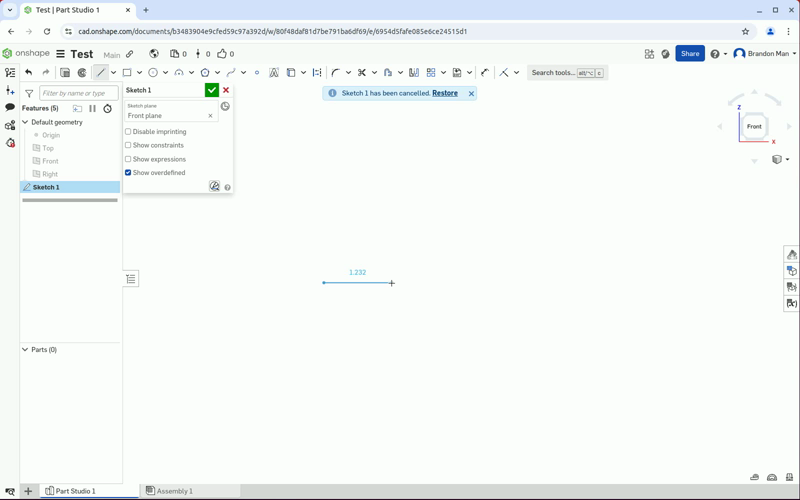
scroll(-6)
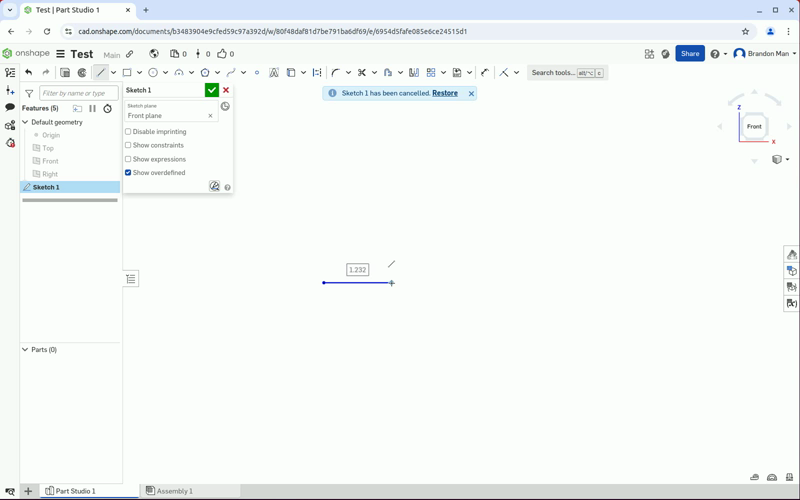
scroll(-6)
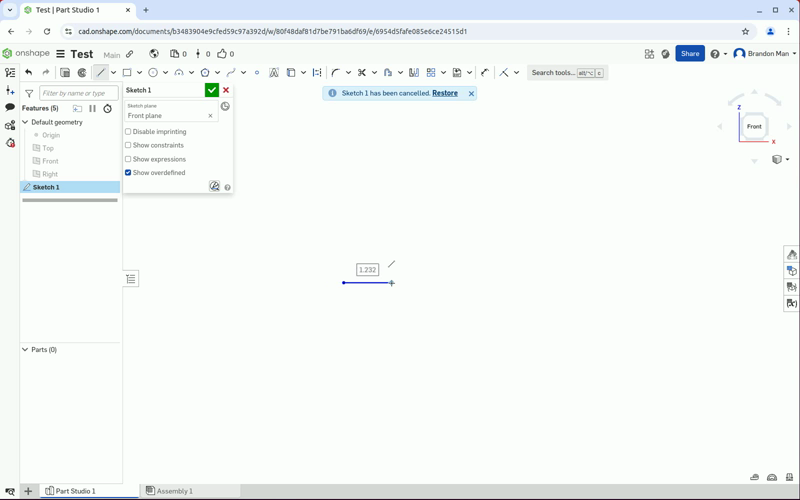
scroll(-6)
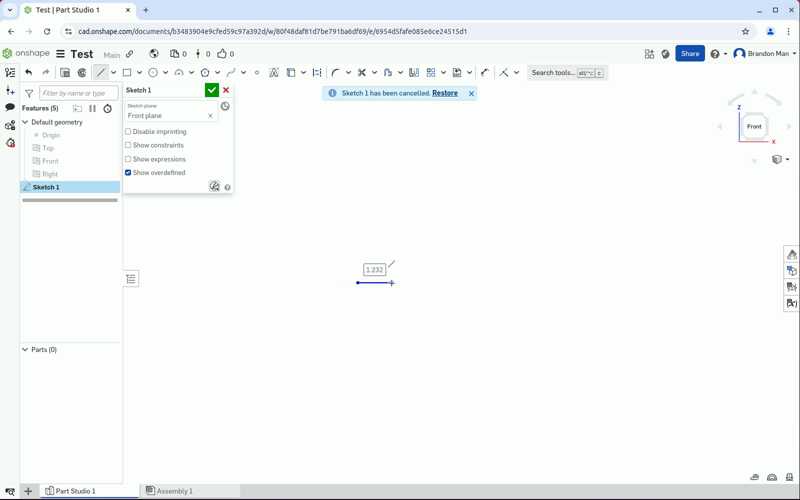
scroll(-6)
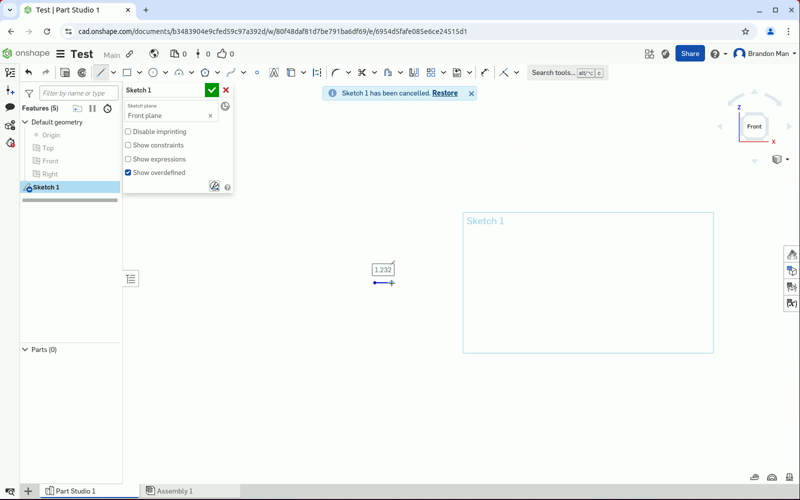
scroll(-6)
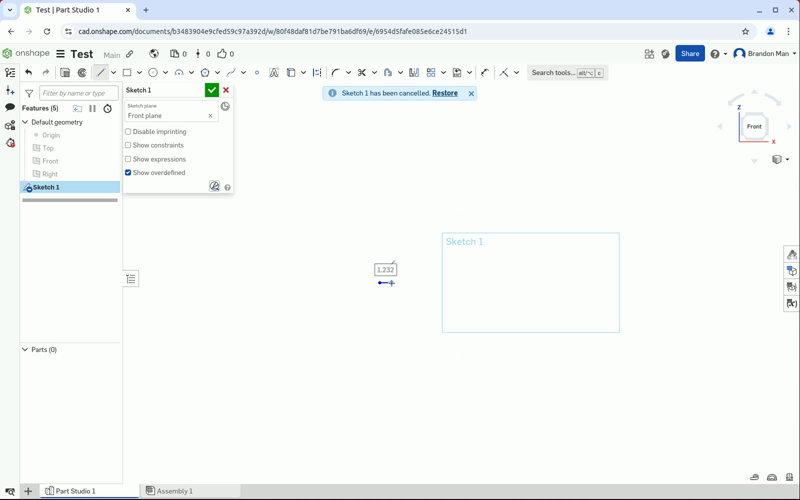
scroll(-6)
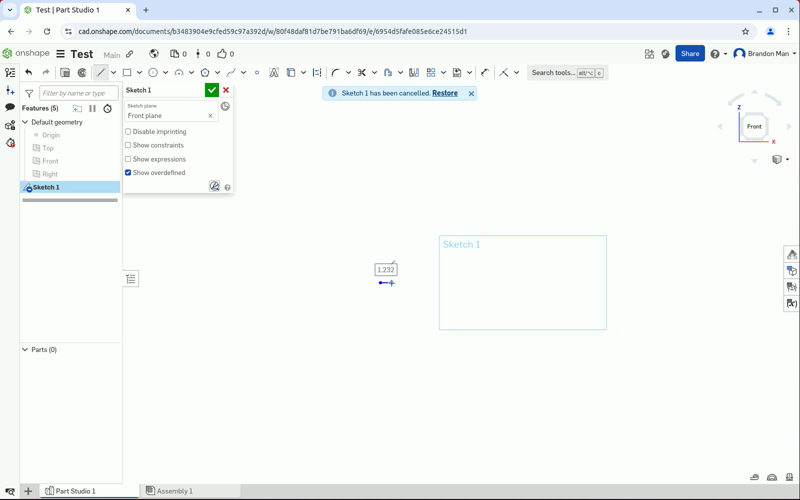
scroll(-6)
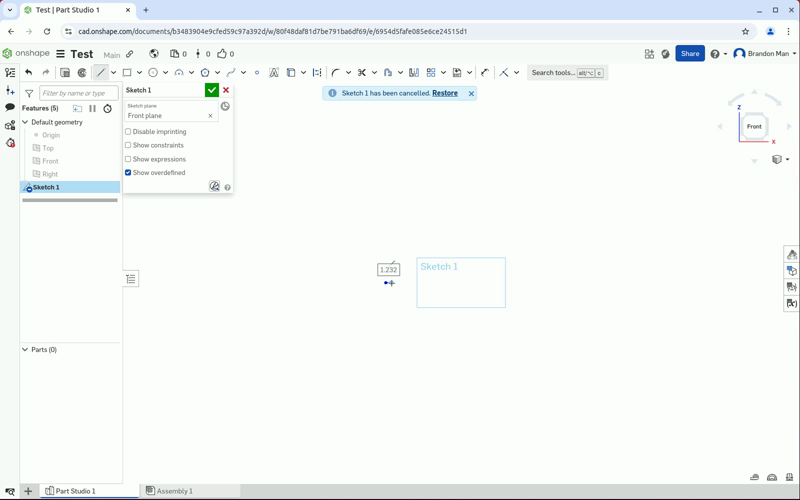
key_up(shift)
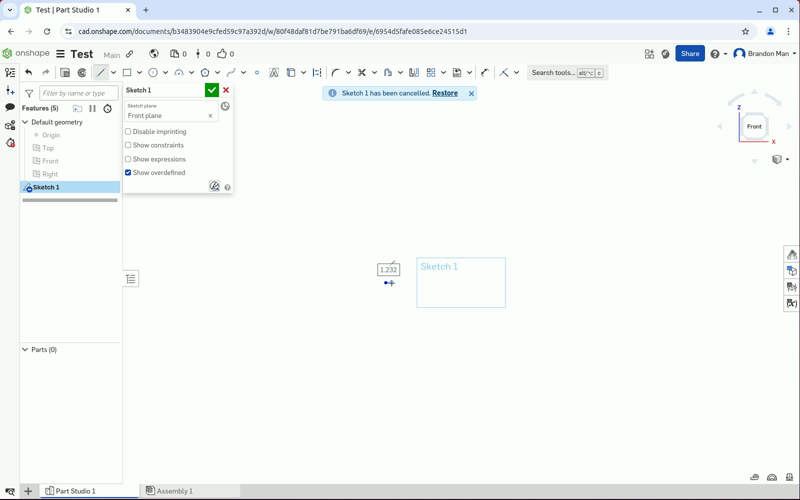
key_down(shift)
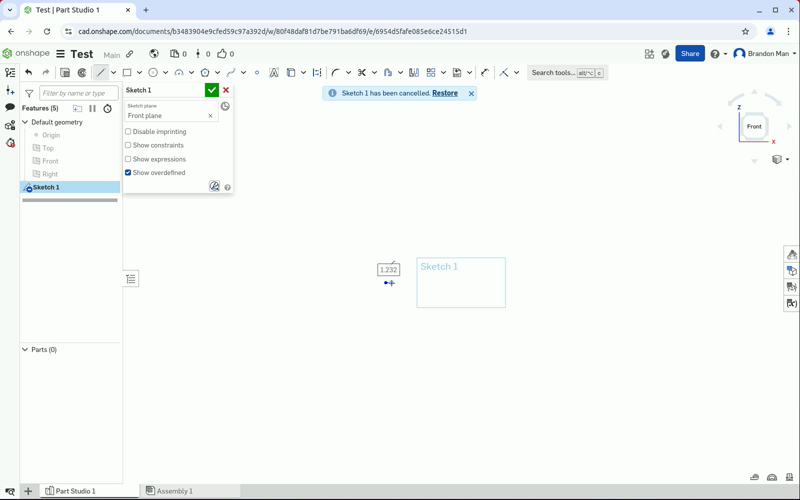
mouse_move(460, 282)
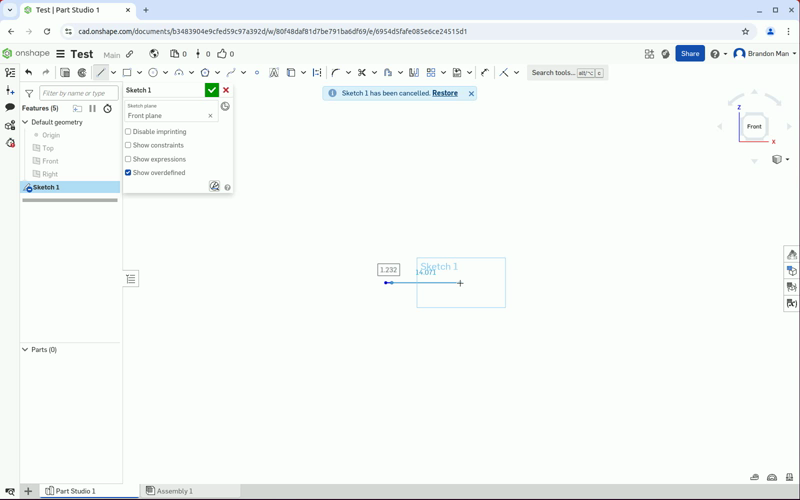
click(460, 282)
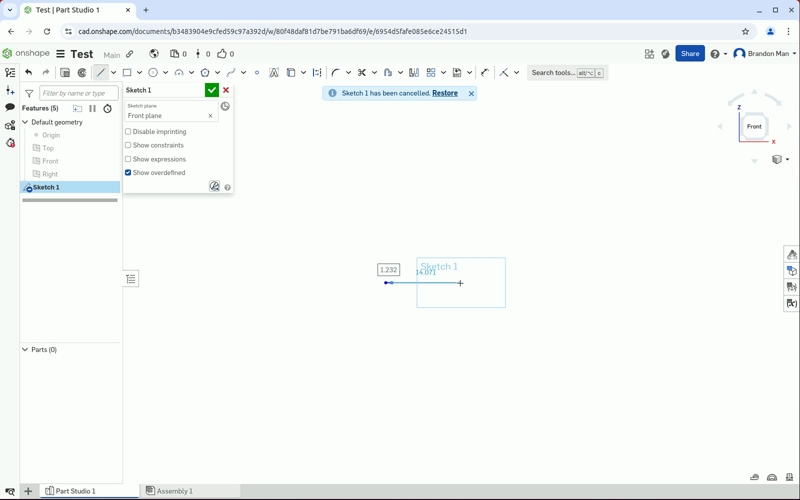
key_up(shift)
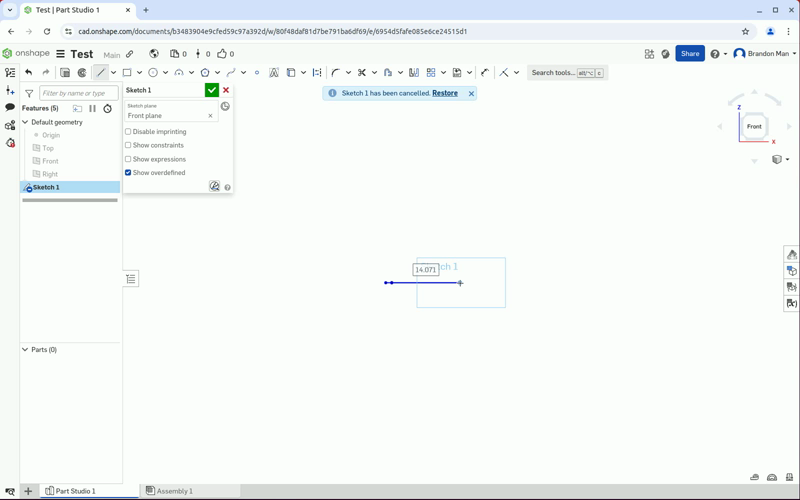
key_down(shift)
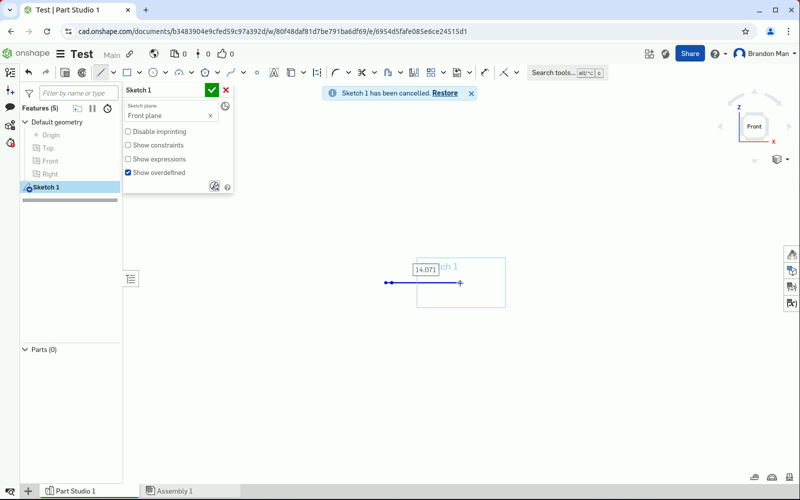
mouse_move(460, 170)
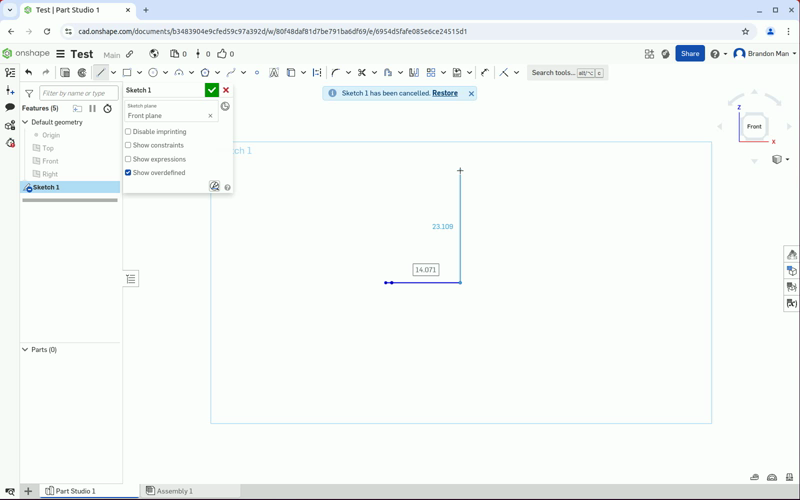
click(460, 170)
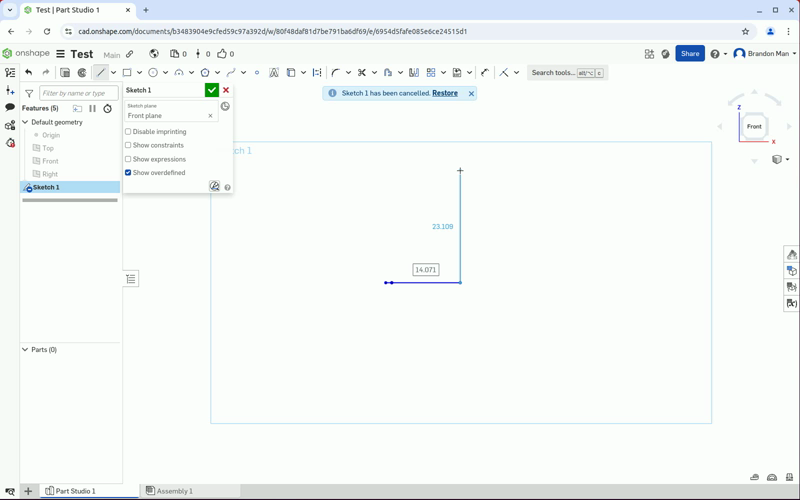
key_up(shift)
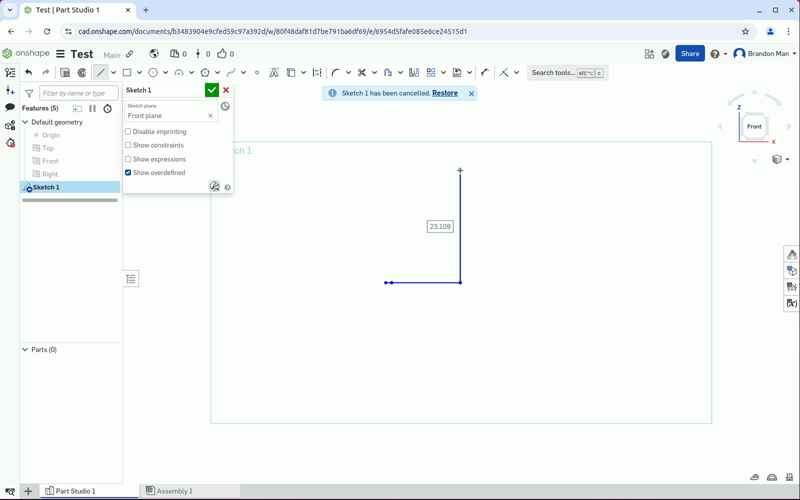
key_down(shift)
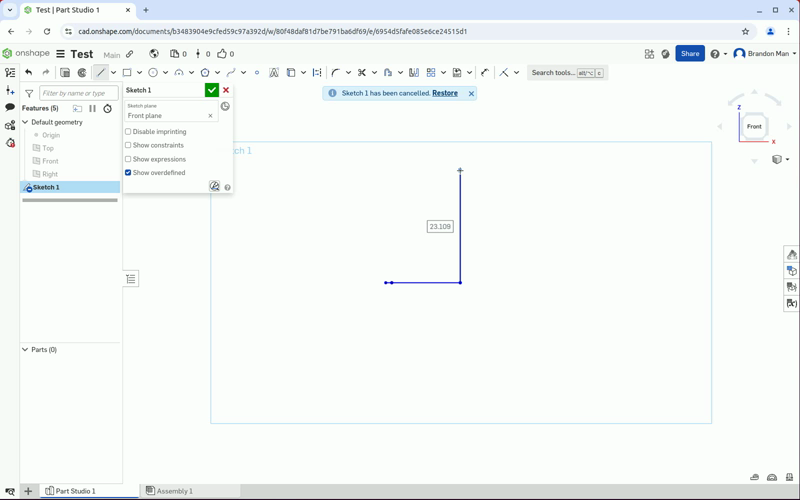
mouse_move(385, 170)
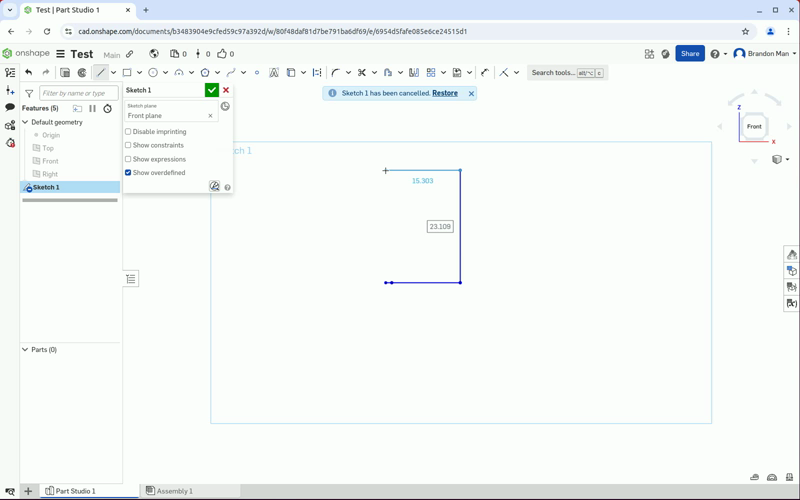
click(385, 170)
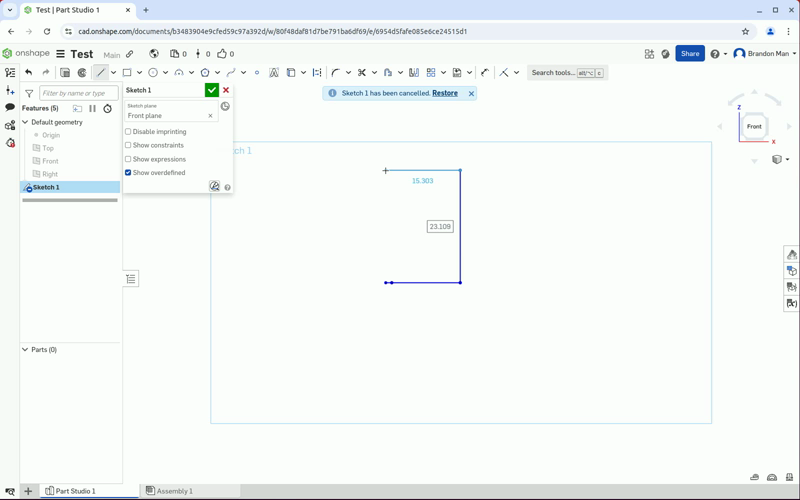
key_up(shift)
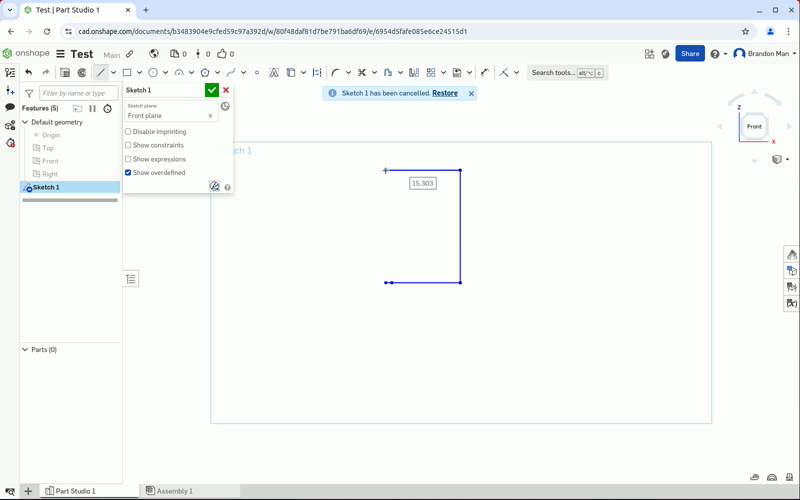
key_down(shift)
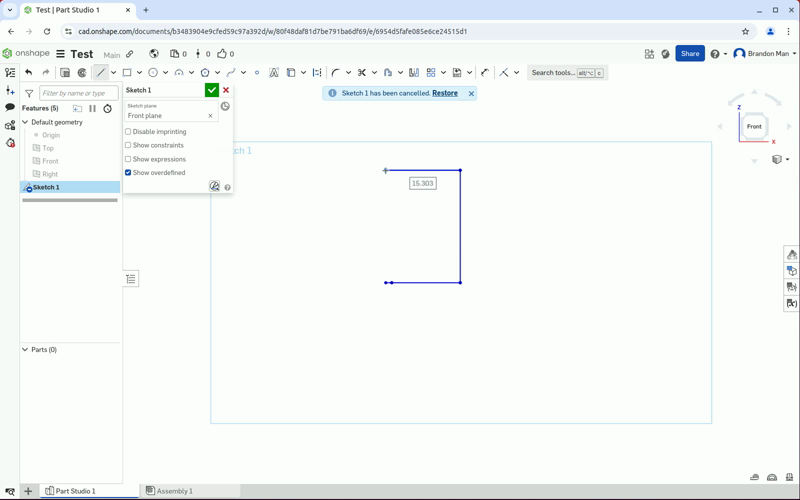
mouse_move(385, 282)
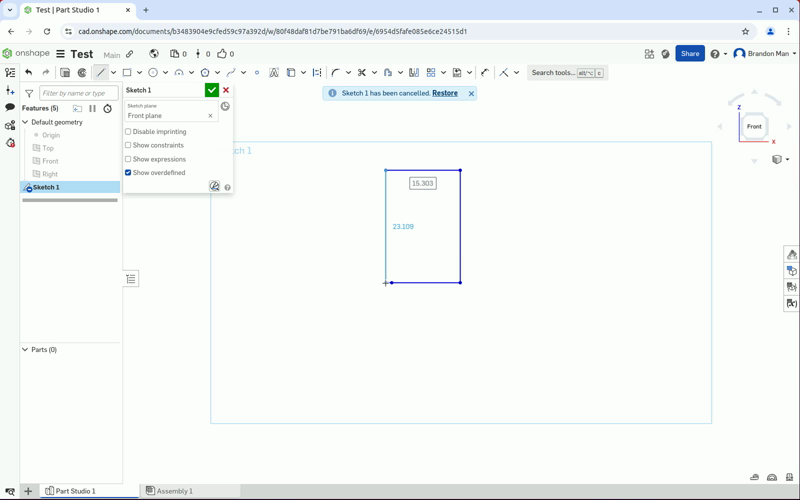
key_up(shift)
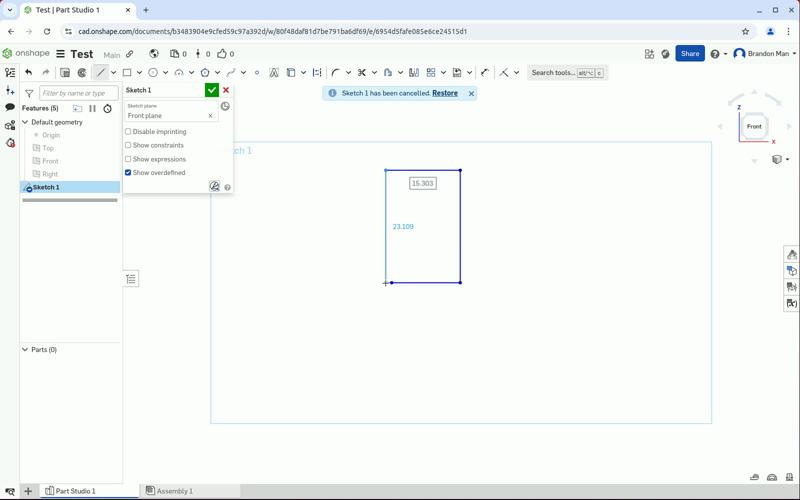
click(385, 282)
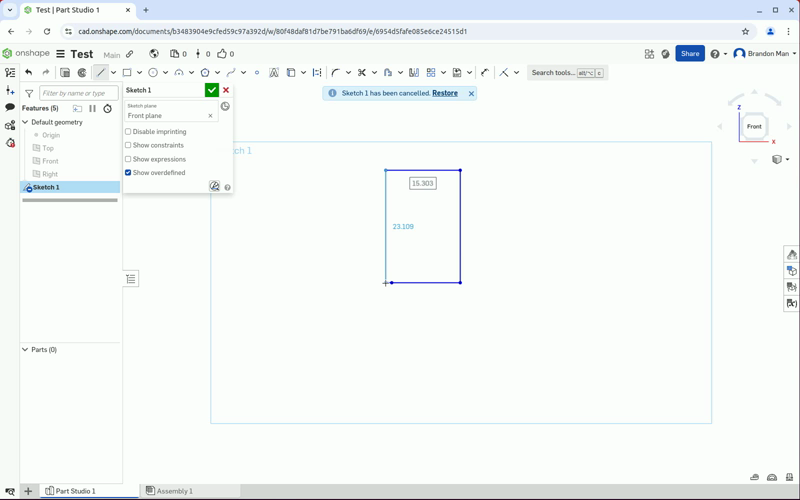
key(esc)
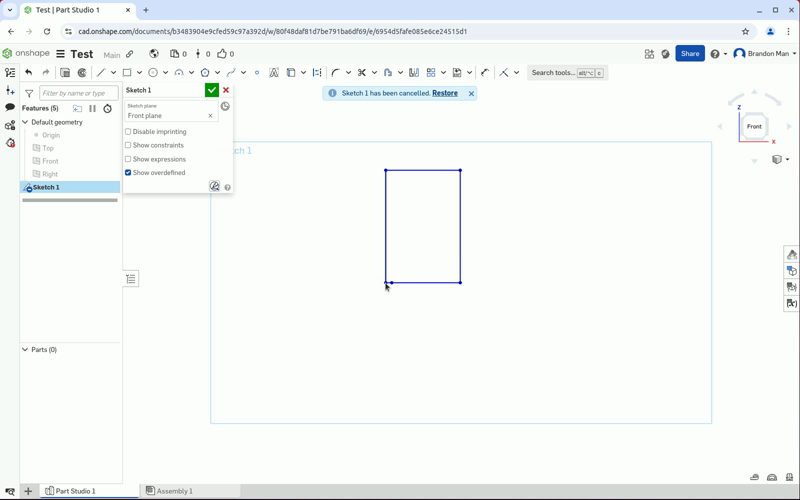
mouse_move(437, 267)
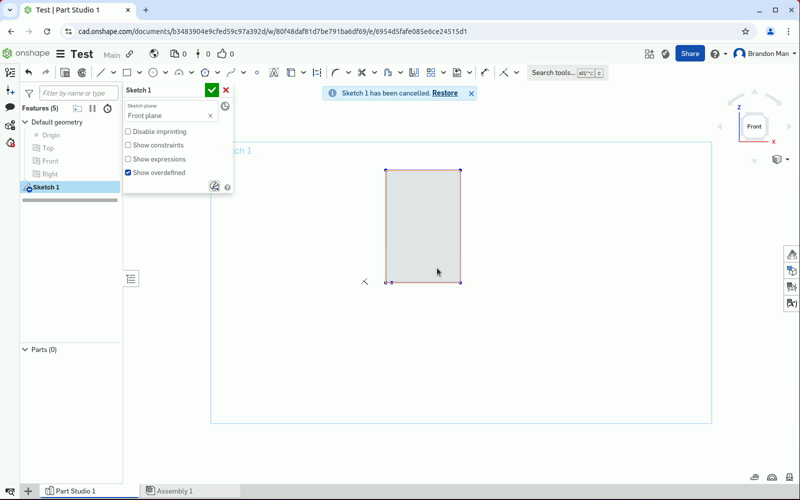
click(437, 267)
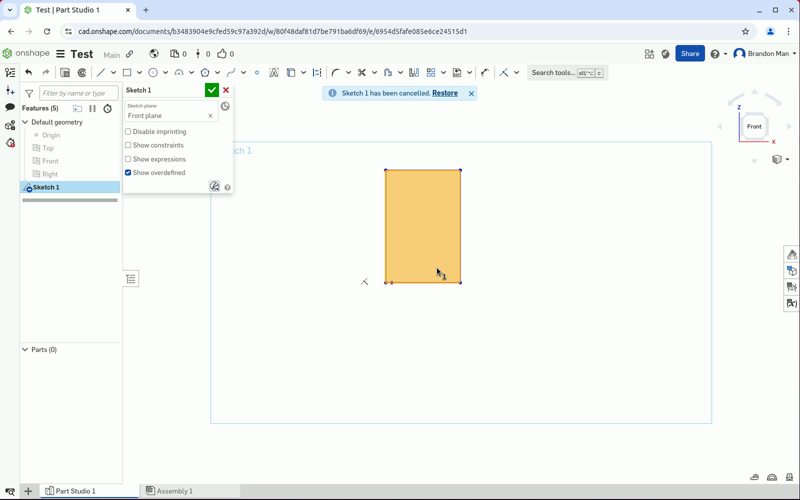
mouse_move(73, 352)
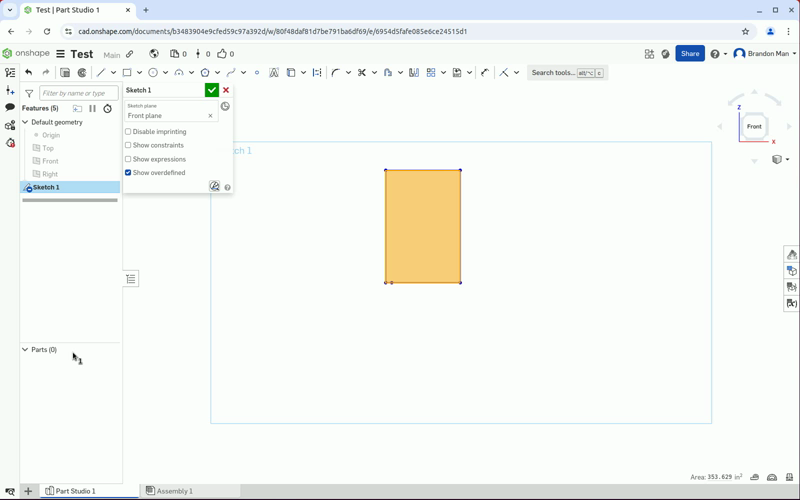
key(shift+y)
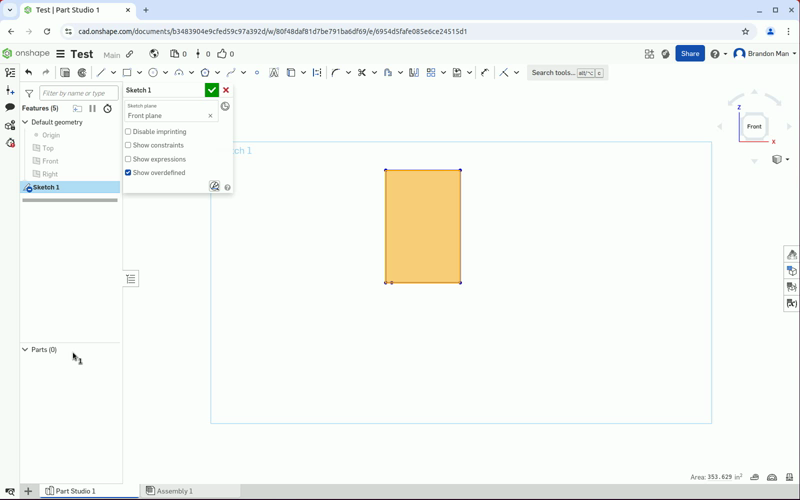
key(shift+e)
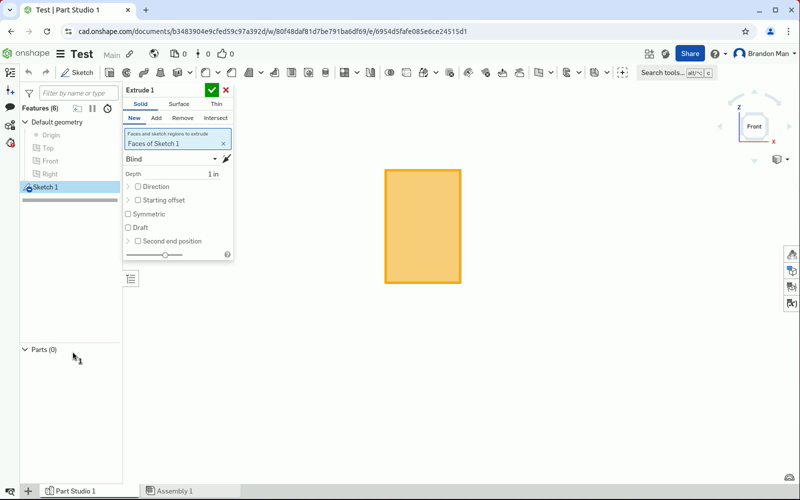
mouse_move(143, 106)
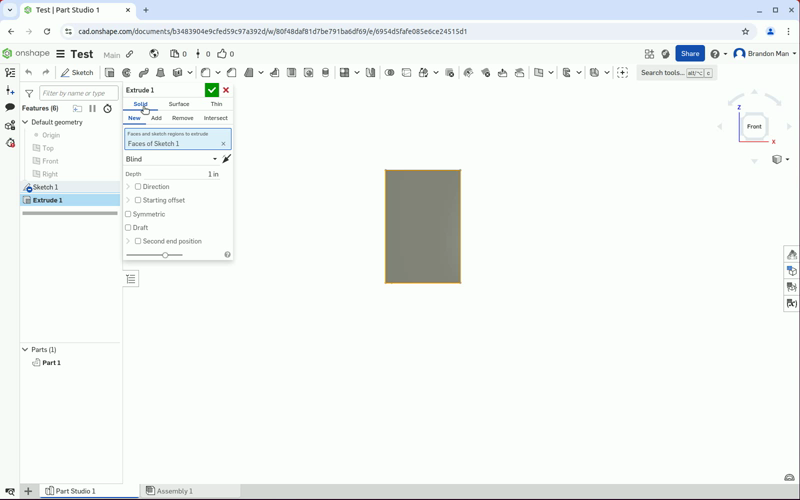
click(143, 106)
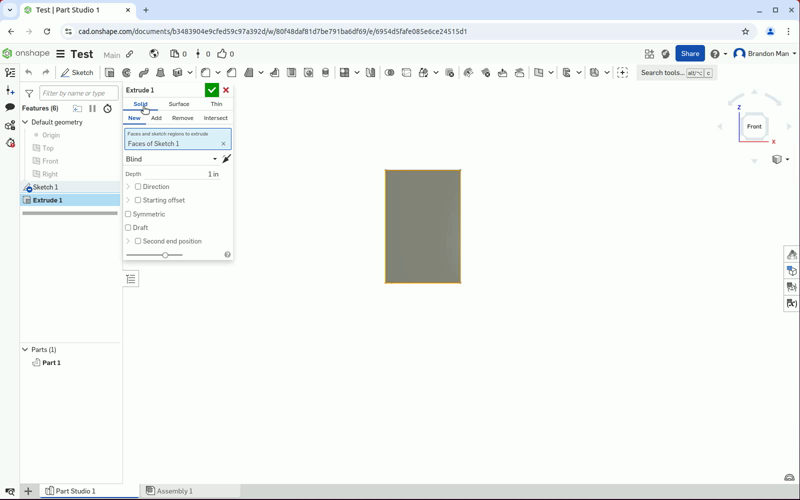
mouse_move(137, 120)
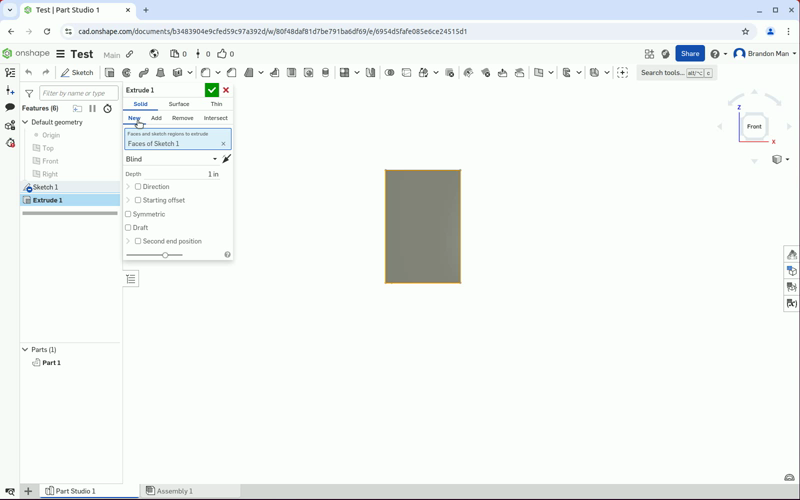
click(137, 120)
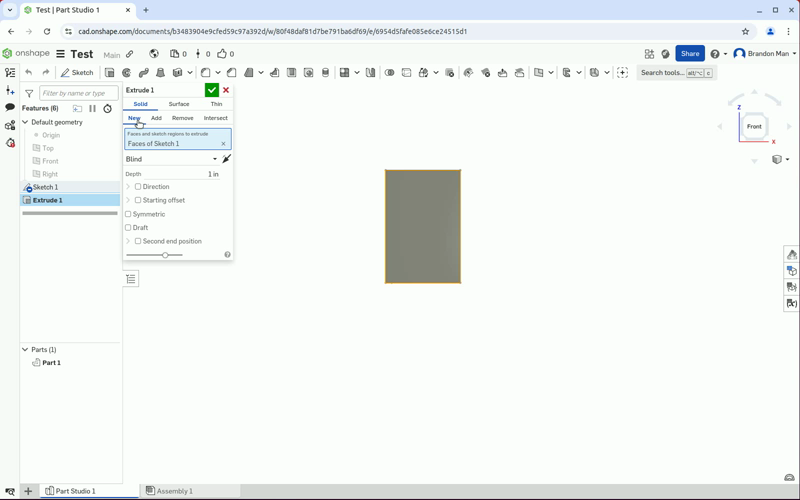
key(tab, 4)
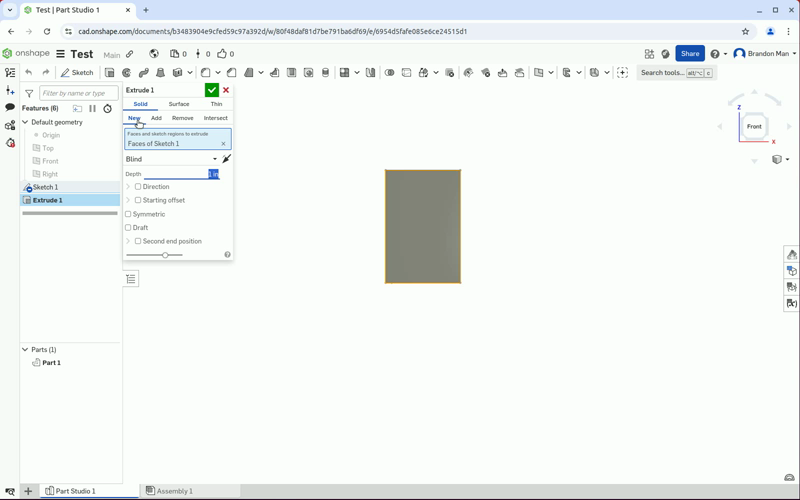
text(1.444)
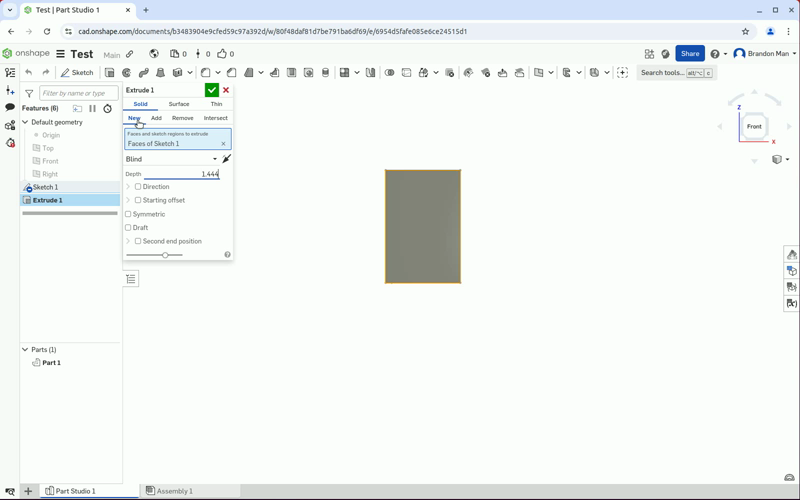
key(tab, 3)
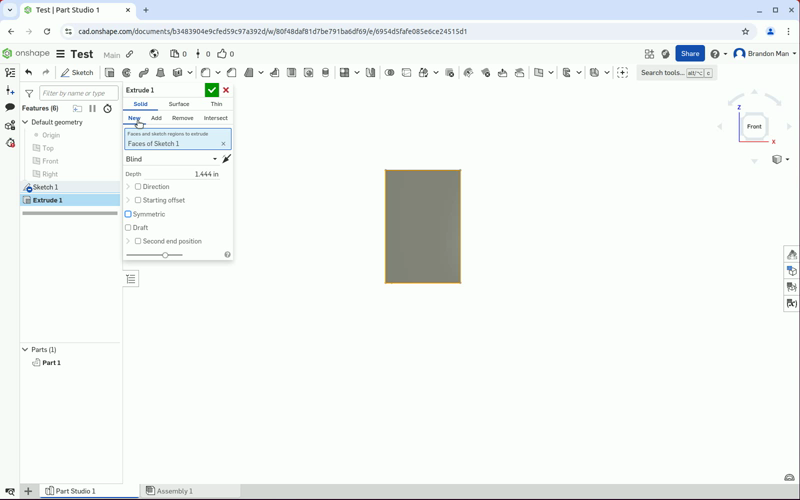
key(space)
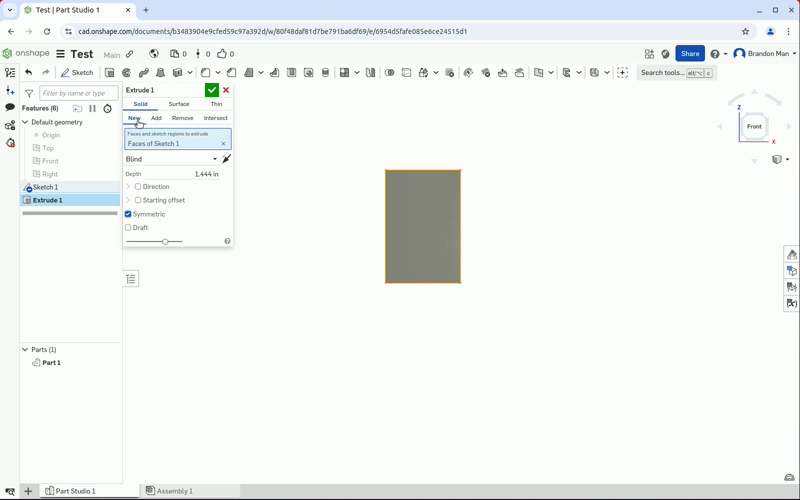
key(enter)
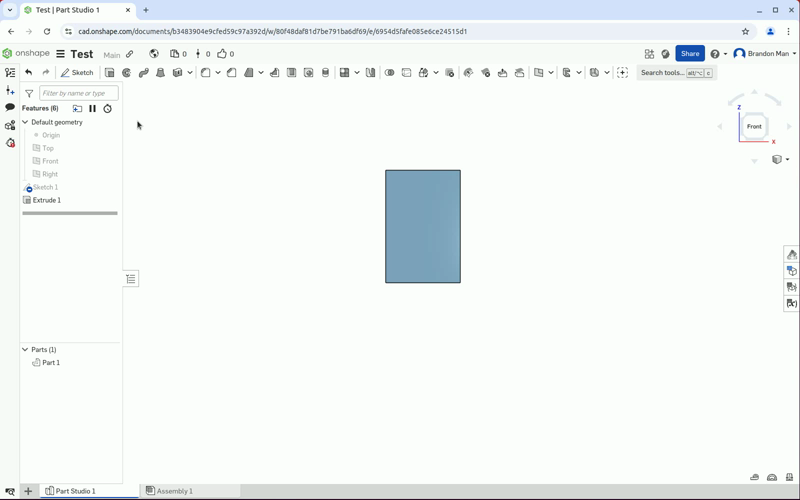
key(shift+h)
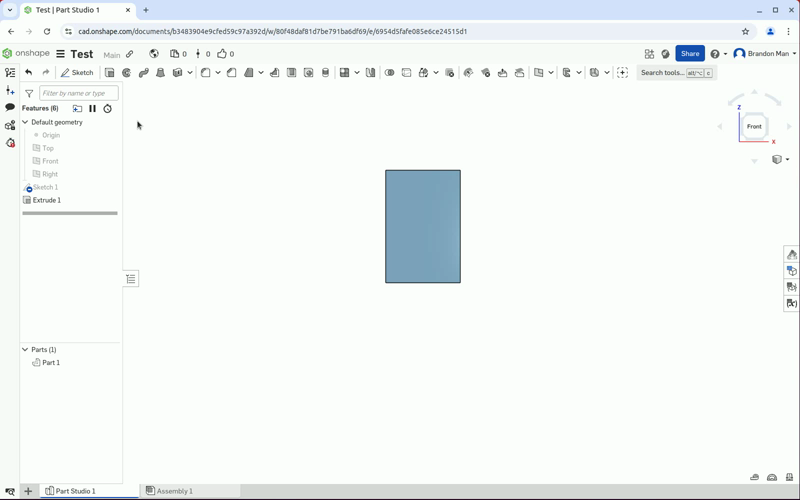
key(shift+h)
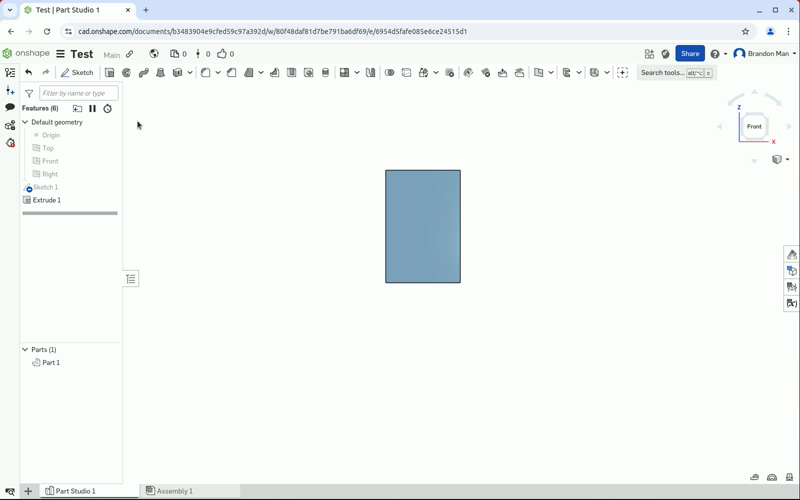
mouse_move(73, 189)
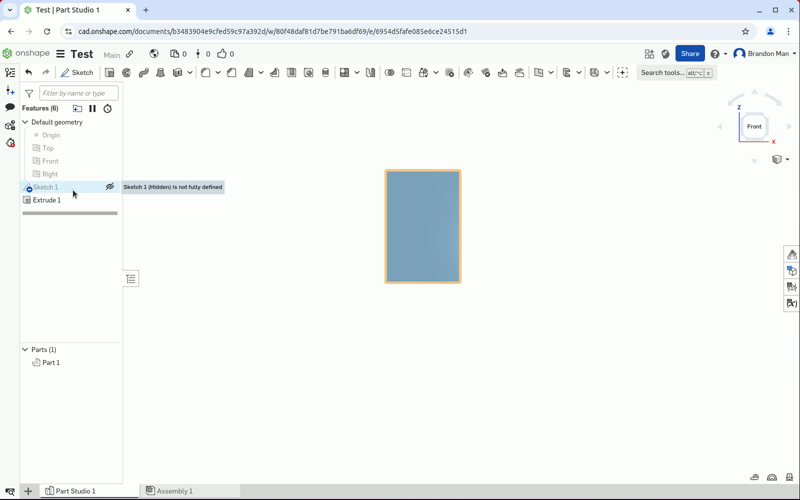
click(73, 189)
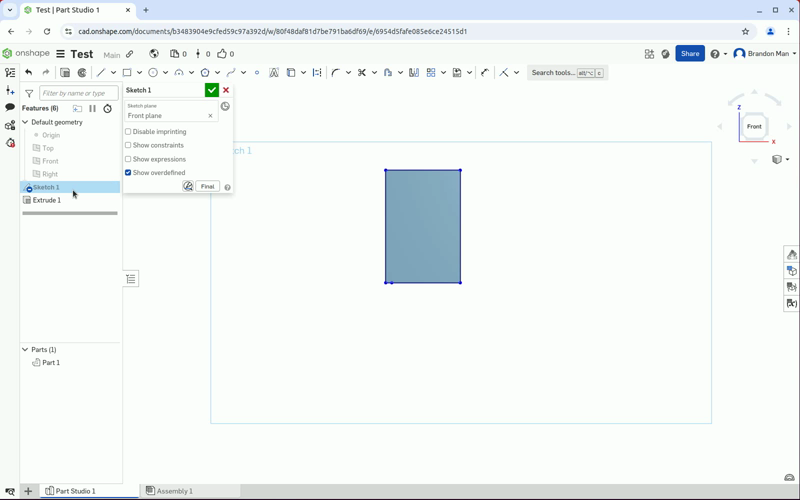
mouse_move(229, 92)
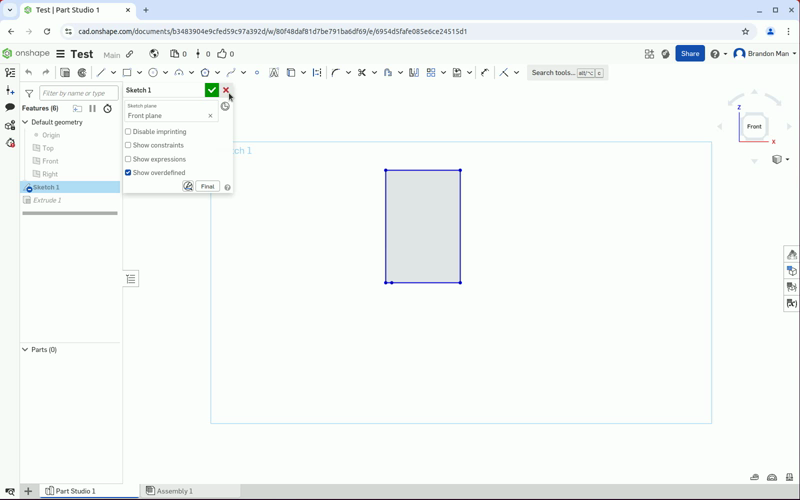
click(229, 92)
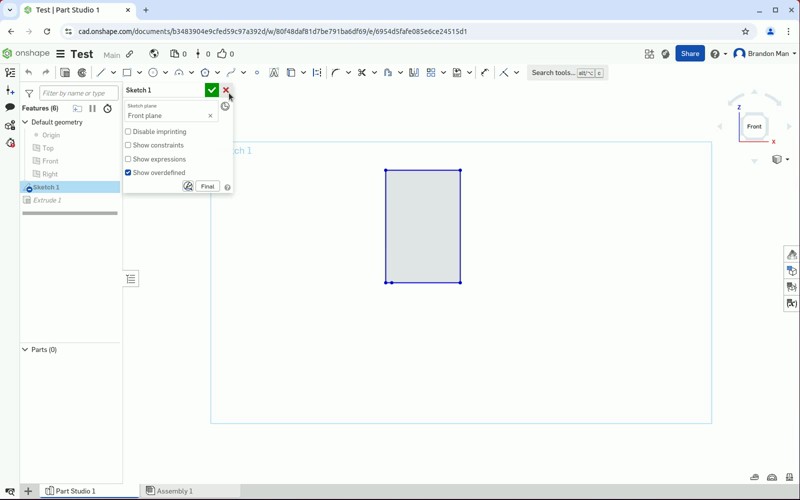
key(shift+s)
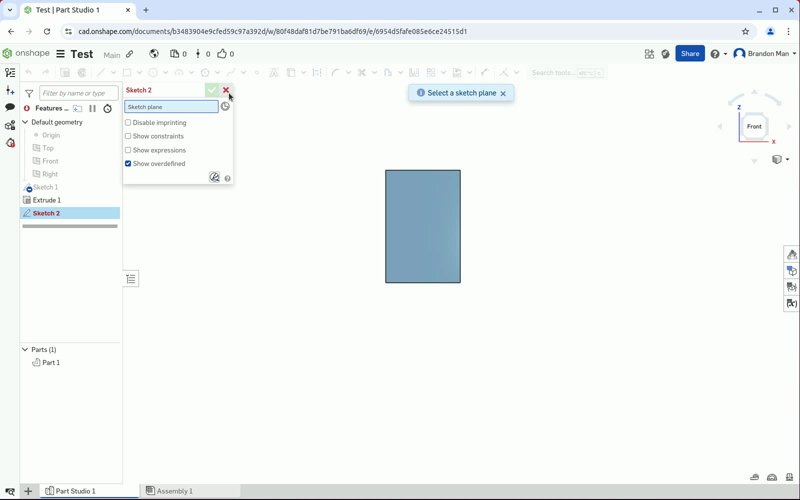
mouse_move(73, 163)
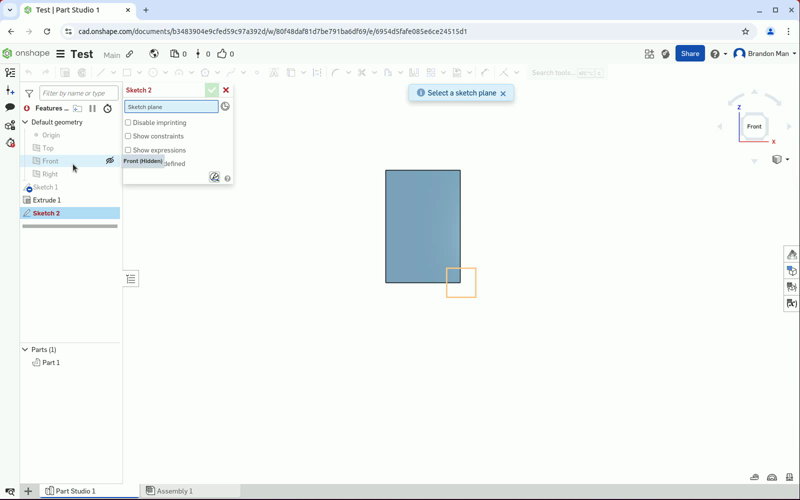
click(73, 163)
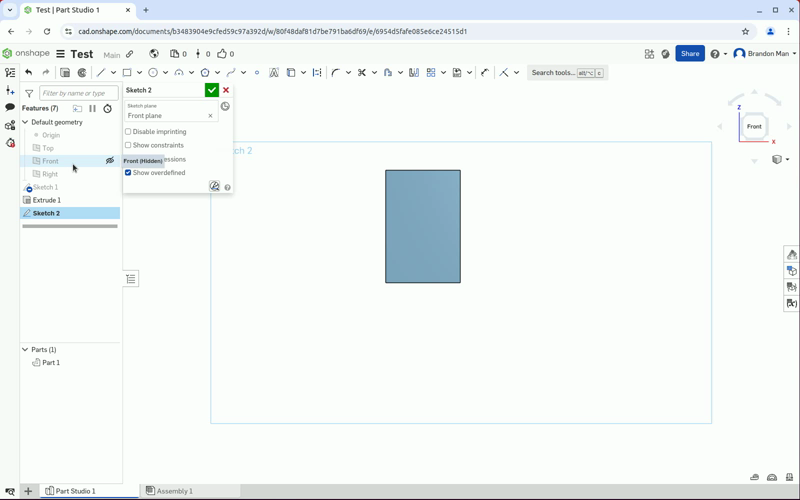
mouse_move(73, 352)
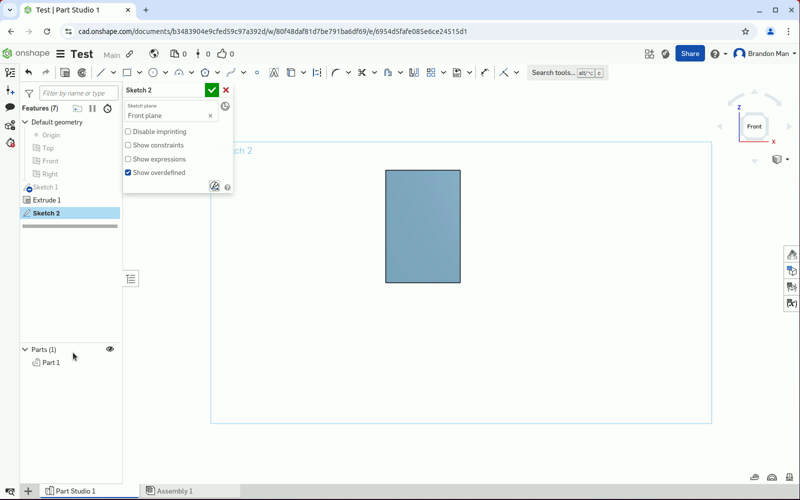
key(y)
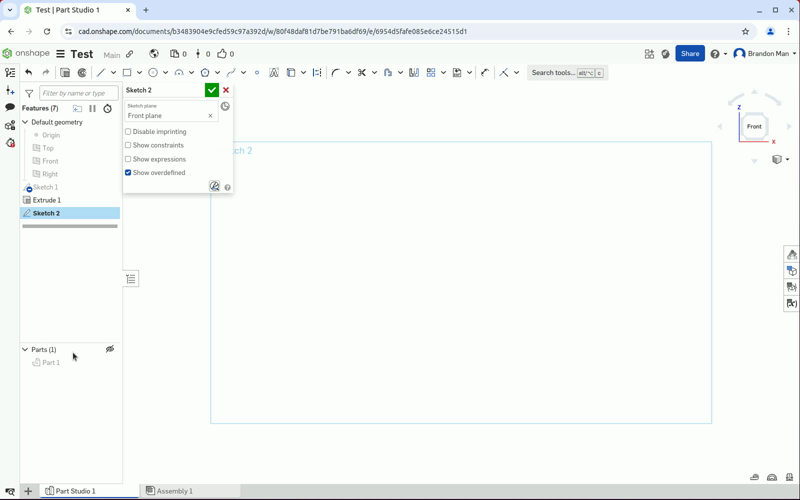
key(l)
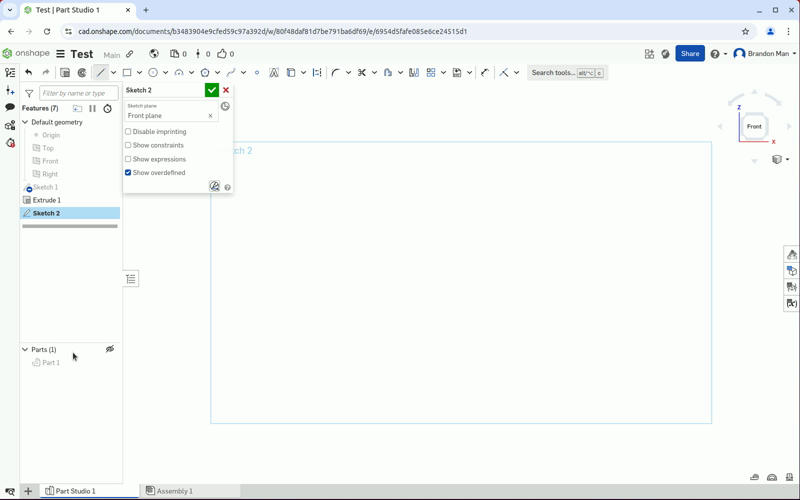
key_down(shift)
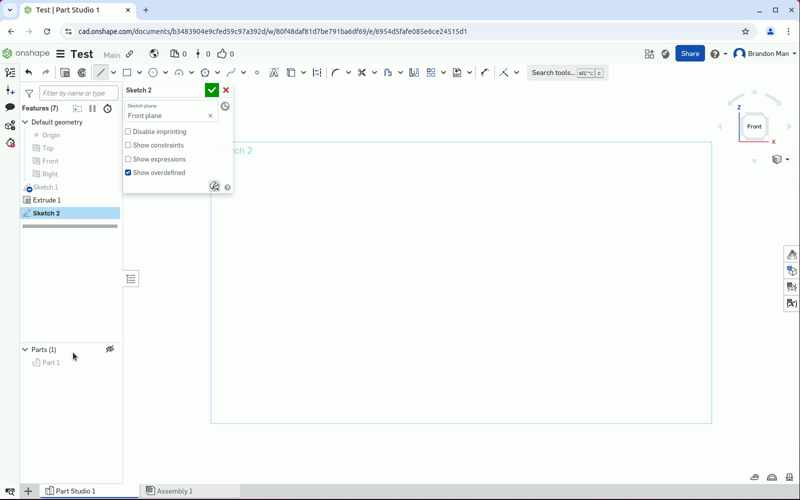
mouse_move(460, 282)
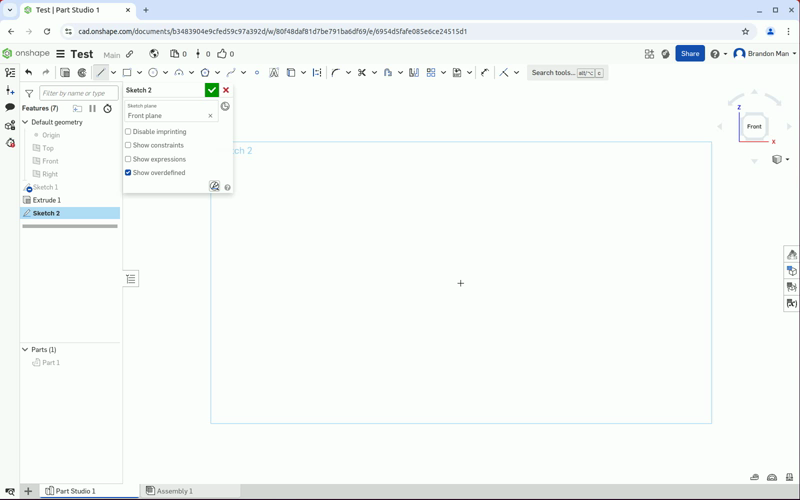
click(460, 282)
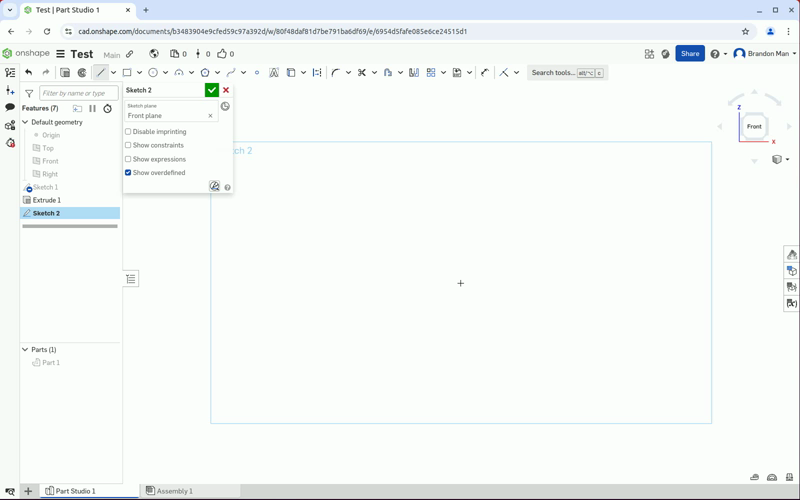
key_up(shift)
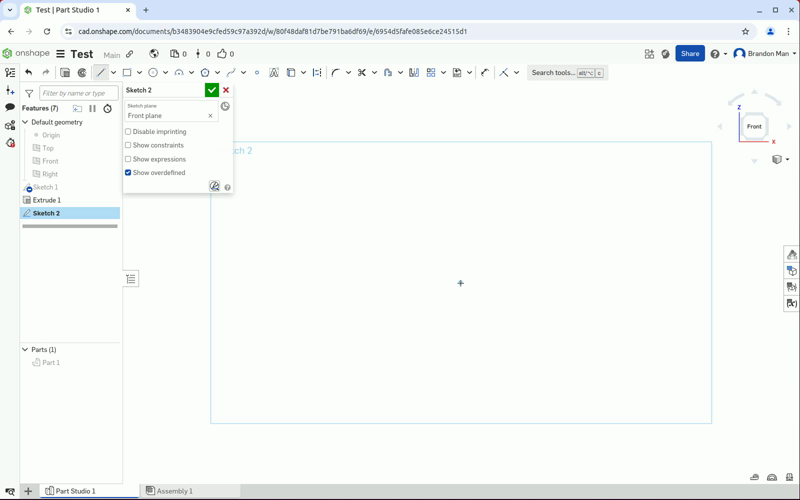
key_down(shift)
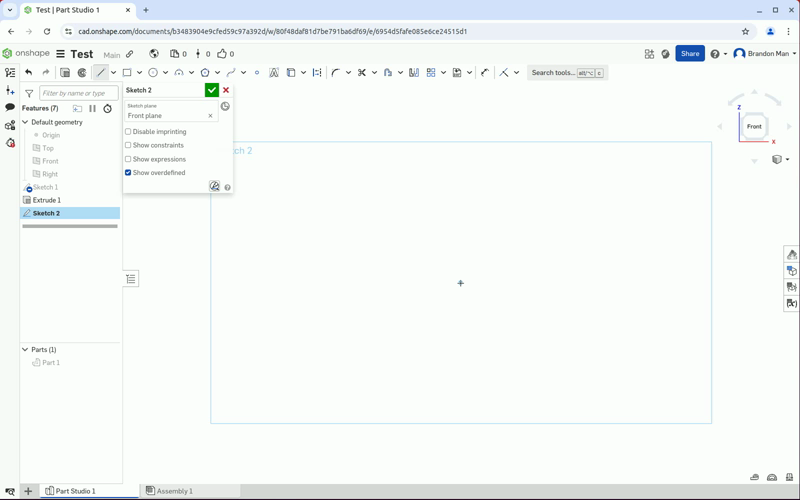
mouse_move(529, 282)
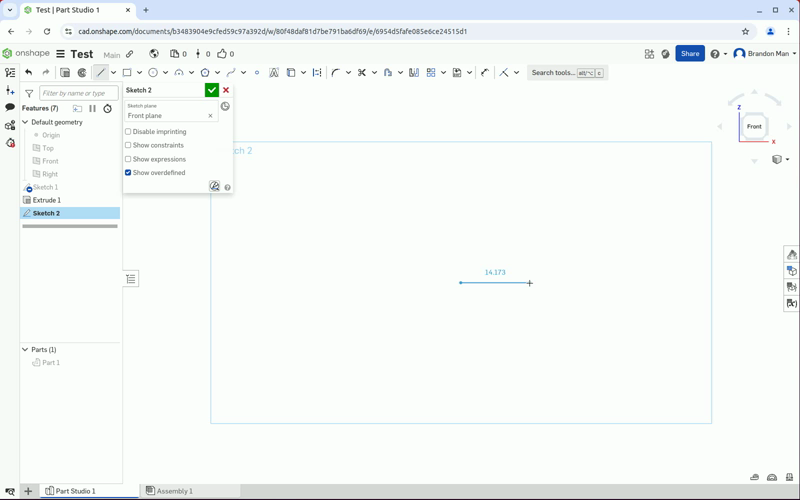
click(529, 282)
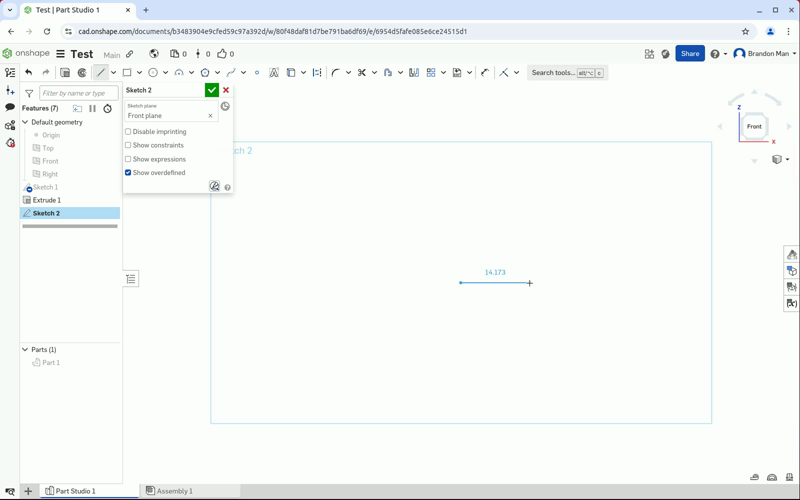
key_up(shift)
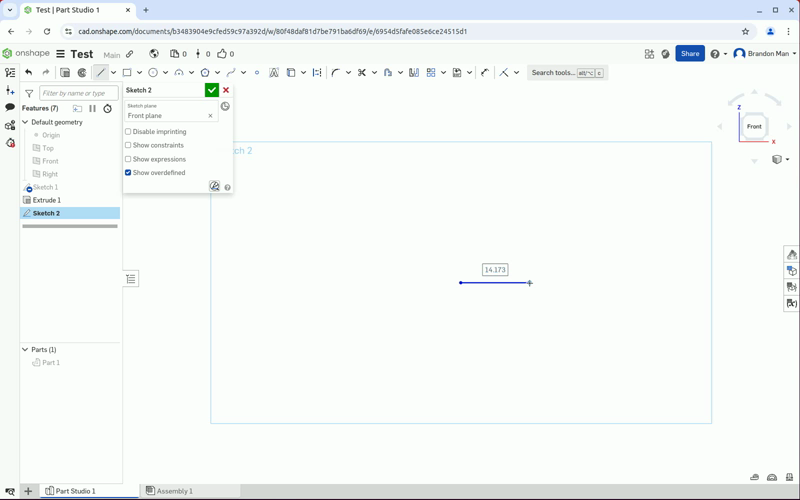
key_down(shift)
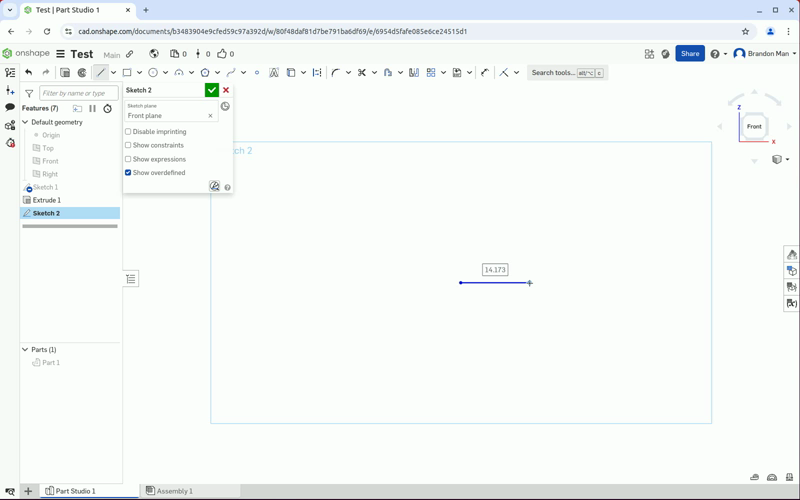
mouse_move(559, 282)
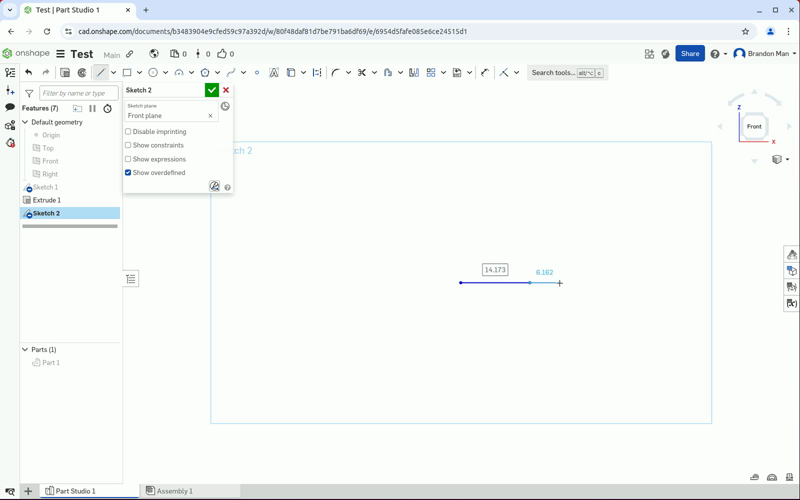
mouse_move(535, 282)
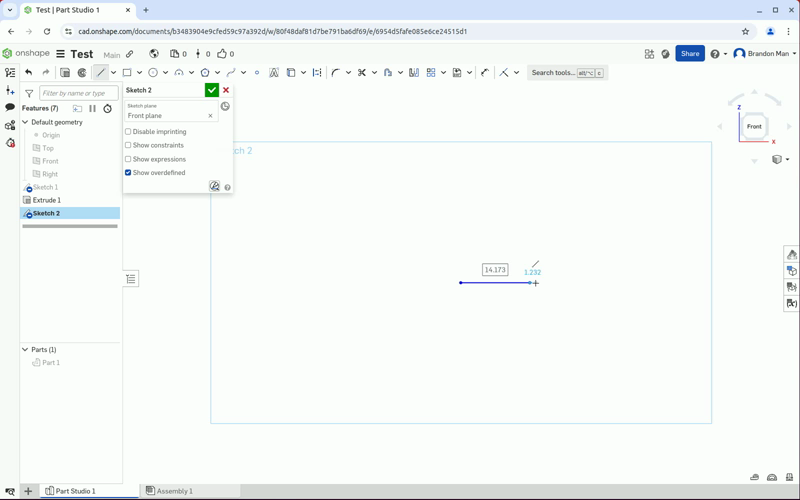
scroll(6)
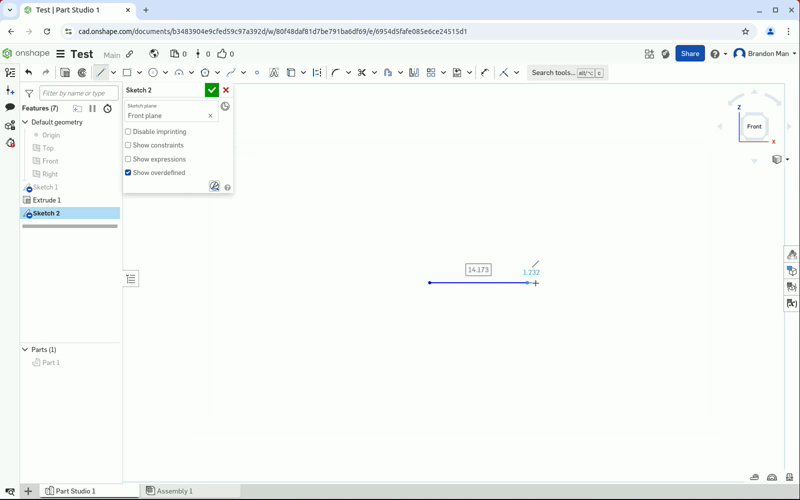
scroll(6)
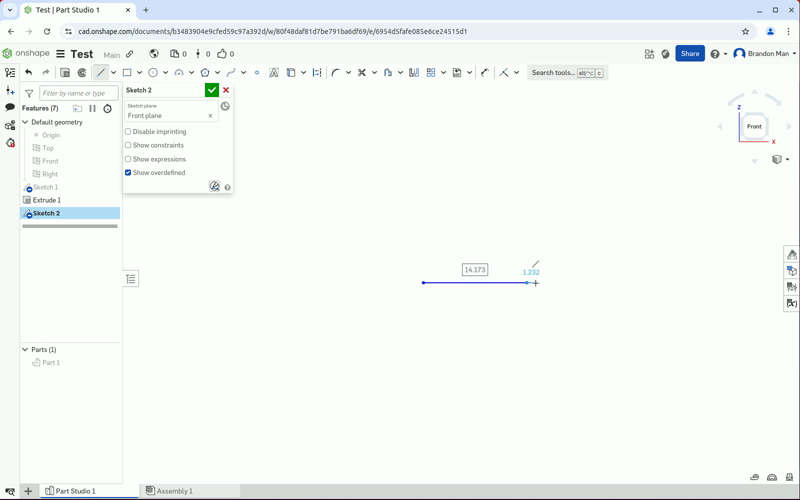
scroll(6)
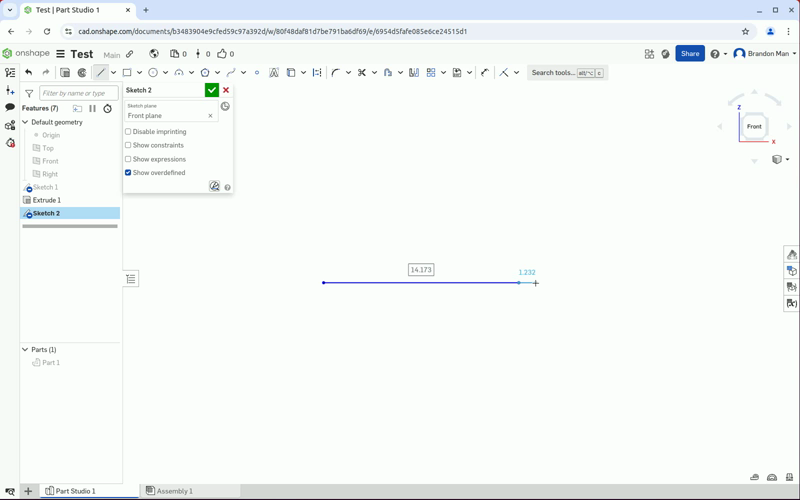
scroll(6)
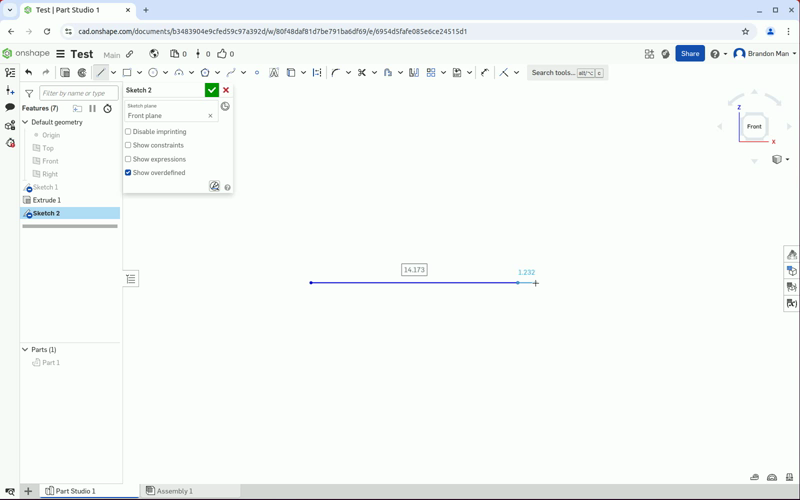
scroll(6)
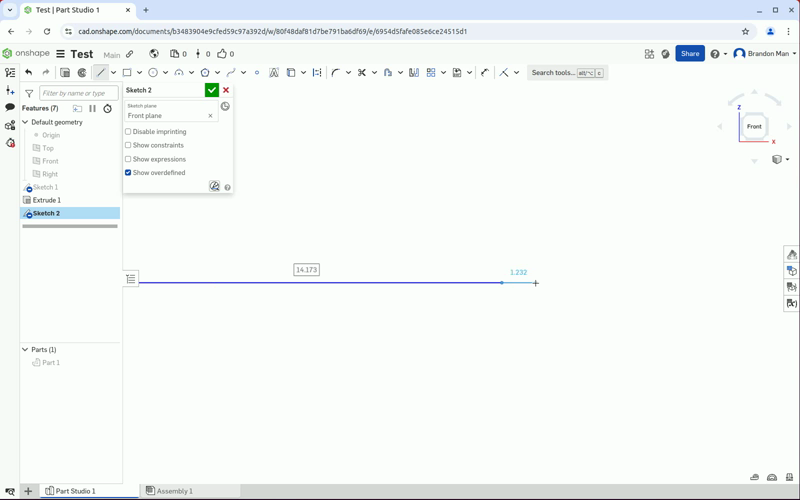
scroll(6)
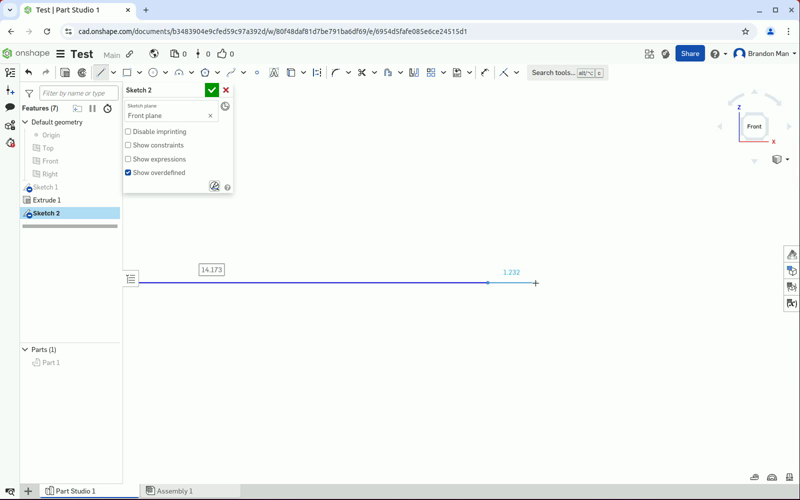
scroll(6)
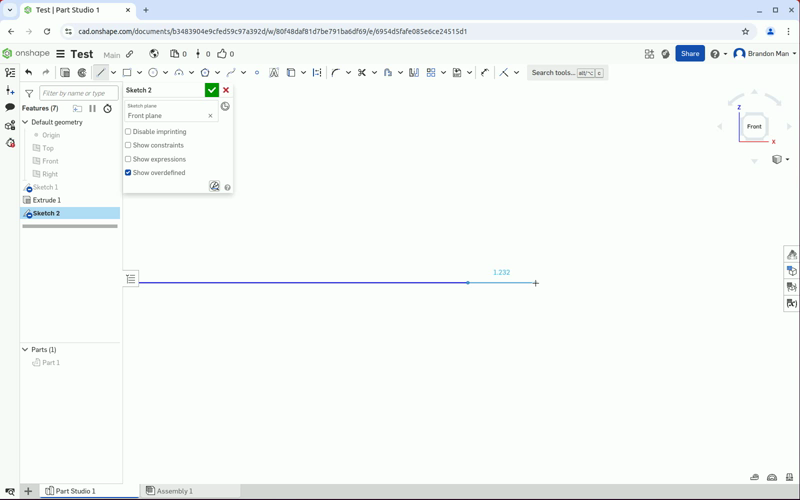
click(535, 282)
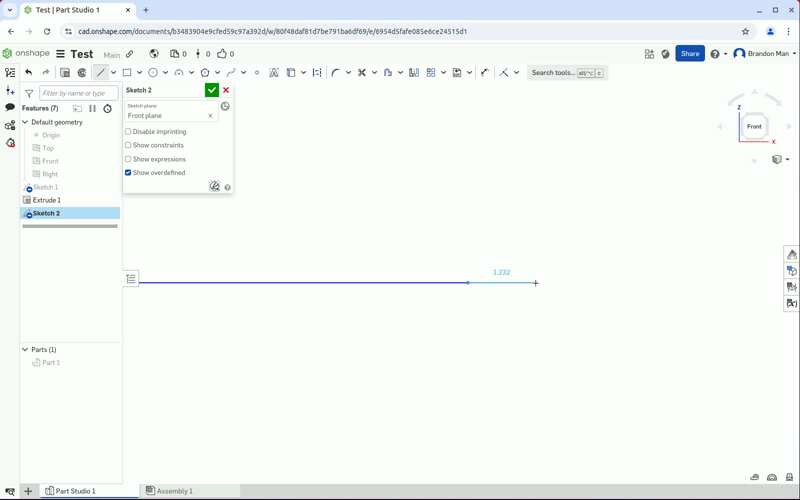
scroll(-6)
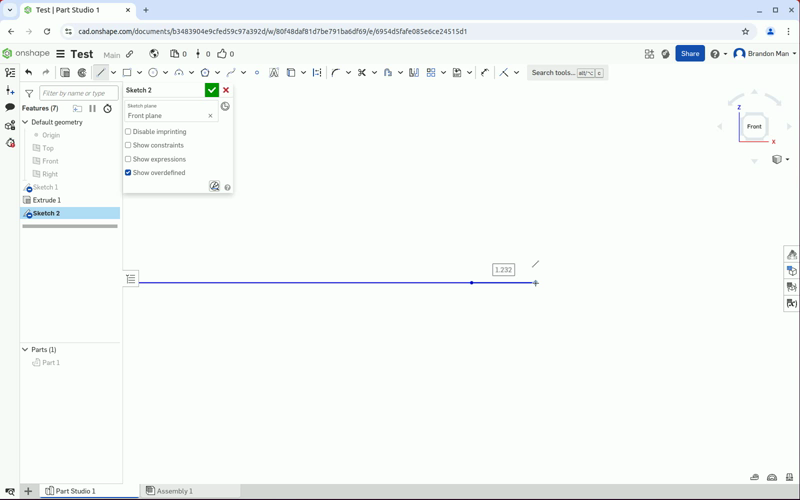
scroll(-6)
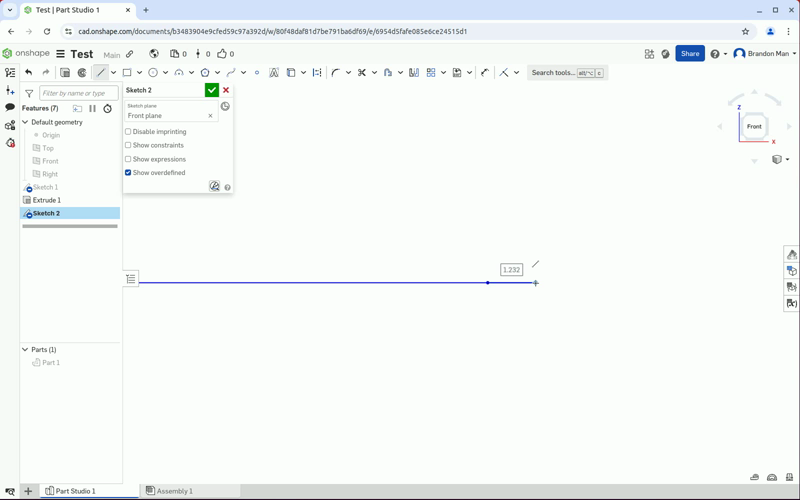
scroll(-6)
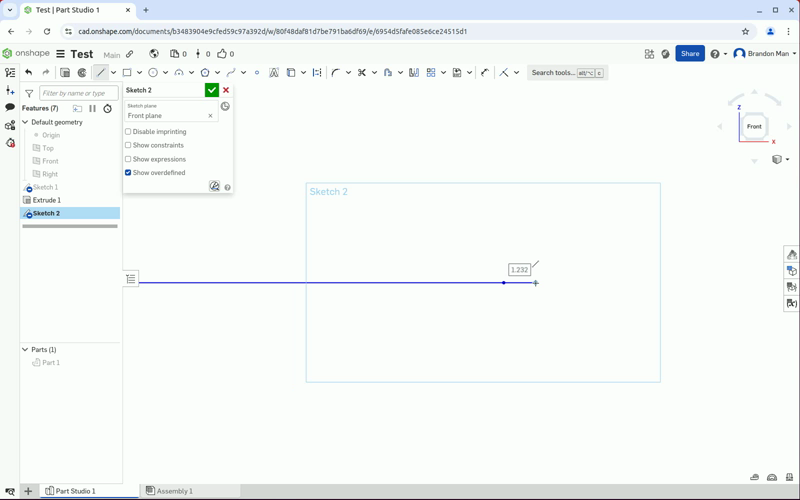
scroll(-6)
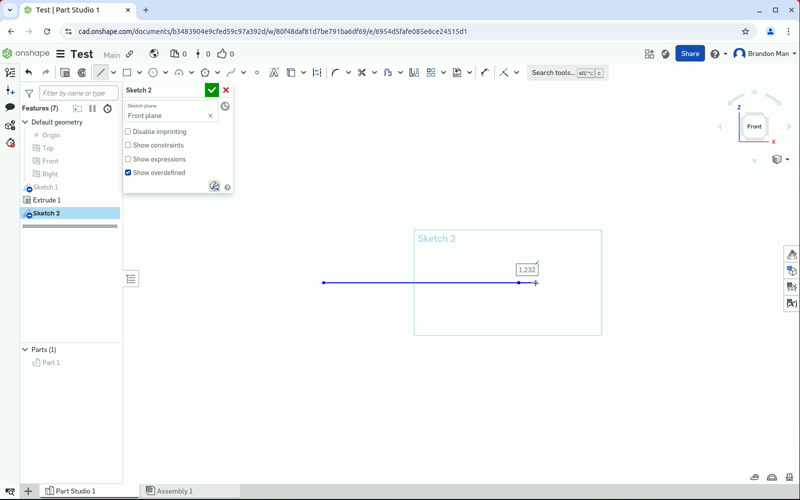
scroll(-6)
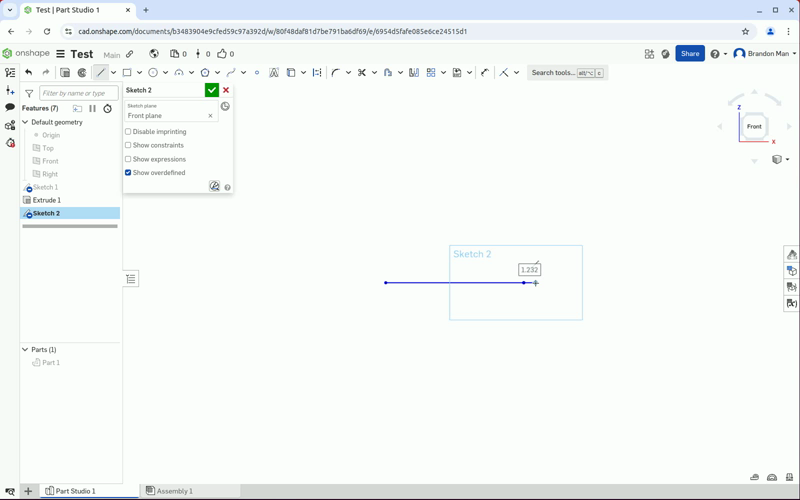
scroll(-6)
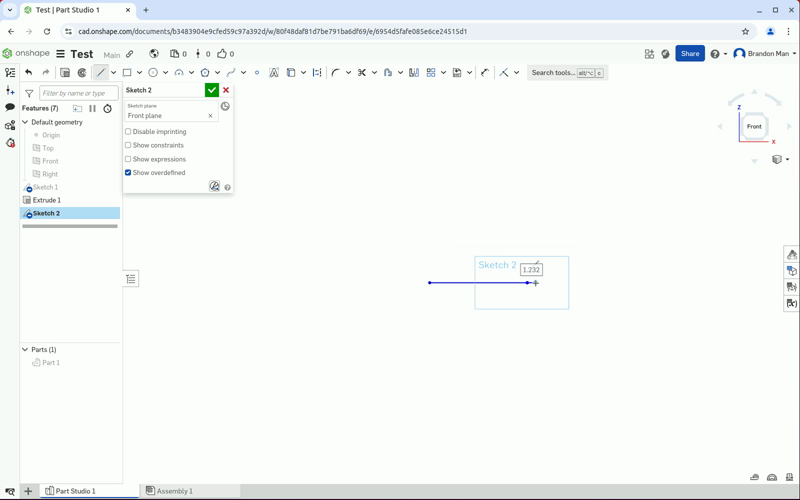
scroll(-6)
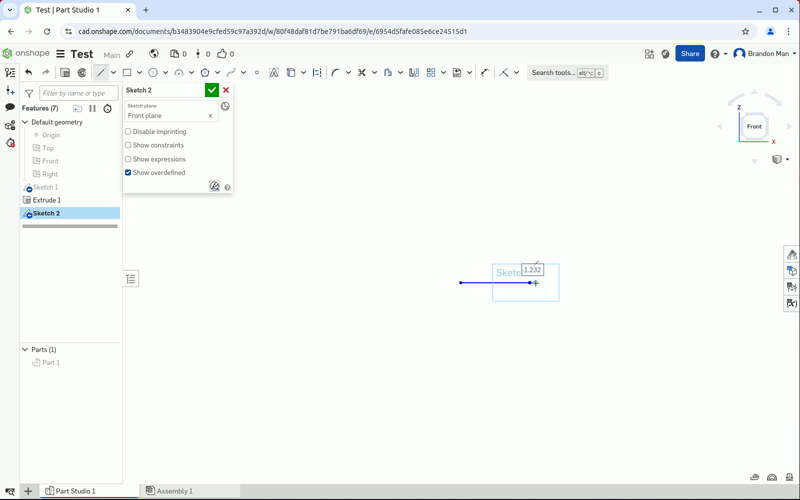
key_up(shift)
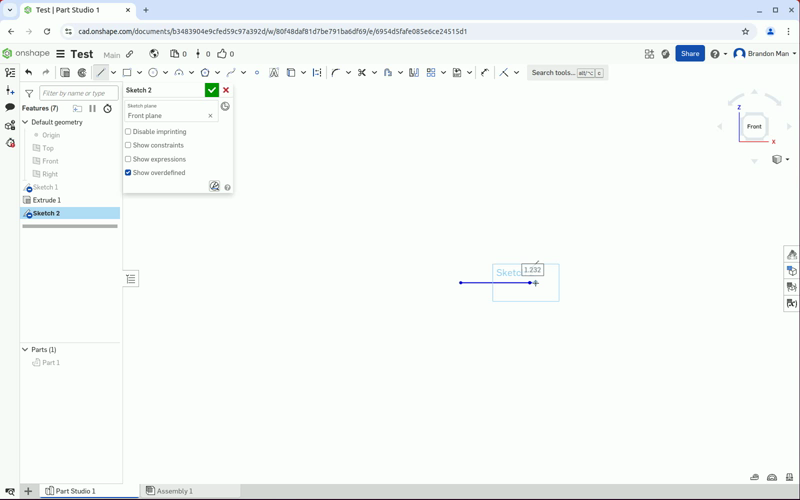
key_down(shift)
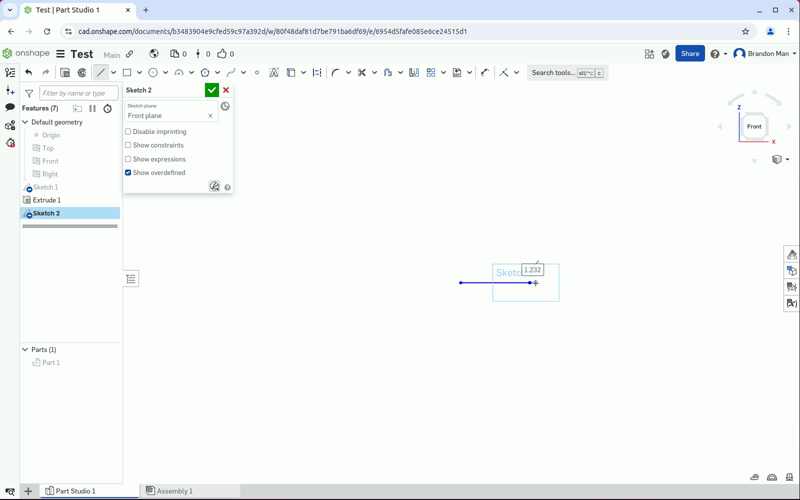
mouse_move(535, 170)
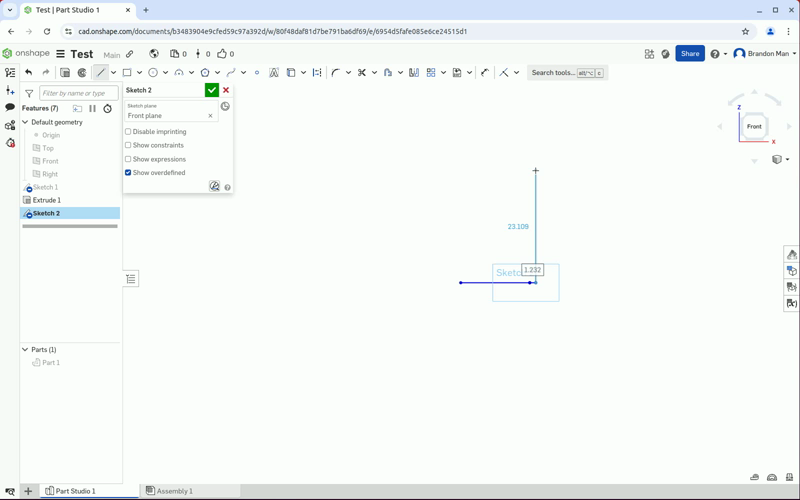
click(535, 170)
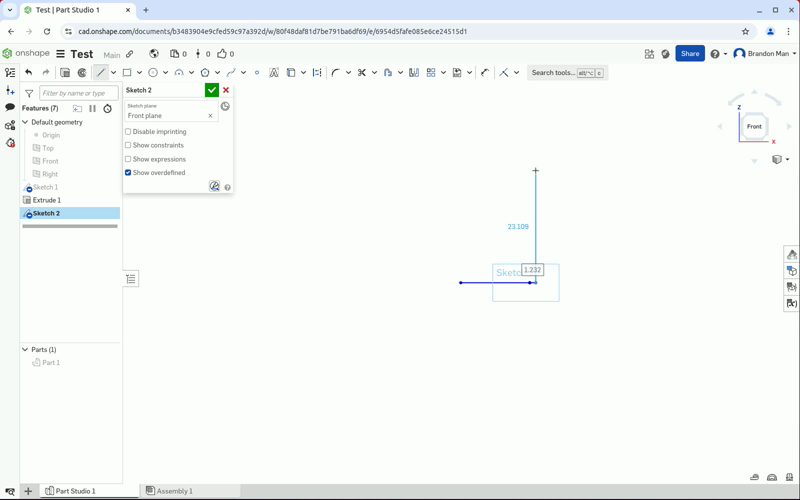
key_up(shift)
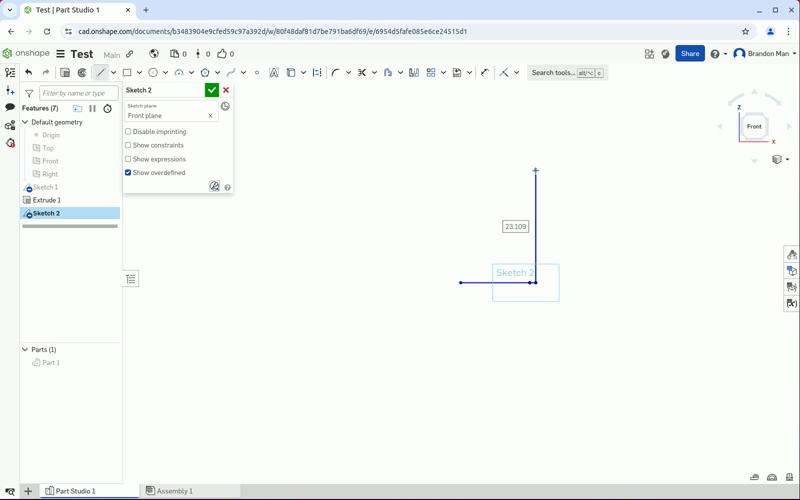
key_down(shift)
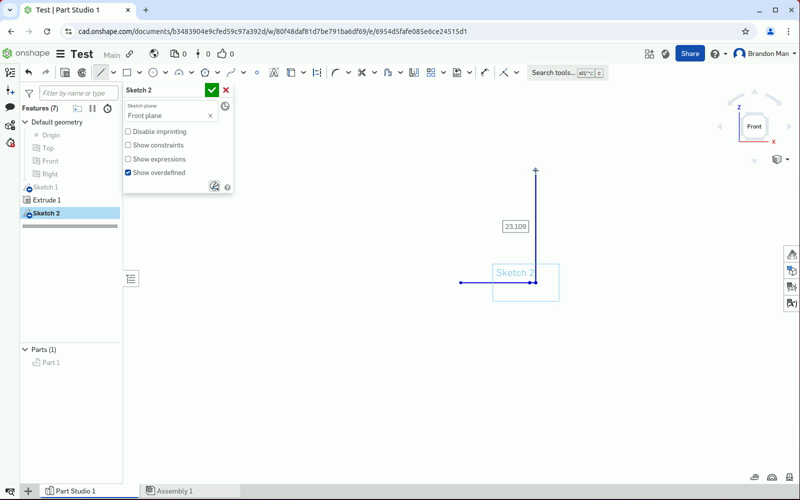
mouse_move(460, 170)
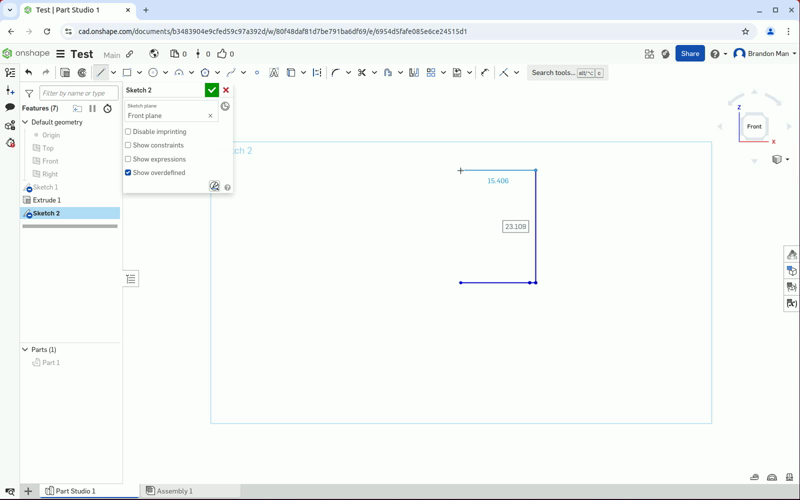
click(460, 170)
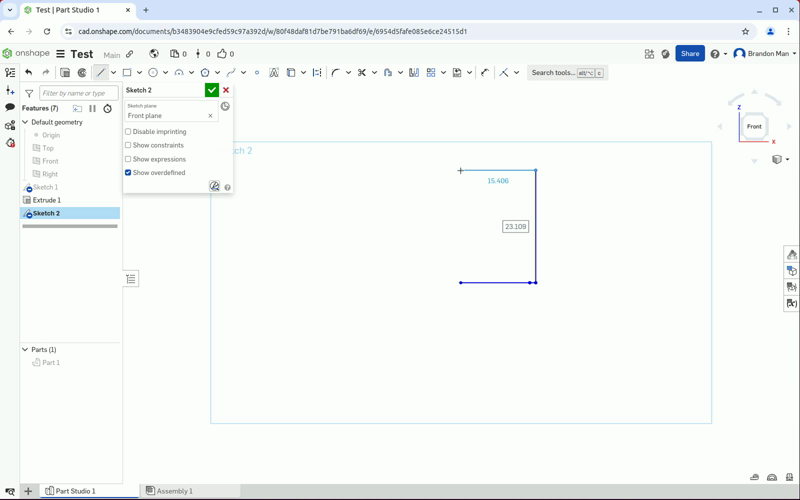
key_up(shift)
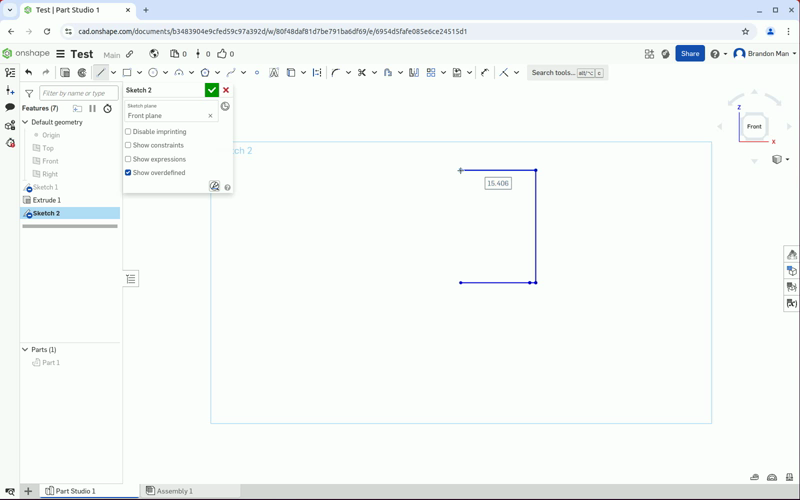
key_down(shift)
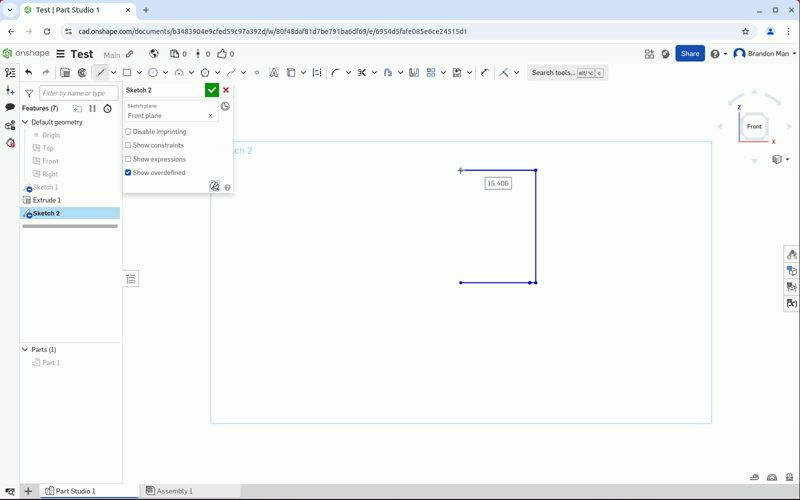
mouse_move(460, 282)
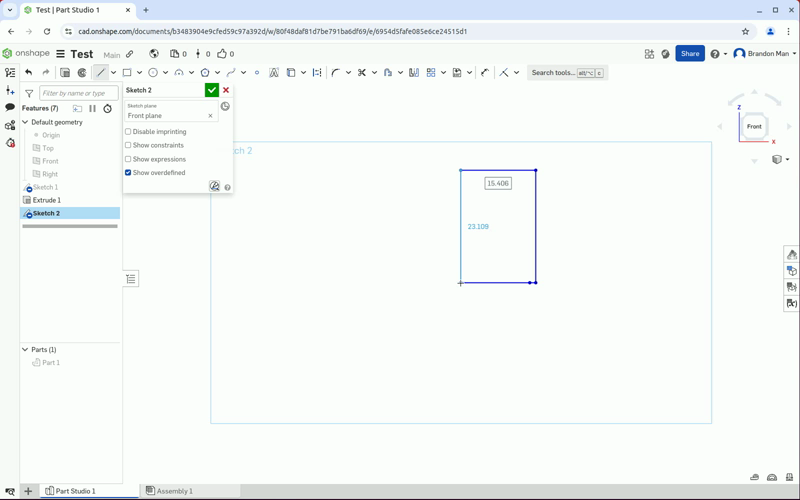
key_up(shift)
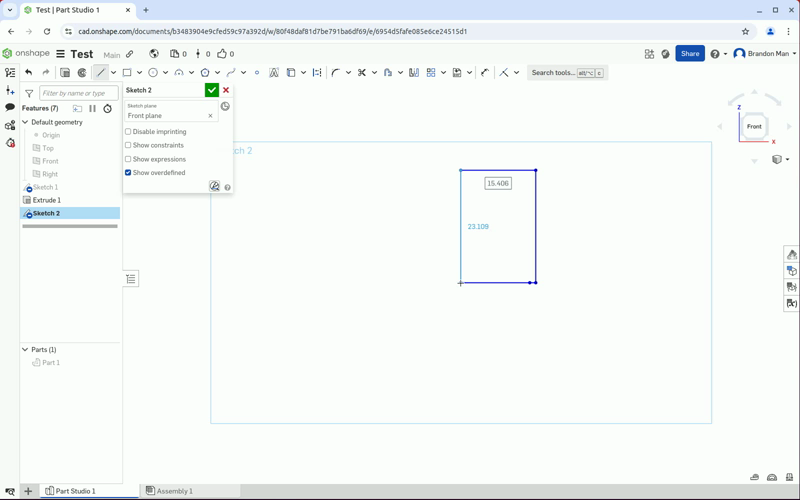
click(460, 282)
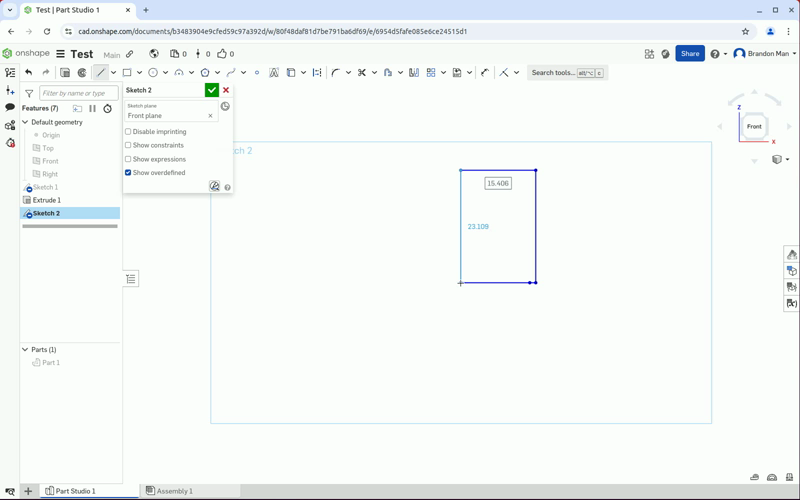
key(esc)
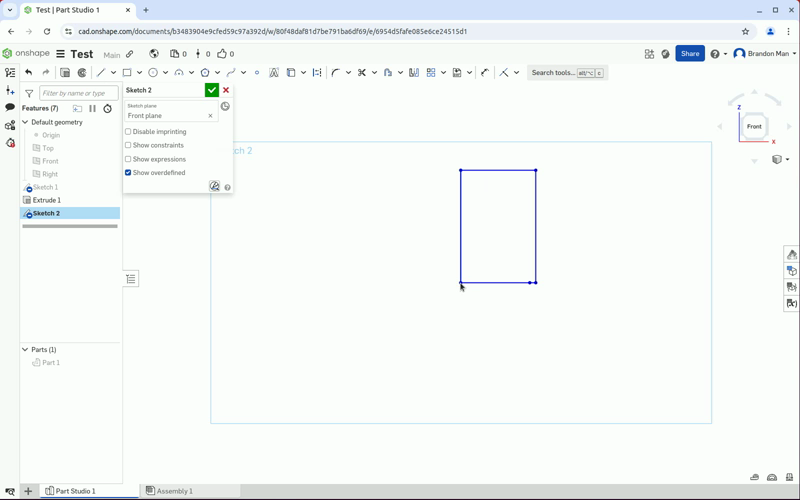
mouse_move(527, 273)
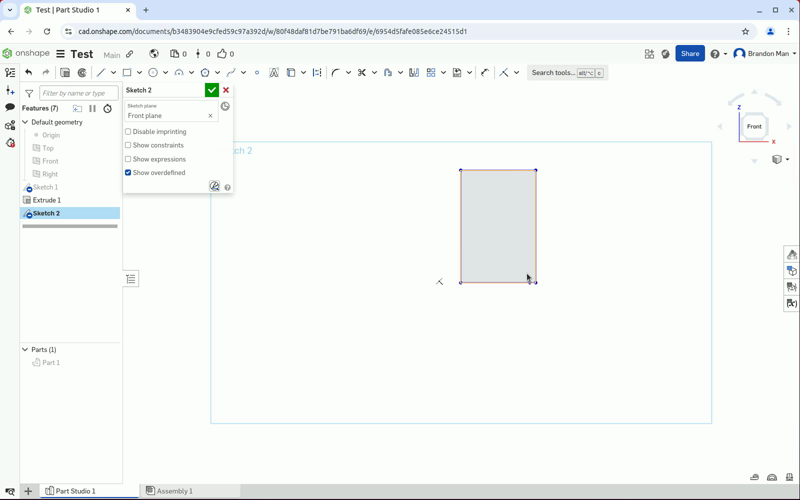
click(527, 273)
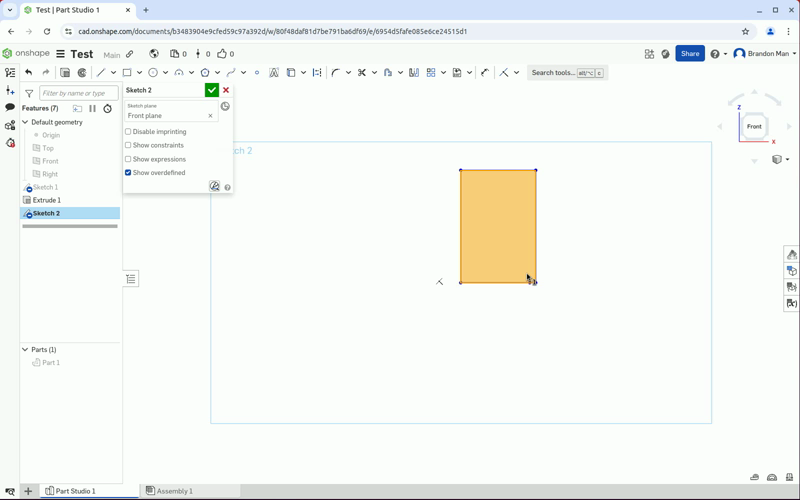
mouse_move(73, 352)
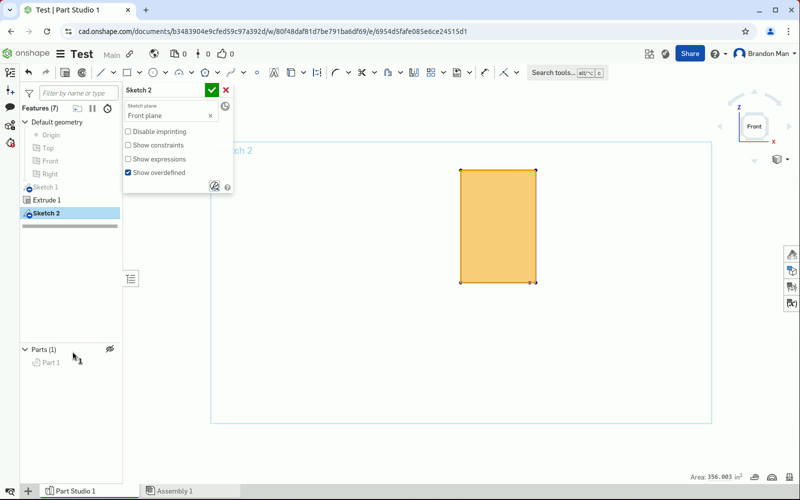
key(shift+y)
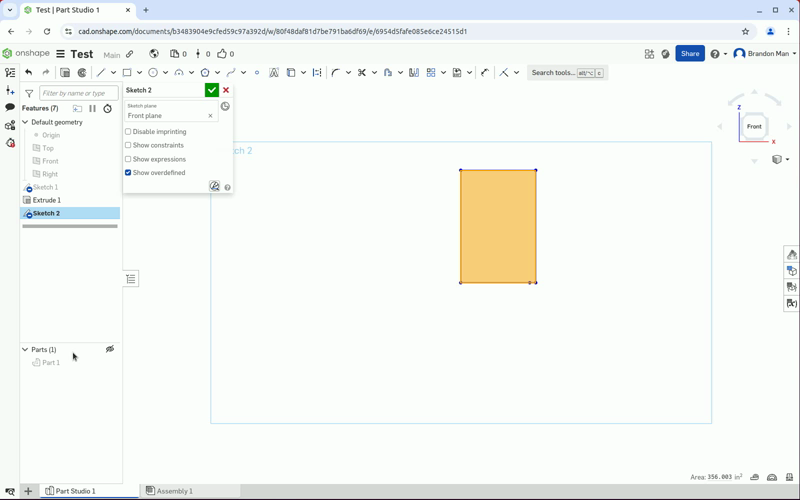
key(shift+e)
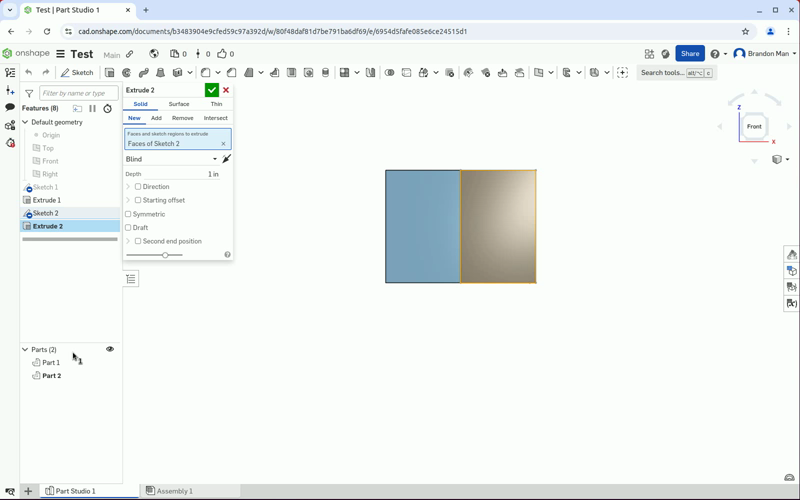
mouse_move(143, 106)
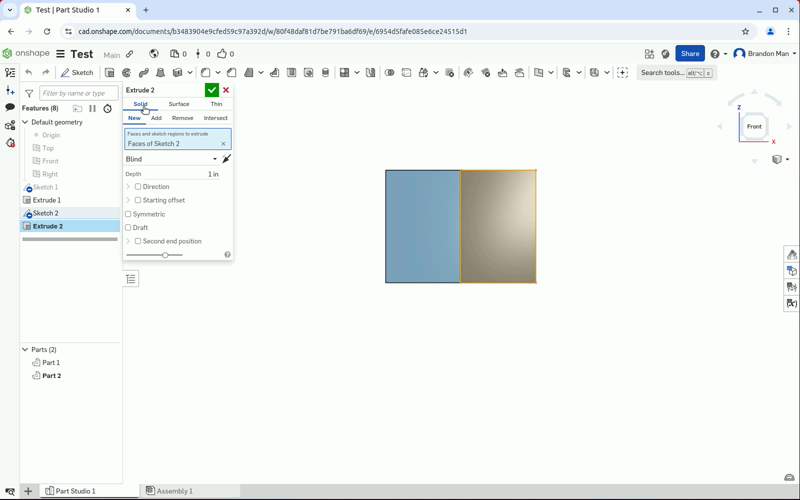
click(143, 106)
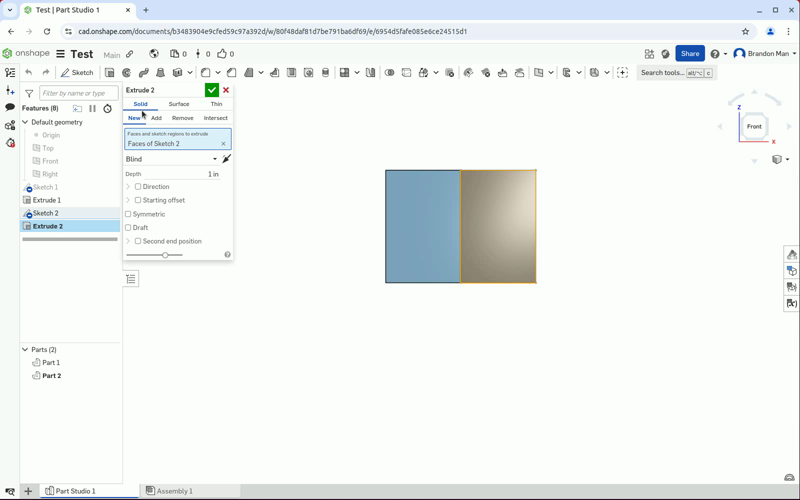
mouse_move(137, 120)
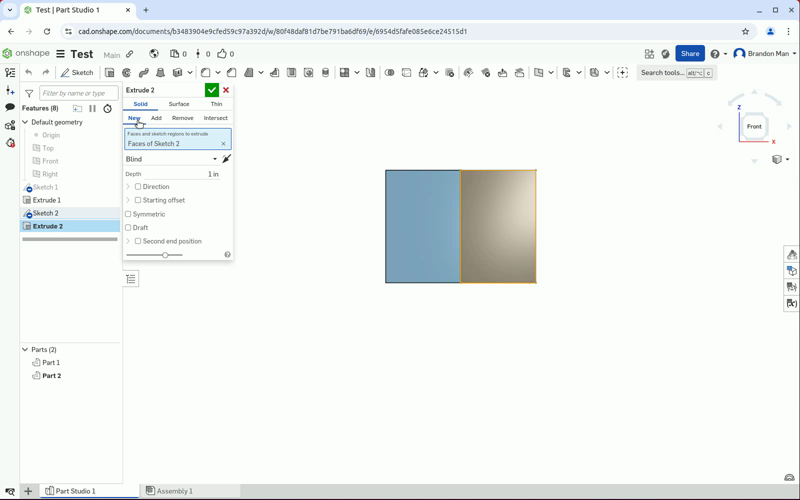
click(137, 120)
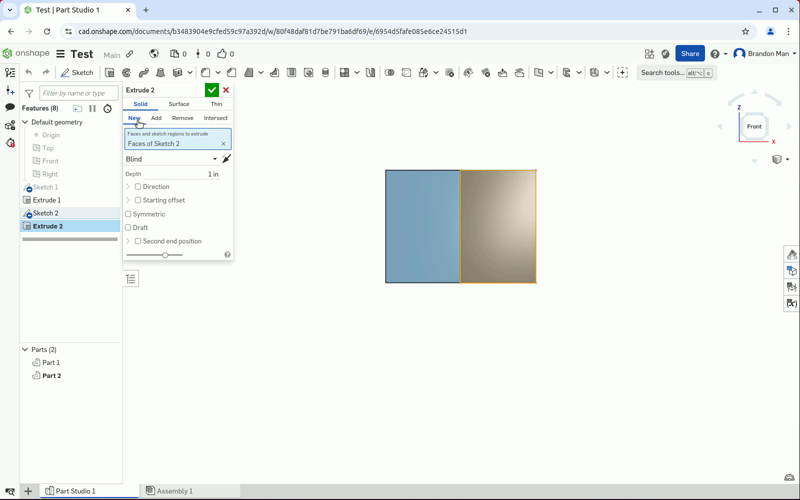
key(tab, 4)
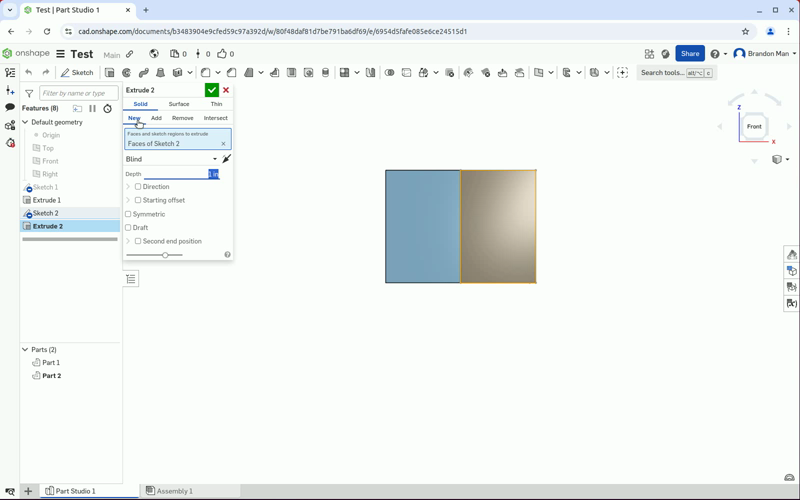
text(1.444)
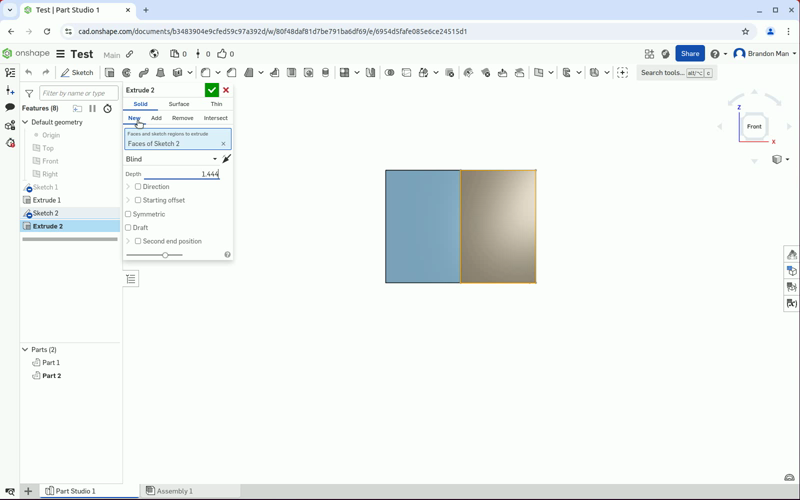
key(tab, 3)
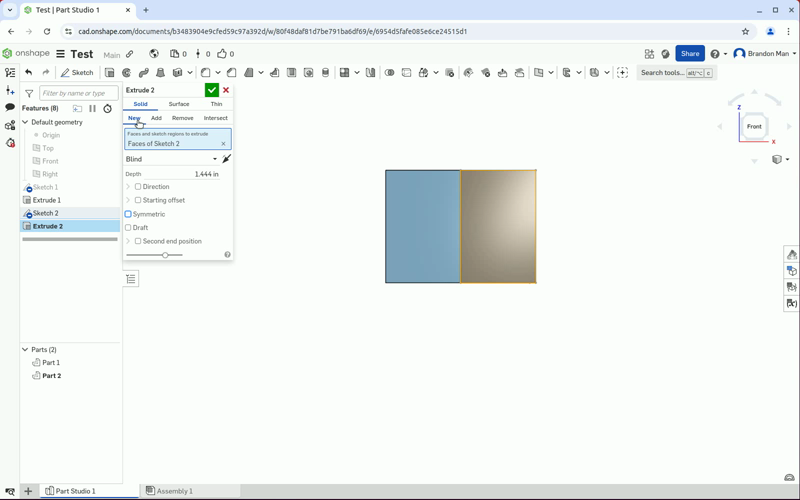
key(space)
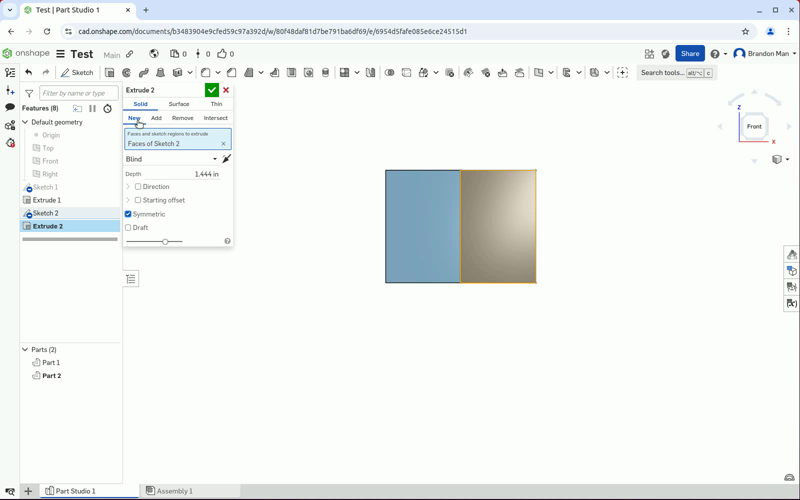
key(enter)
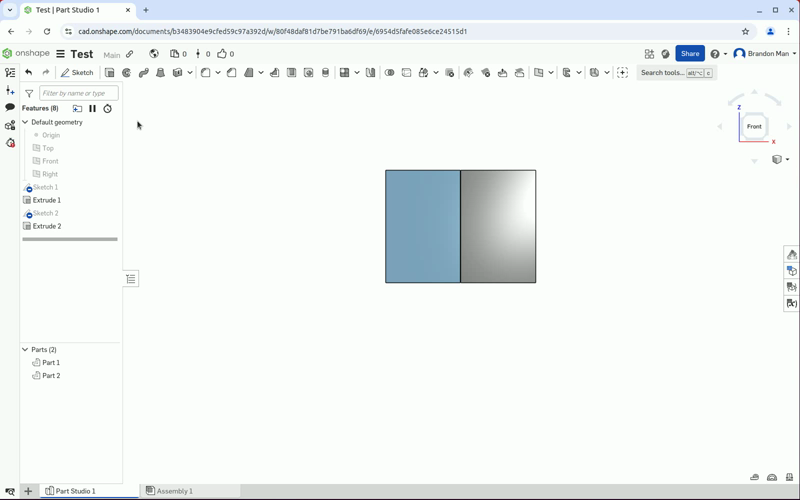
key(shift+h)
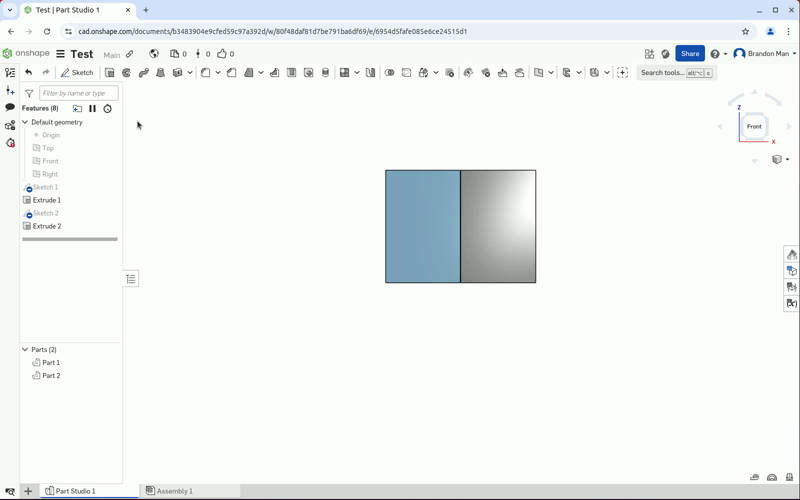
key(shift+h)
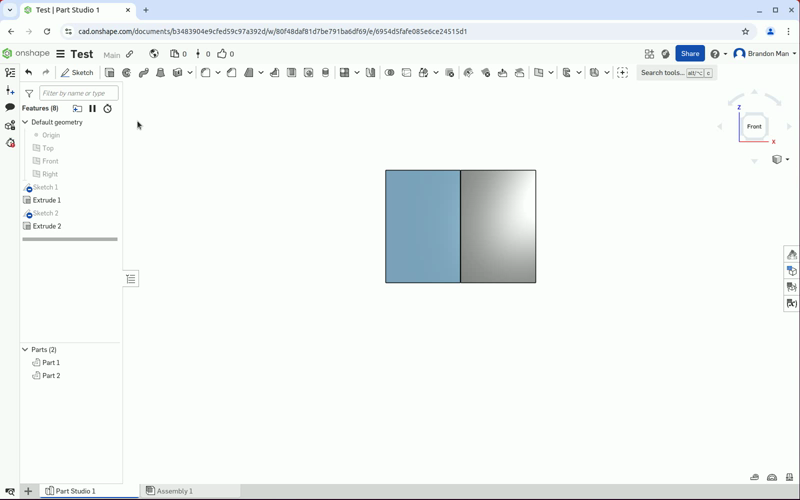
mouse_move(73, 189)
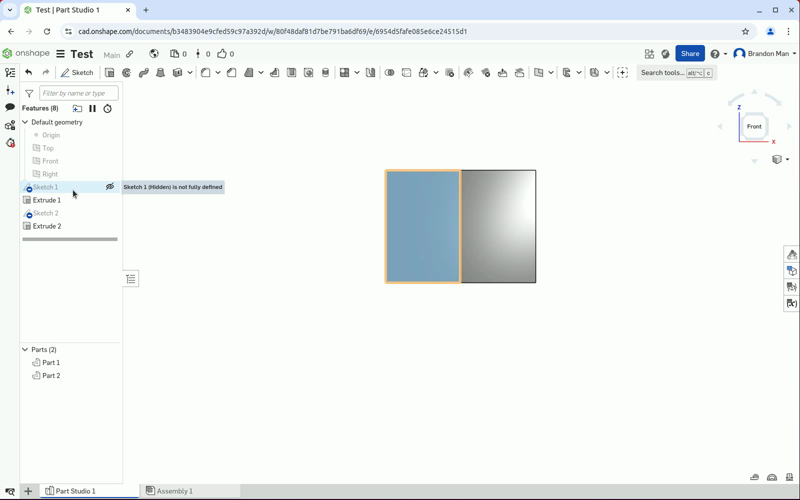
click(73, 189)
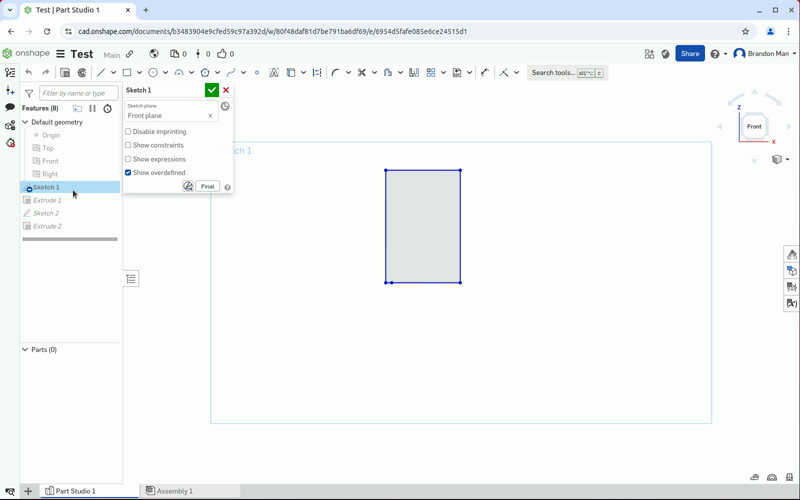
mouse_move(229, 92)
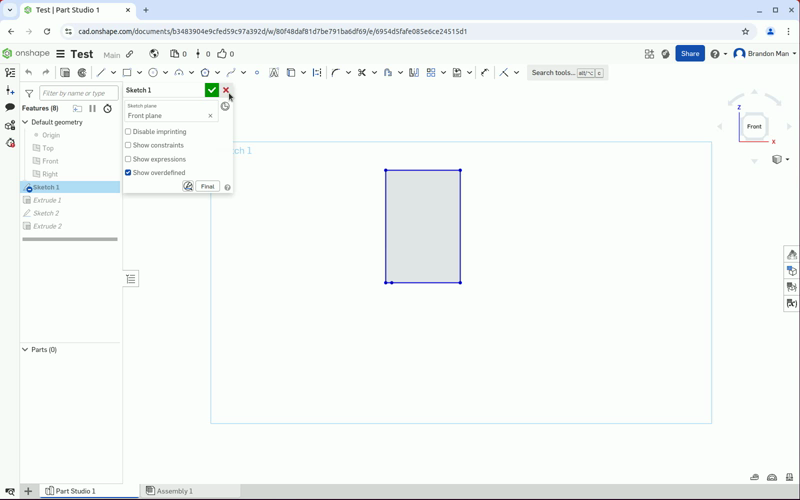
click(229, 92)
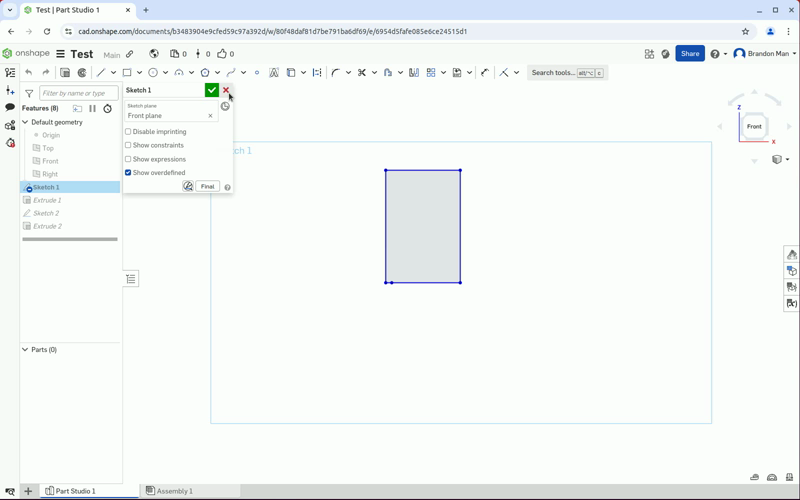
key(shift+s)
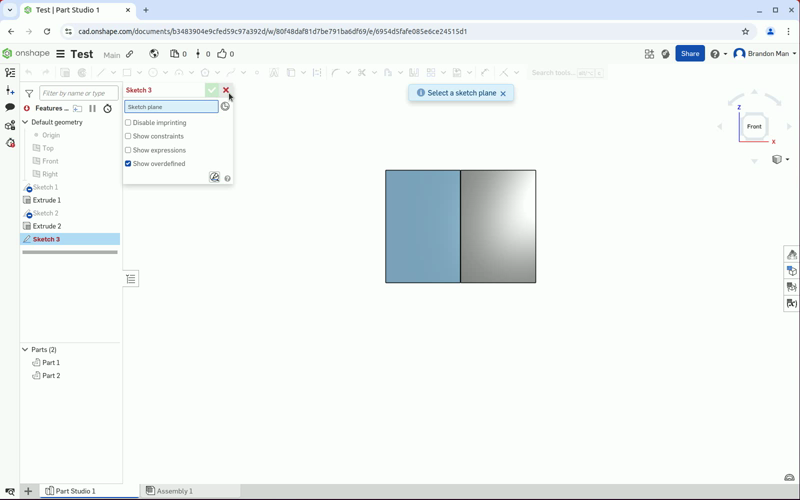
mouse_move(73, 163)
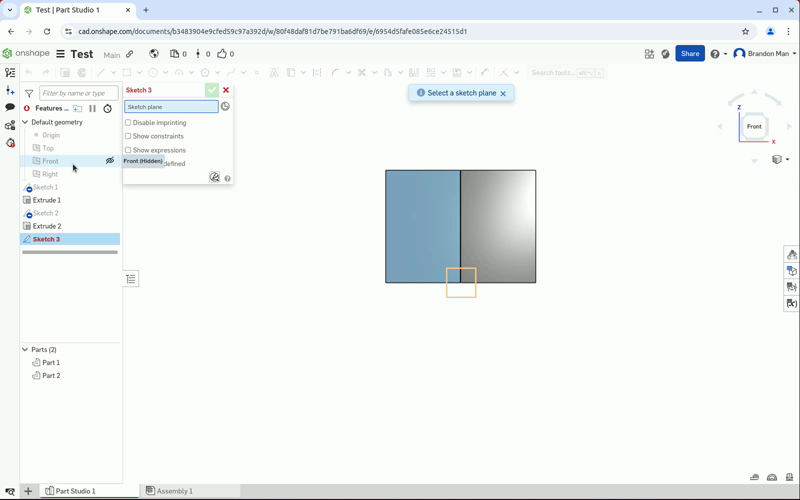
click(73, 163)
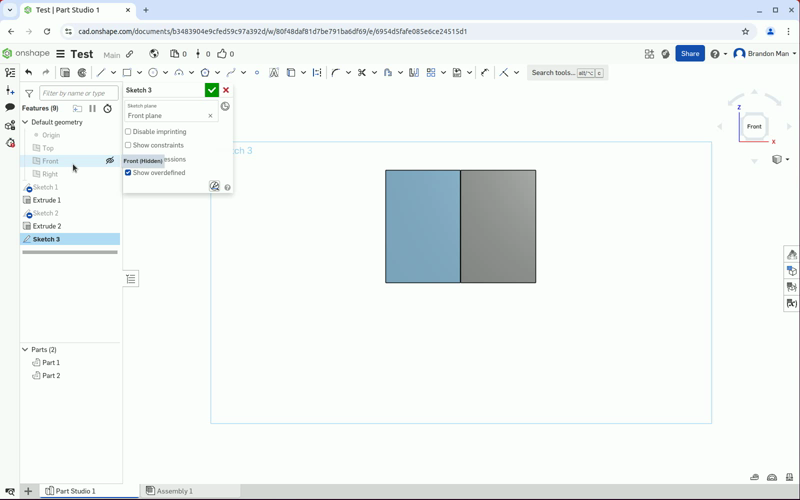
mouse_move(73, 352)
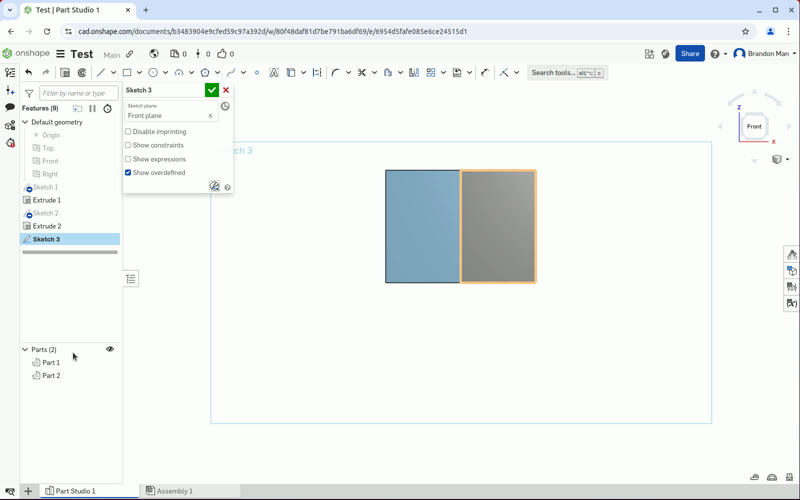
key(y)
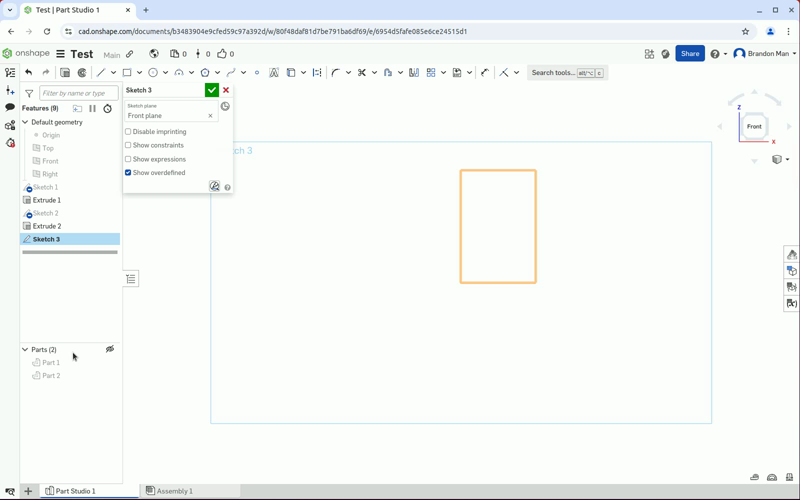
key(l)
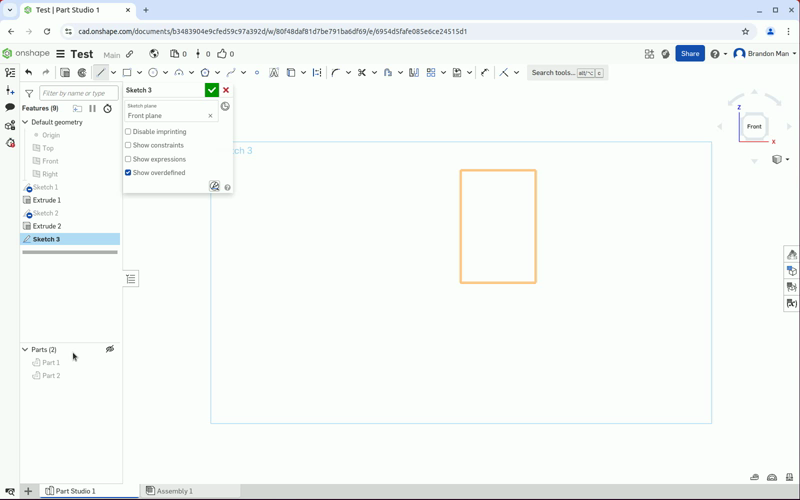
key_down(shift)
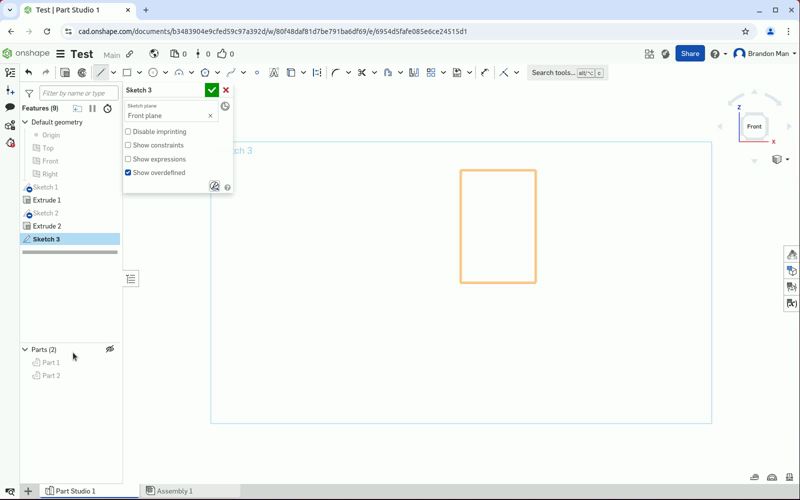
mouse_move(529, 368)
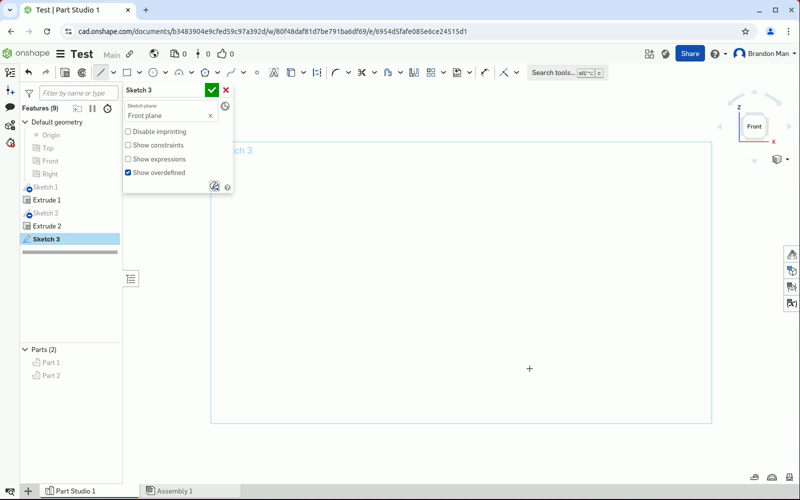
click(529, 368)
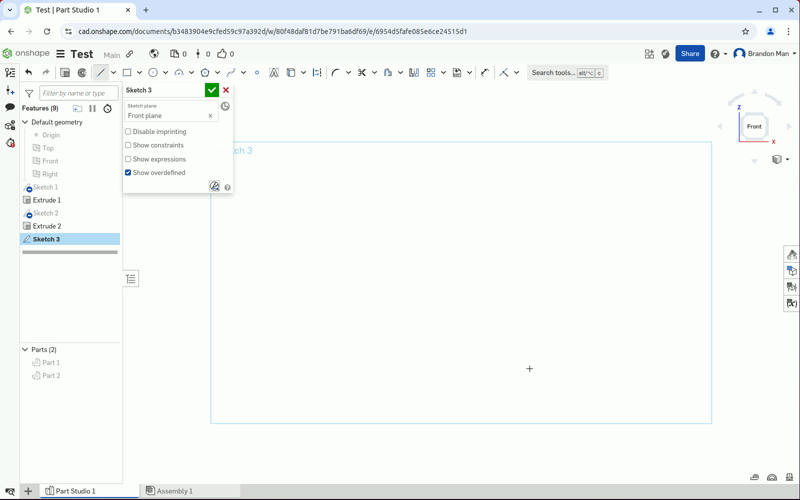
key_up(shift)
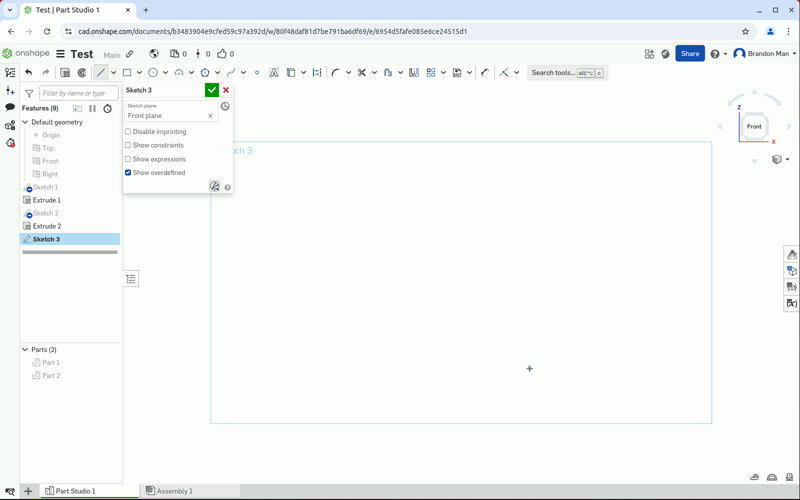
key_down(shift)
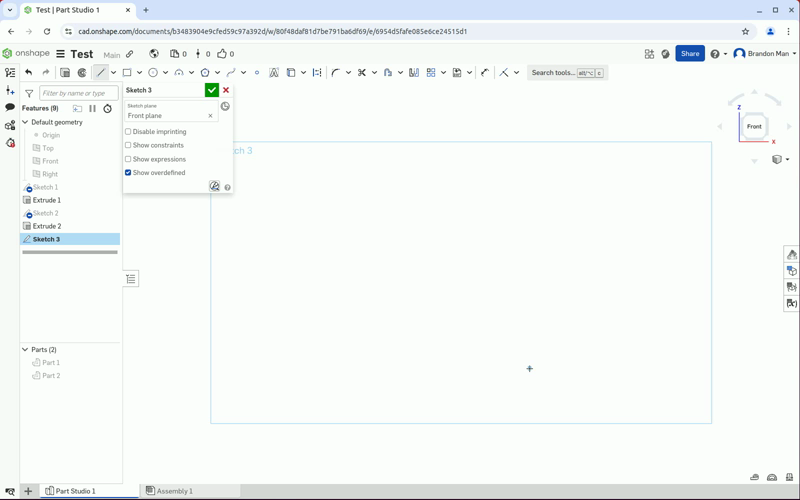
mouse_move(559, 368)
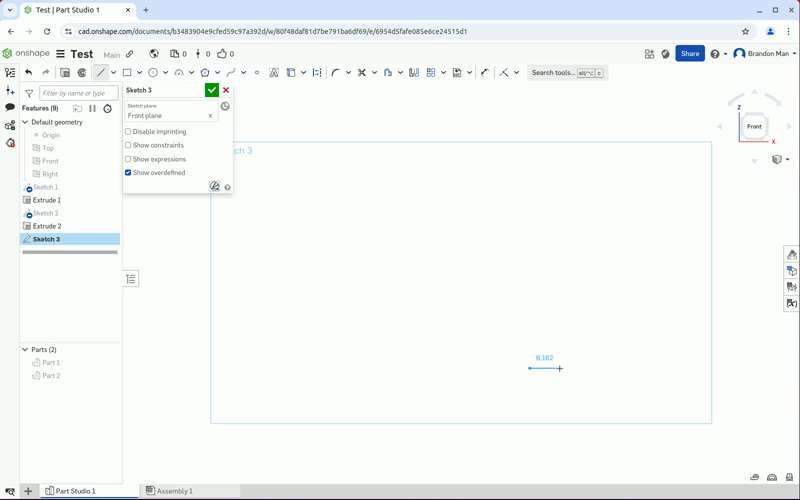
mouse_move(536, 368)
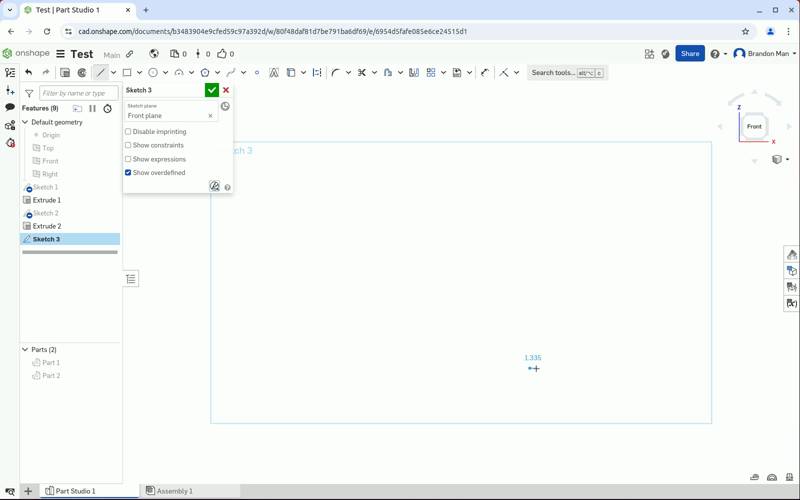
scroll(6)
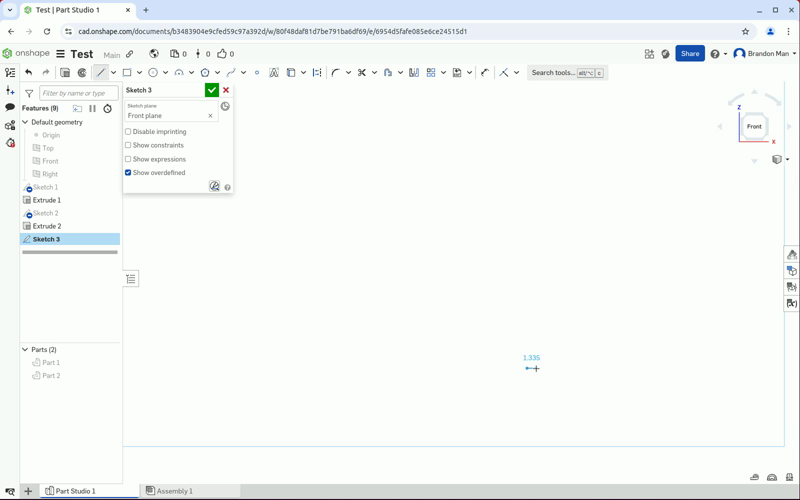
scroll(6)
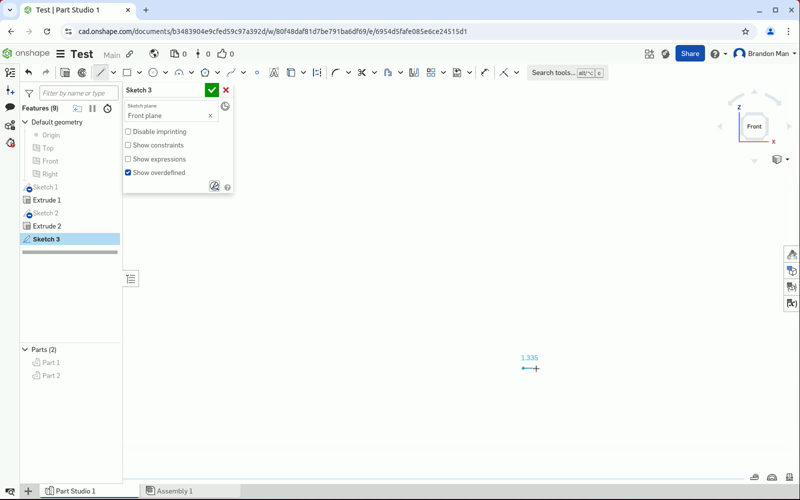
scroll(6)
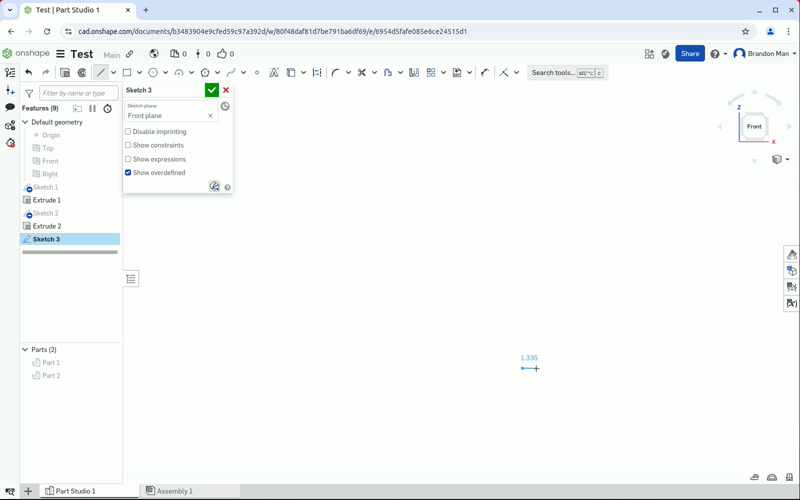
scroll(6)
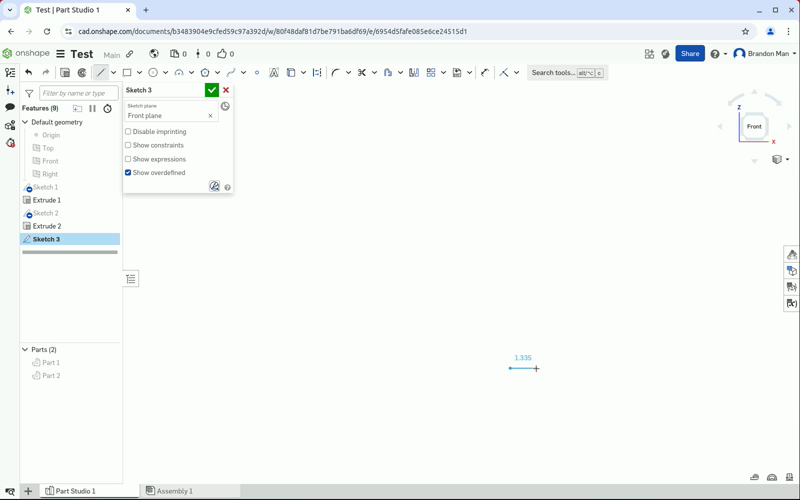
scroll(6)
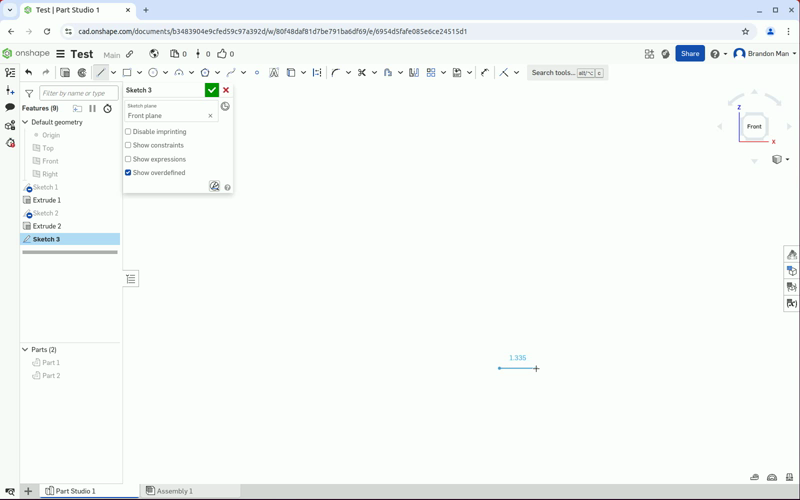
scroll(6)
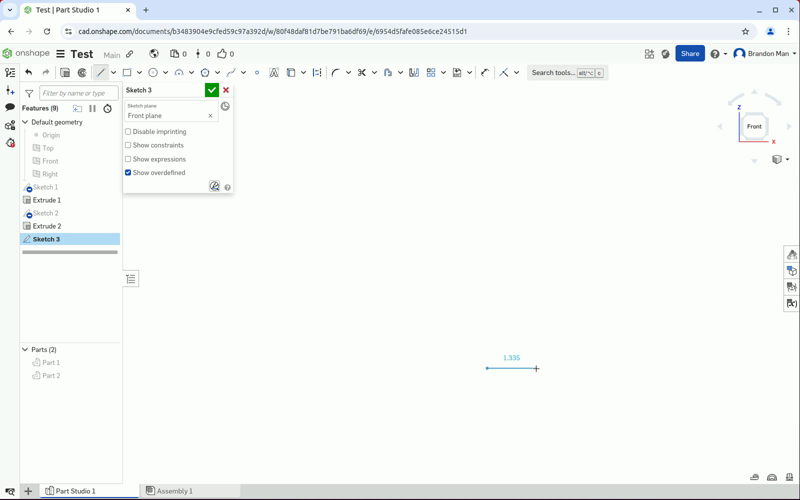
scroll(6)
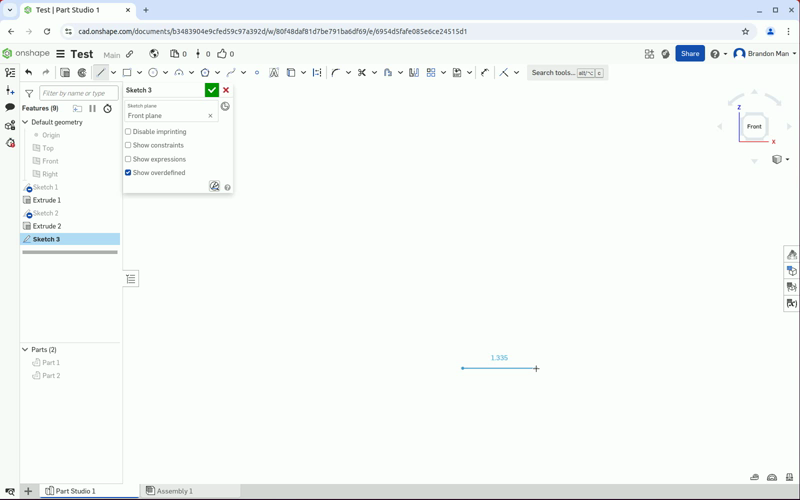
click(536, 368)
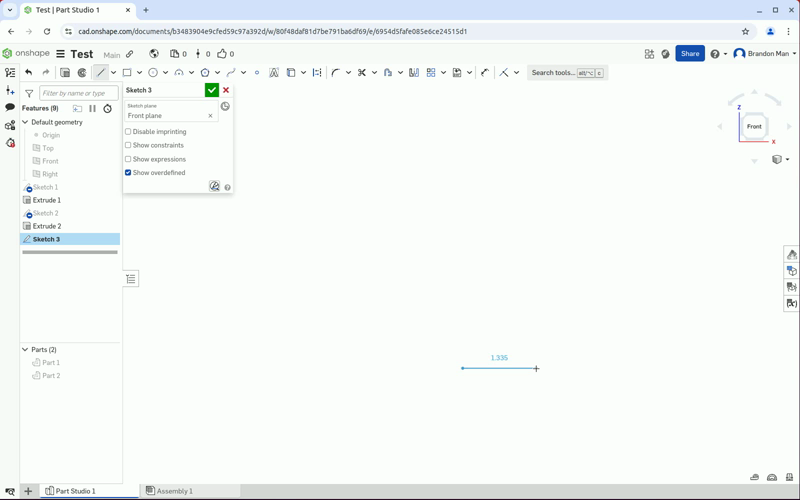
scroll(-6)
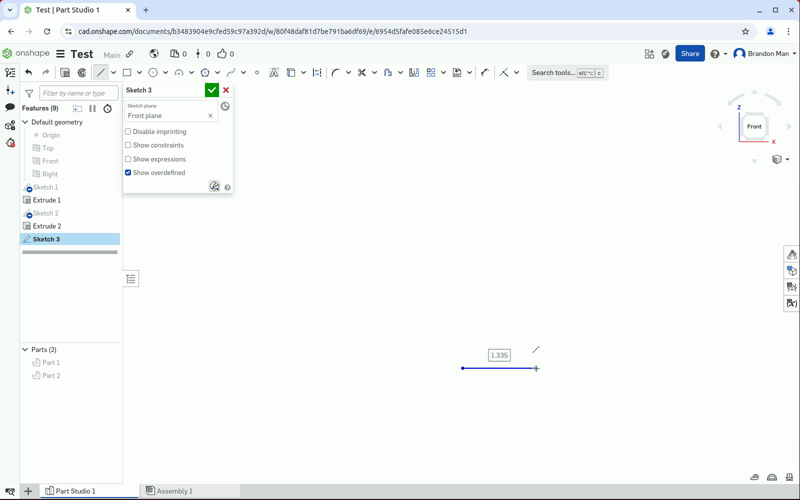
scroll(-6)
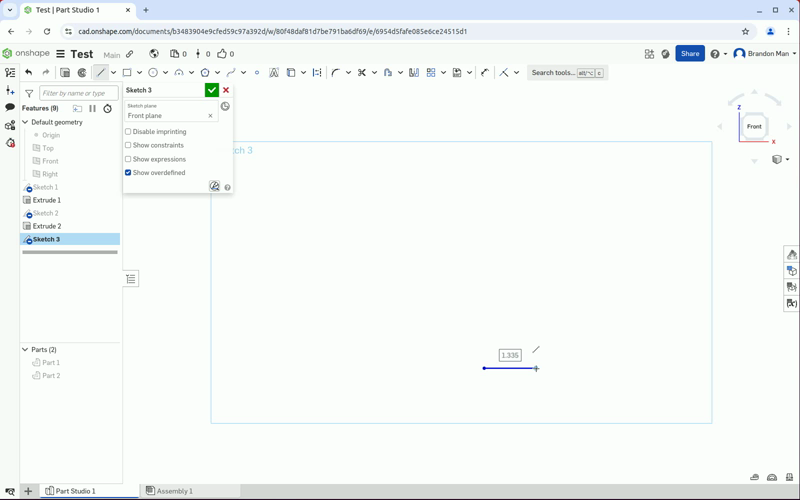
scroll(-6)
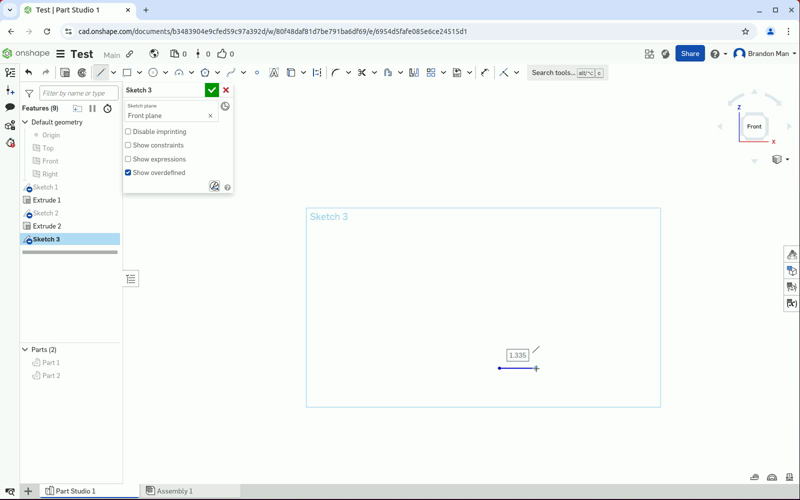
scroll(-6)
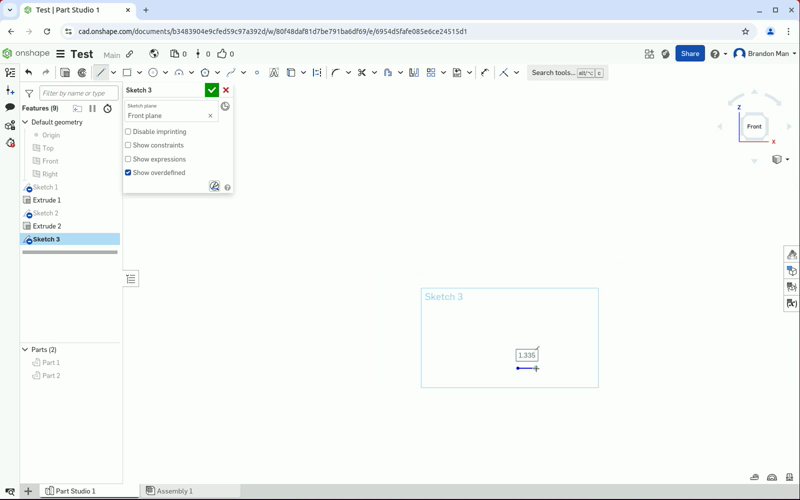
scroll(-6)
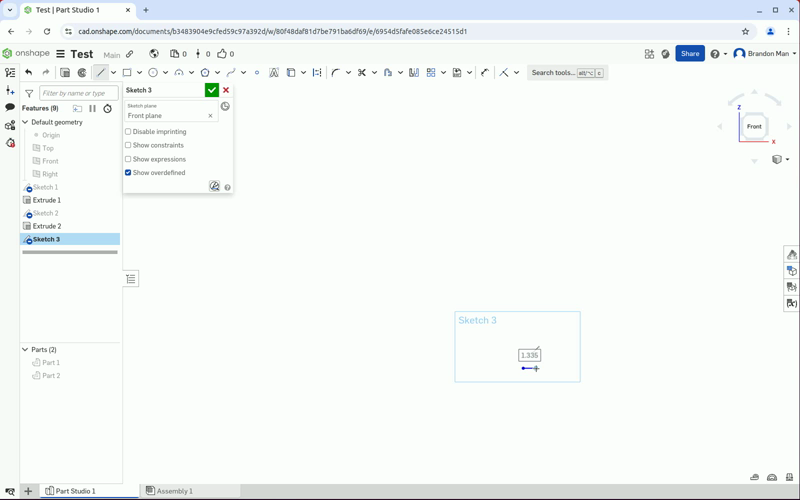
scroll(-6)
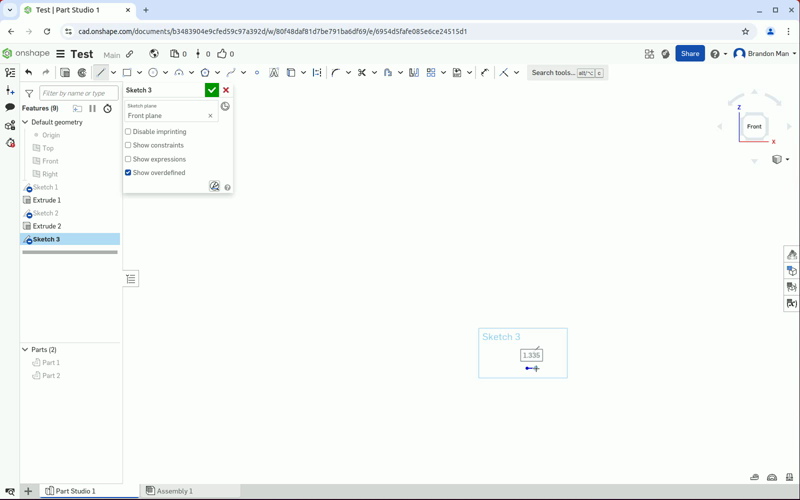
scroll(-6)
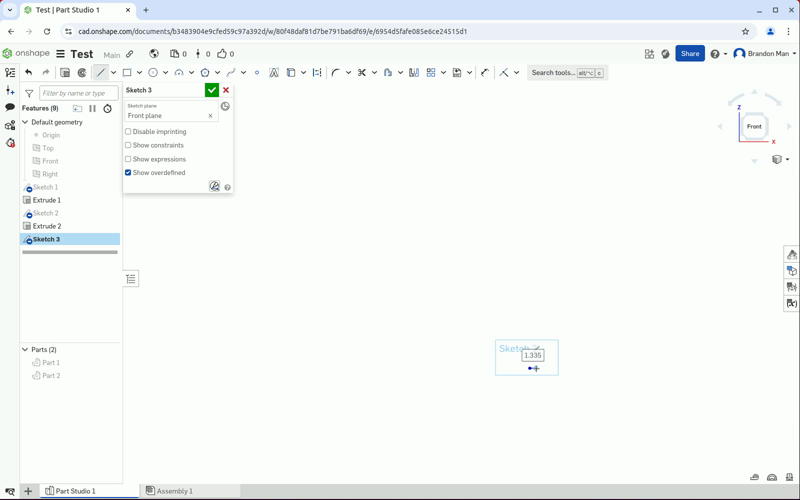
key_up(shift)
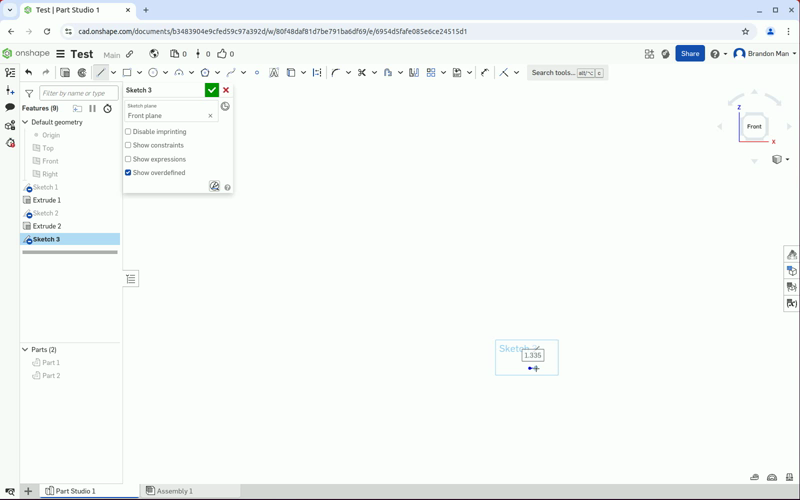
key_down(shift)
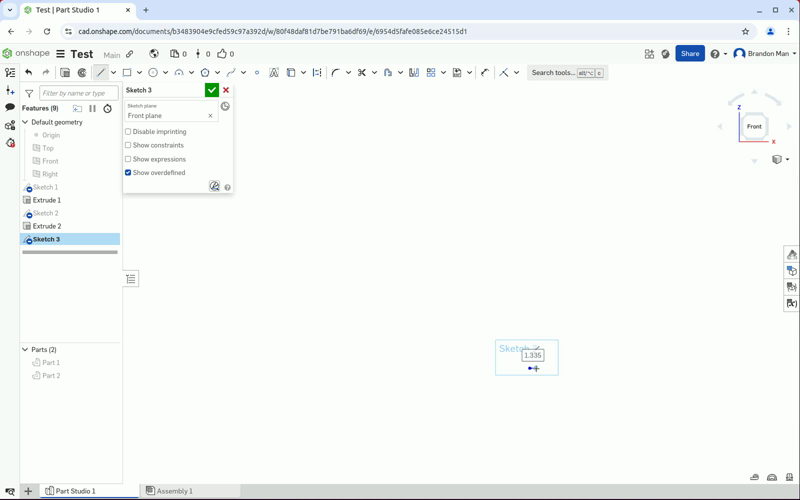
mouse_move(536, 282)
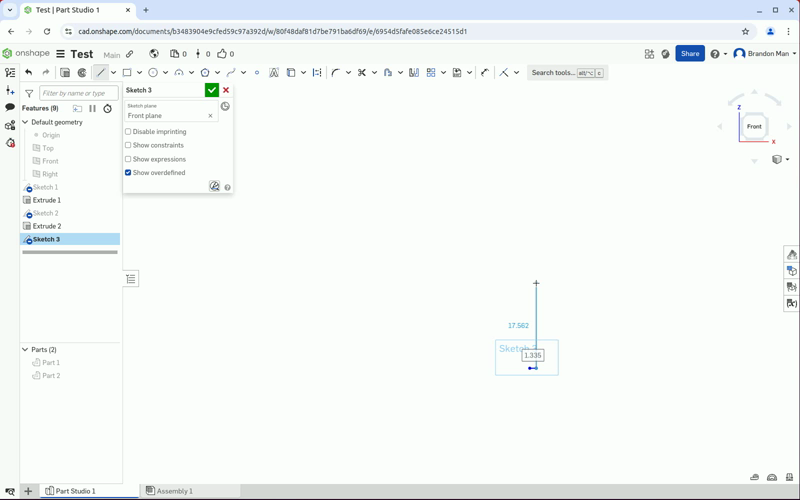
click(536, 282)
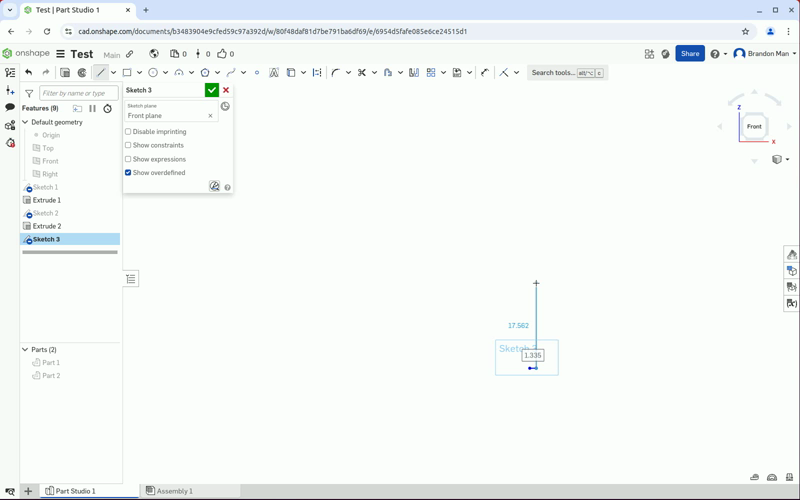
key_up(shift)
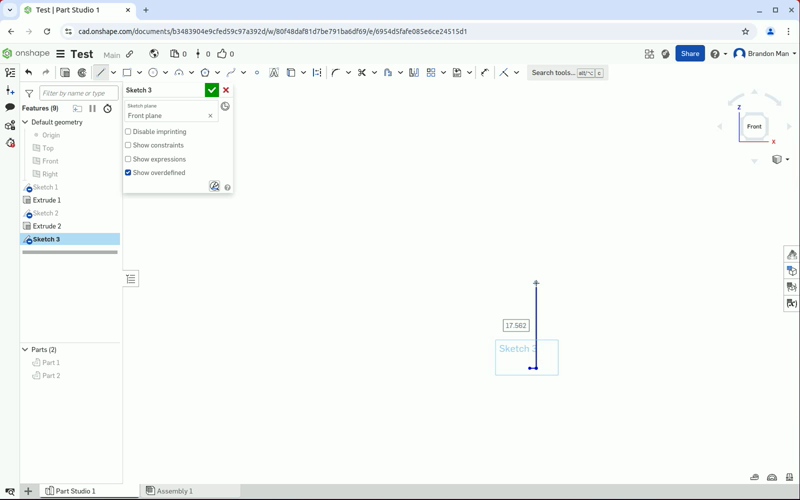
key_down(shift)
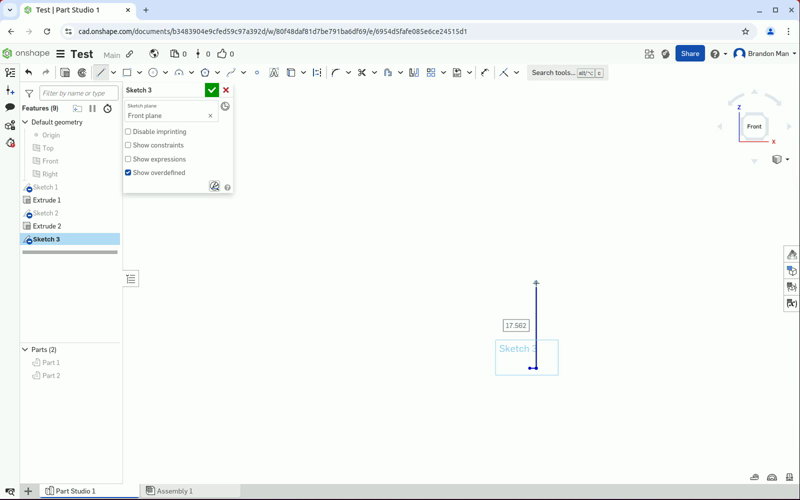
mouse_move(566, 282)
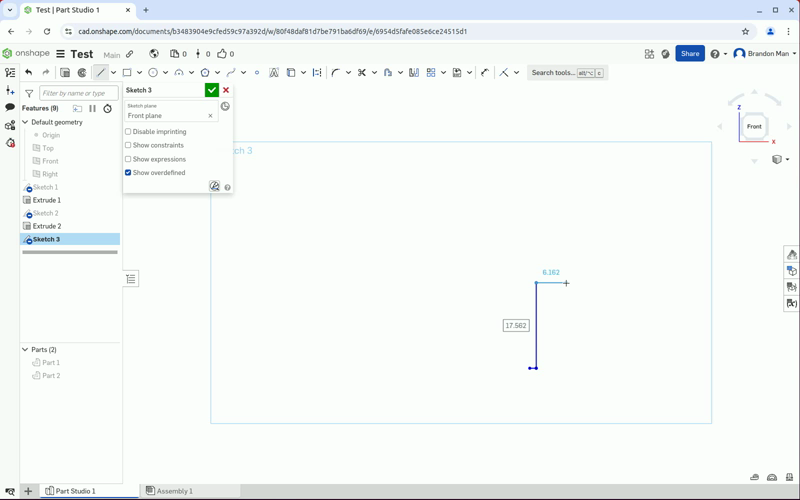
mouse_move(529, 282)
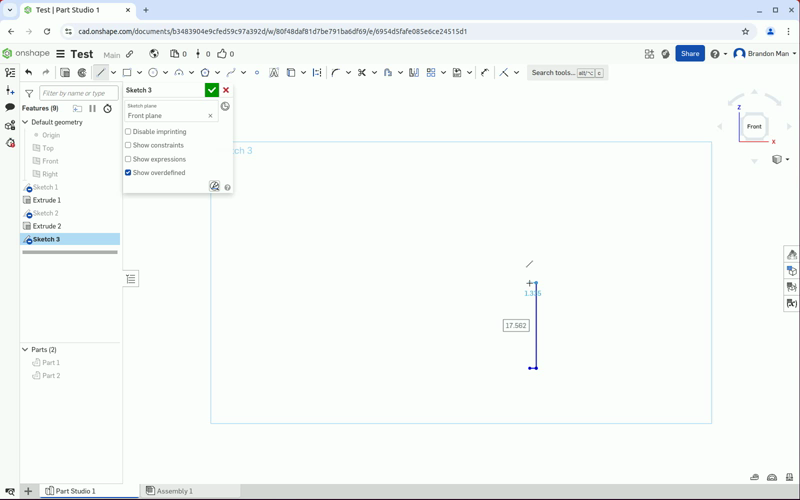
scroll(6)
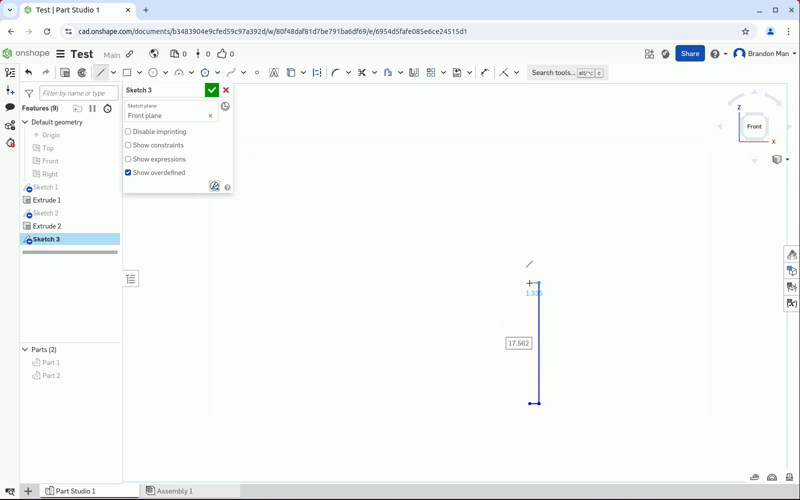
scroll(6)
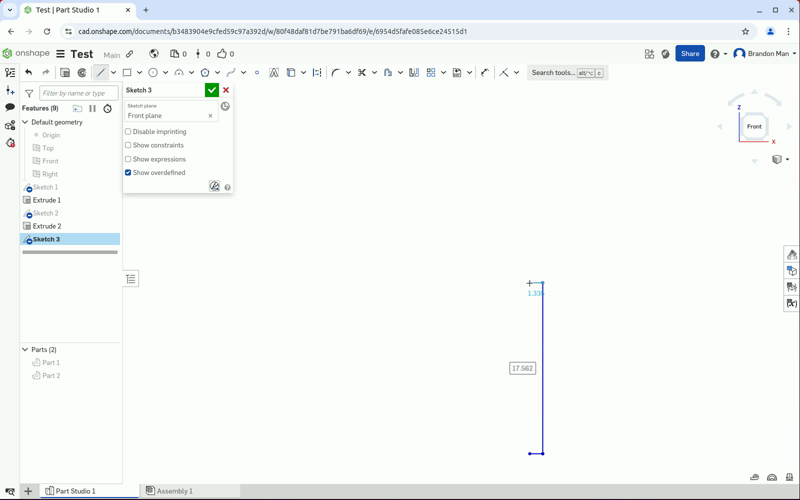
scroll(6)
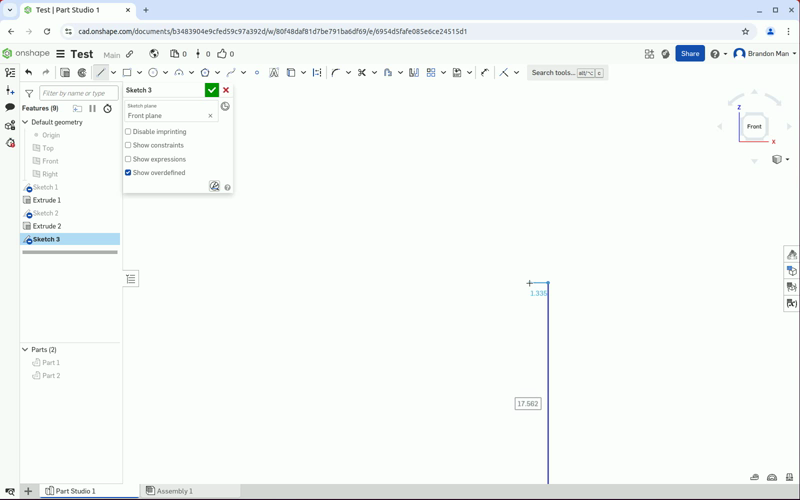
scroll(6)
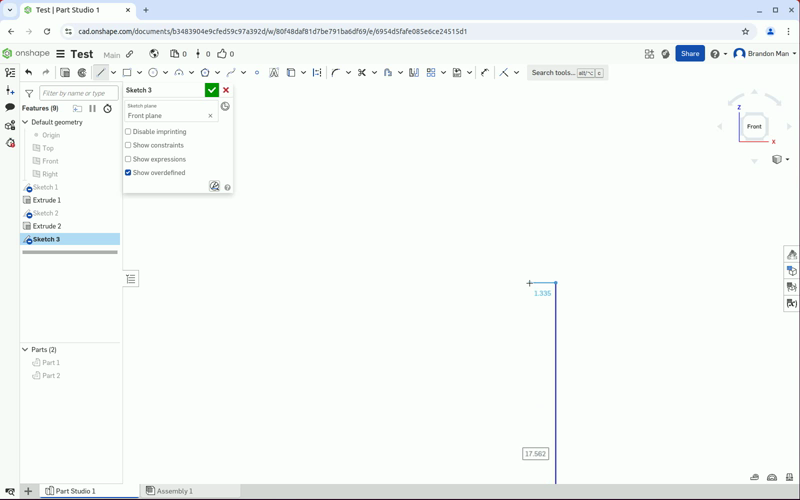
scroll(6)
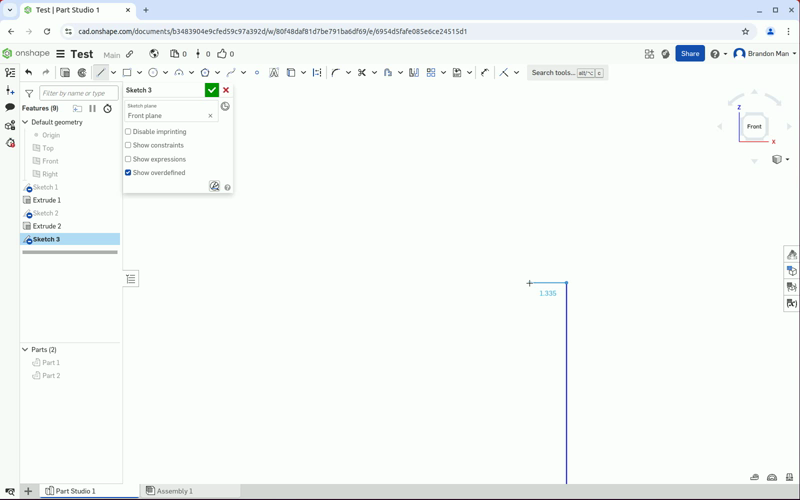
scroll(6)
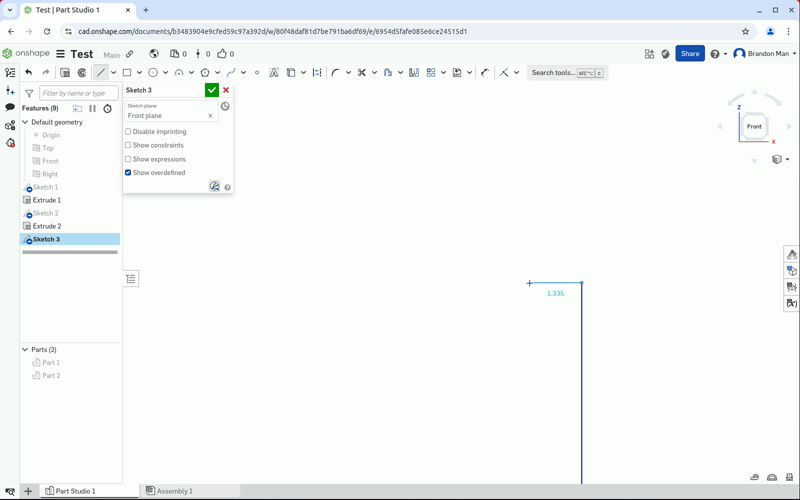
scroll(6)
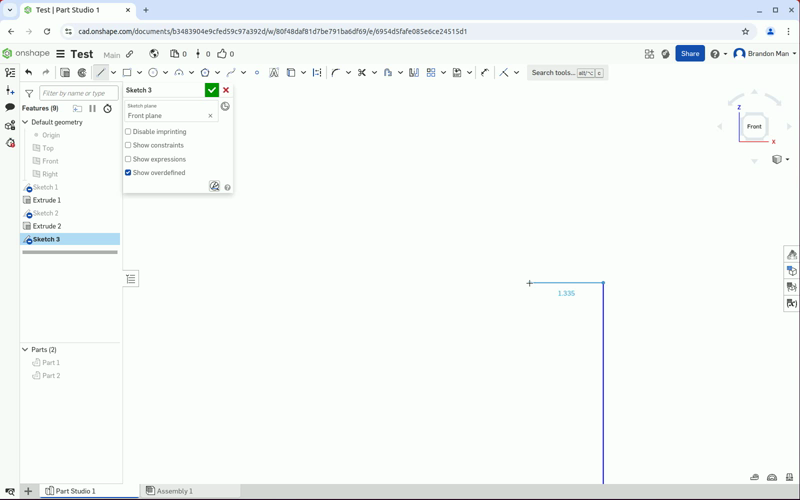
click(529, 282)
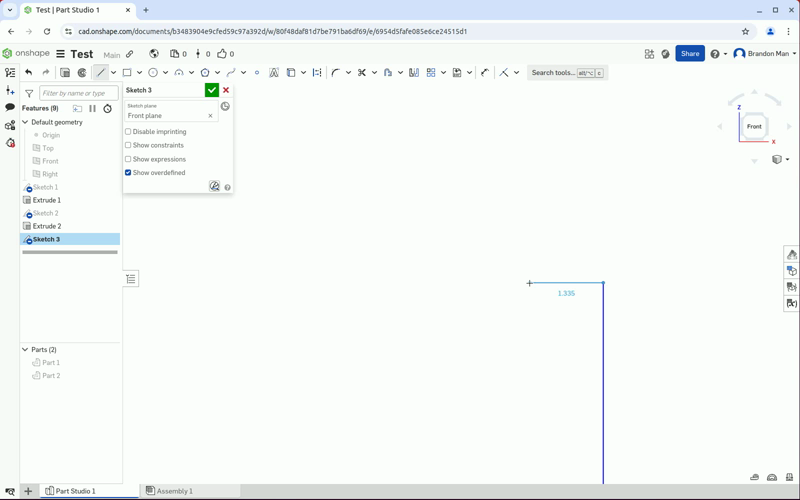
scroll(-6)
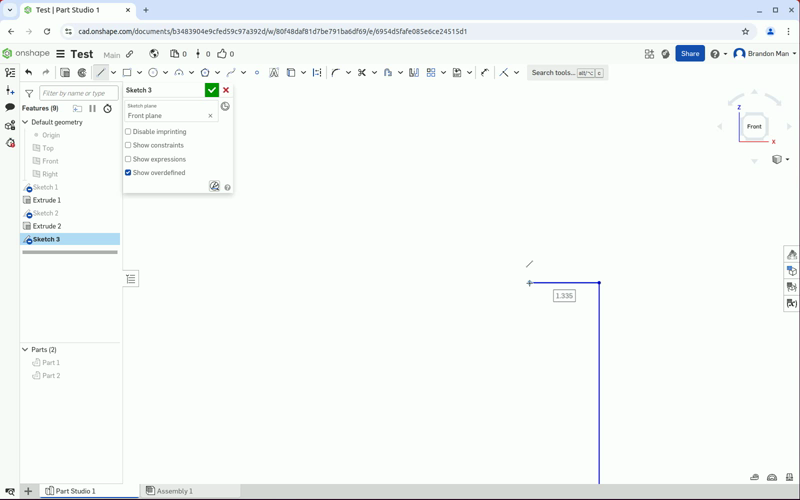
scroll(-6)
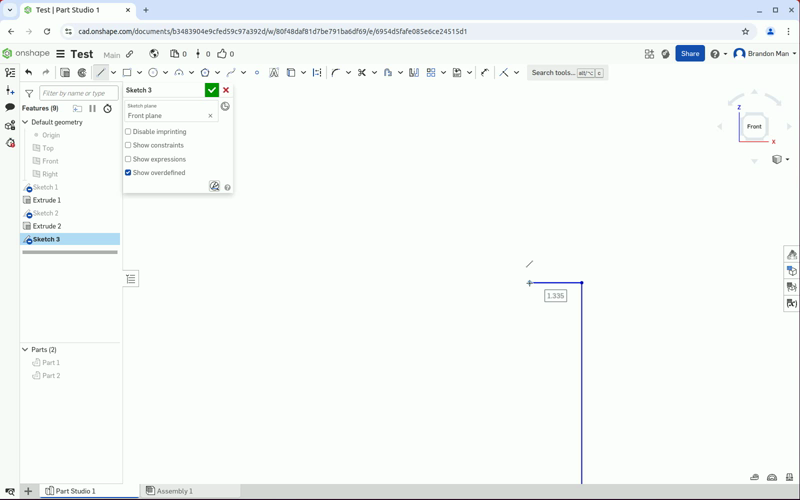
scroll(-6)
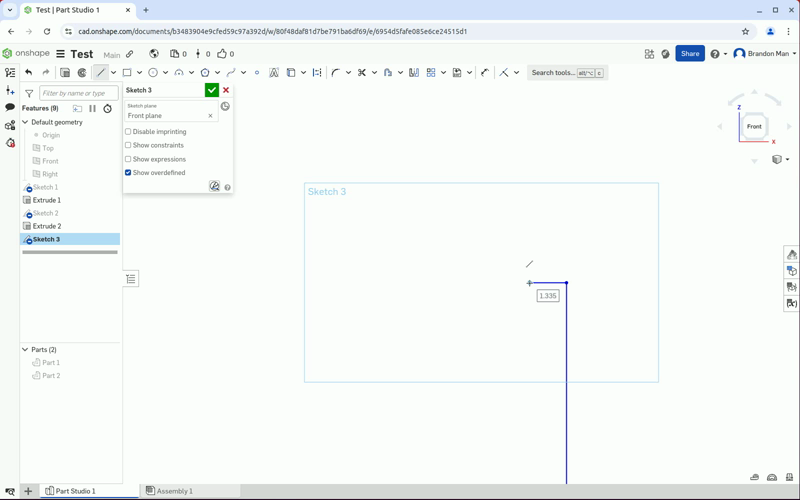
scroll(-6)
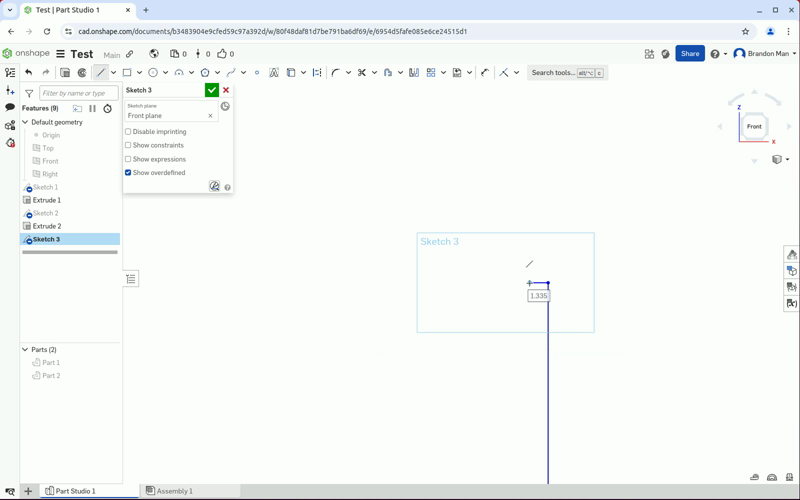
scroll(-6)
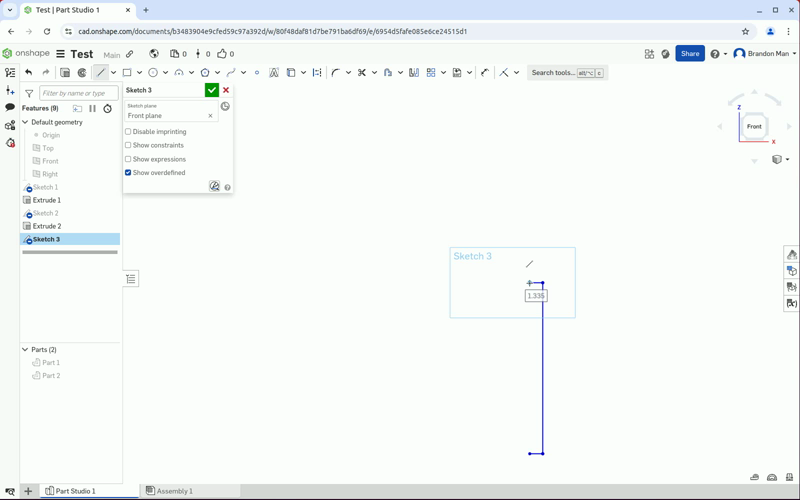
scroll(-6)
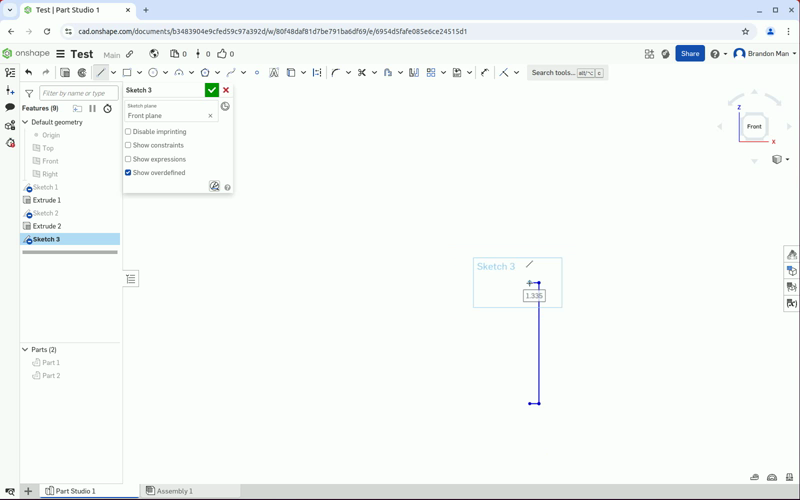
scroll(-6)
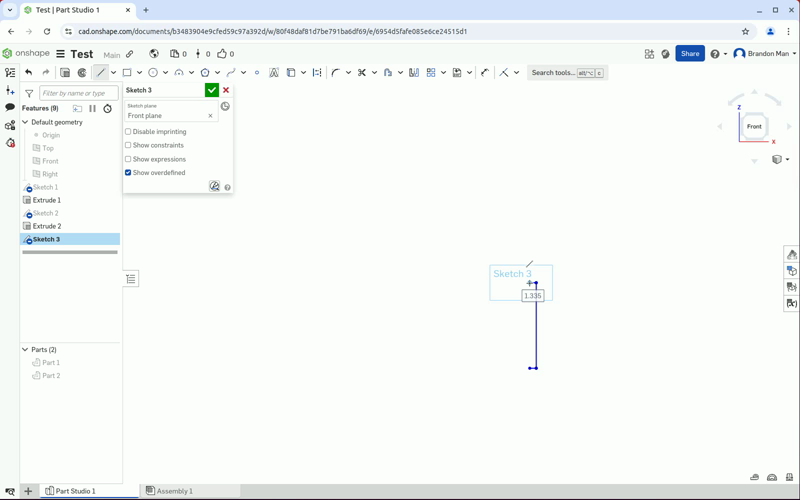
key_up(shift)
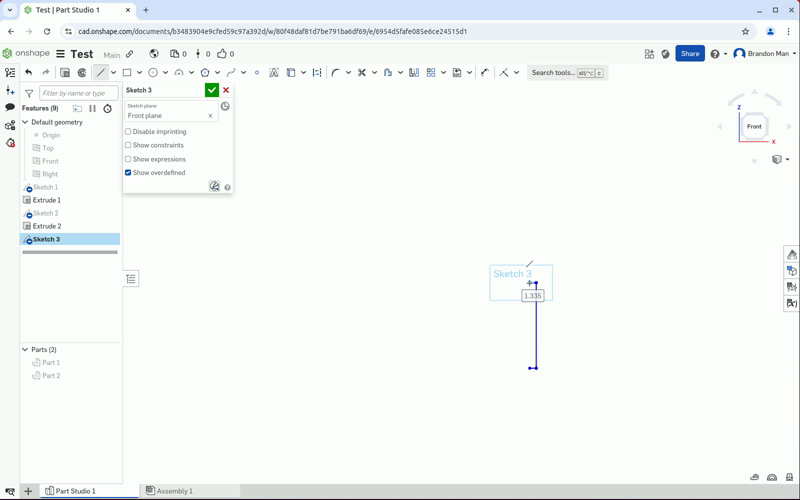
key_down(shift)
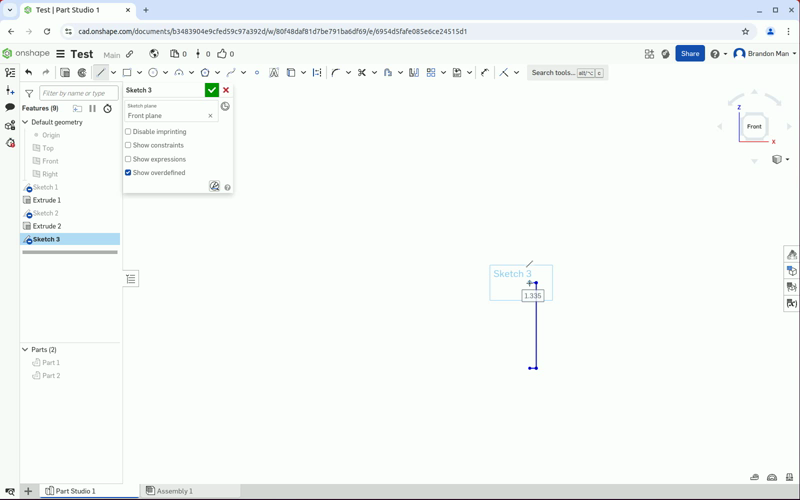
mouse_move(529, 368)
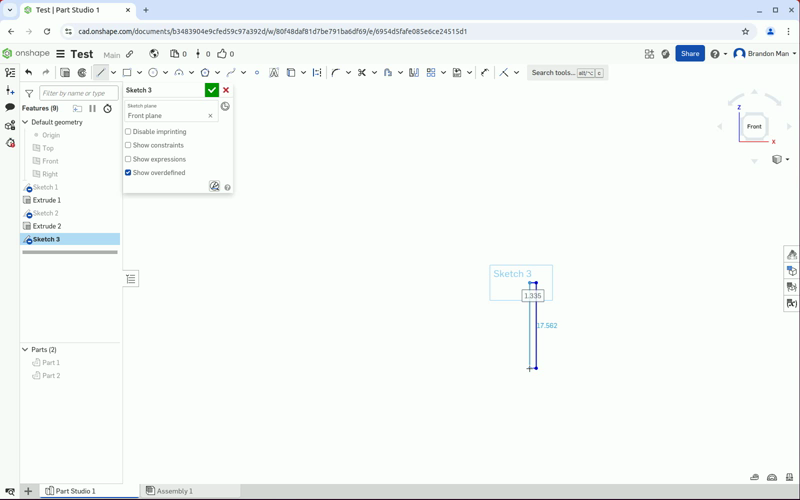
key_up(shift)
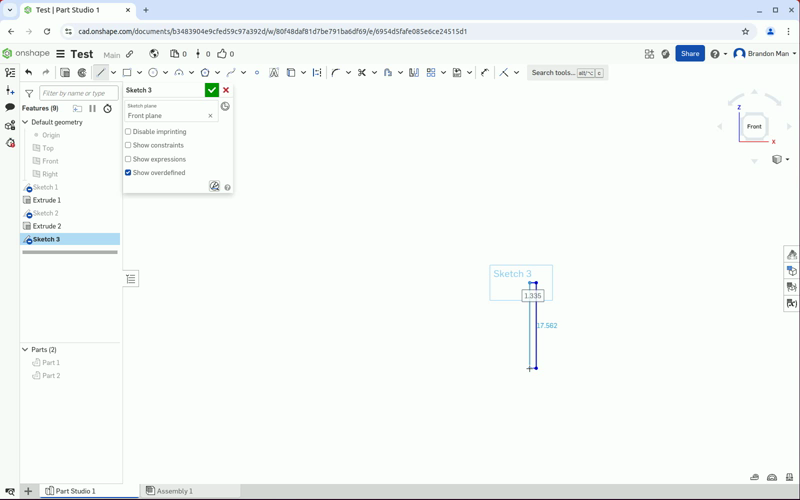
click(529, 368)
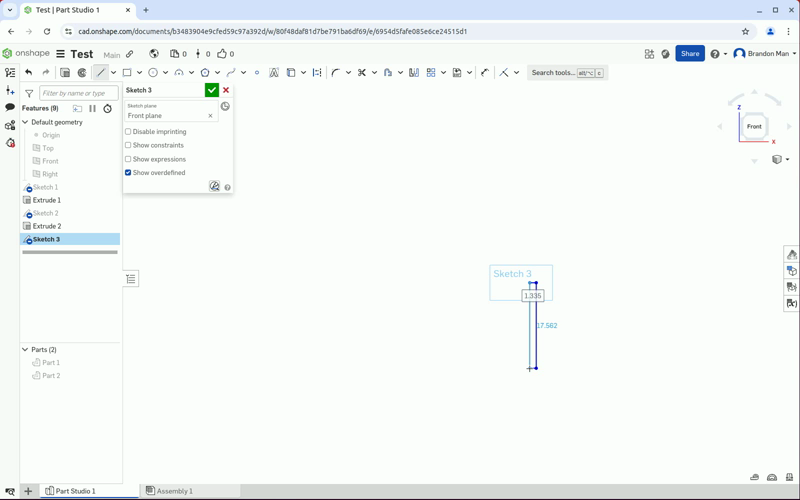
key(esc)
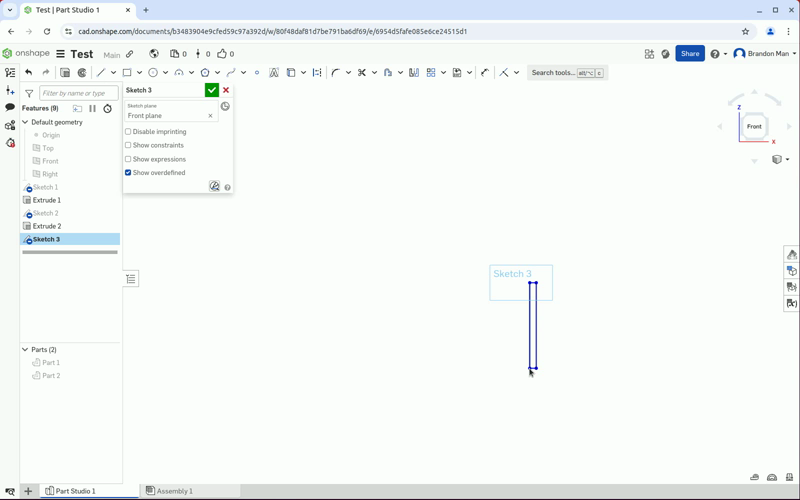
mouse_move(535, 325)
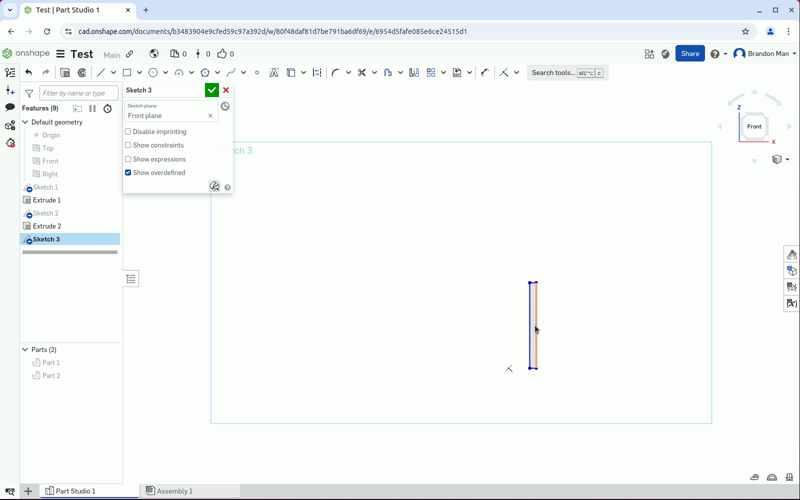
scroll(6)
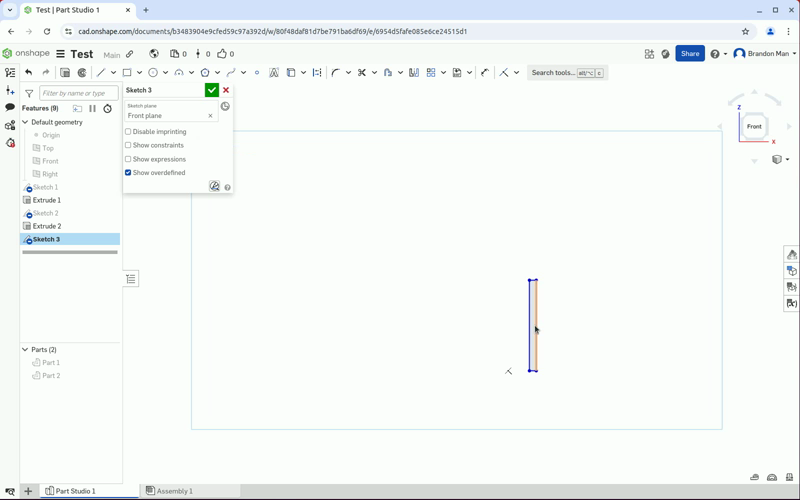
scroll(6)
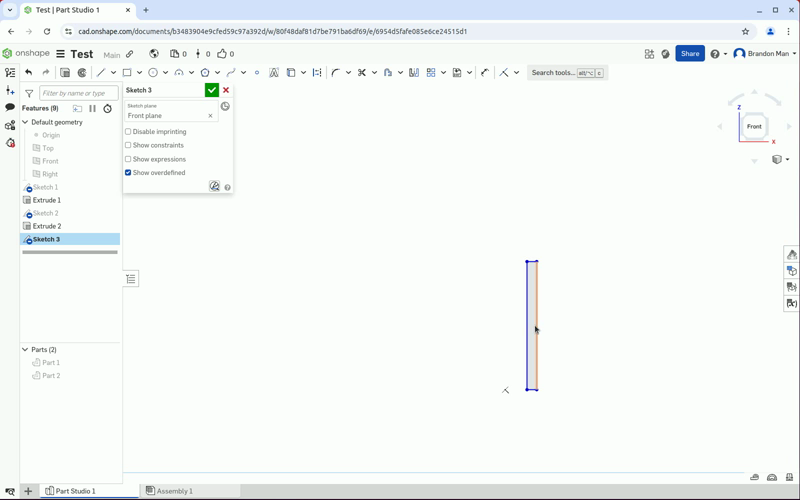
scroll(6)
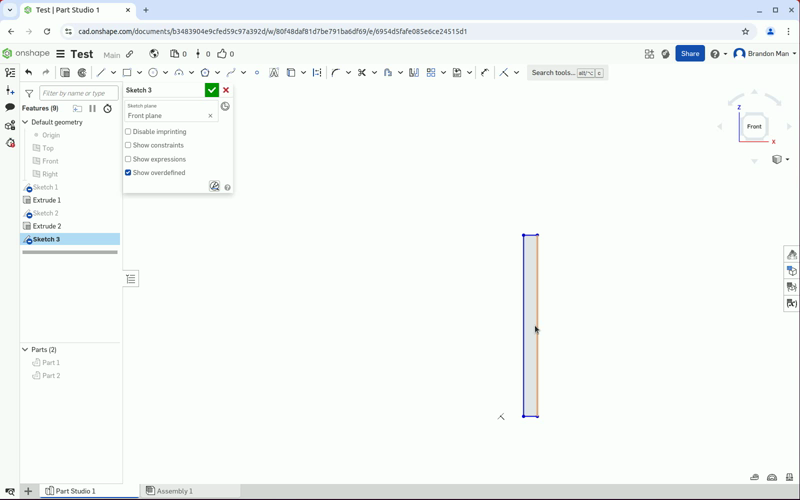
scroll(6)
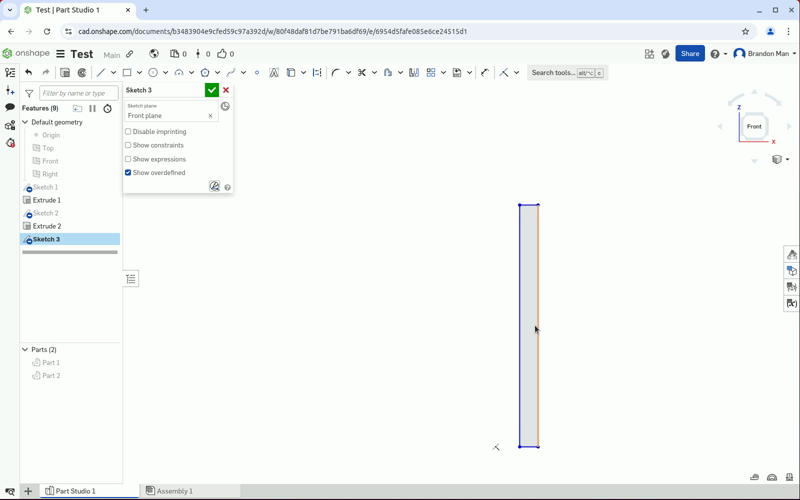
scroll(6)
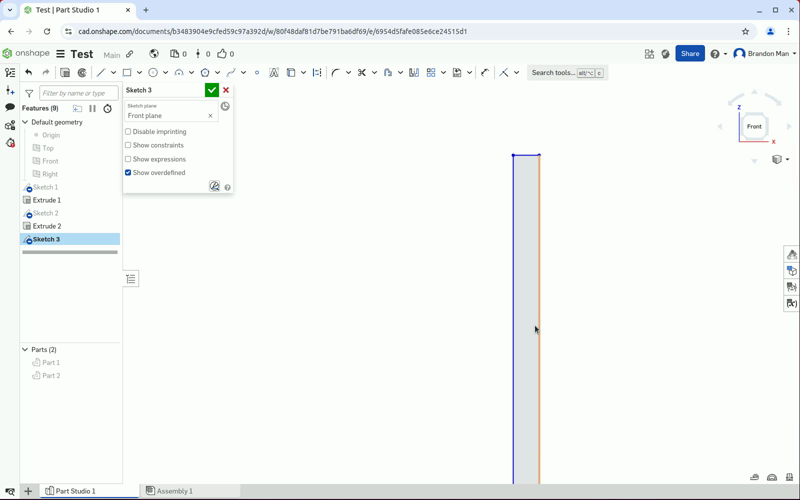
scroll(6)
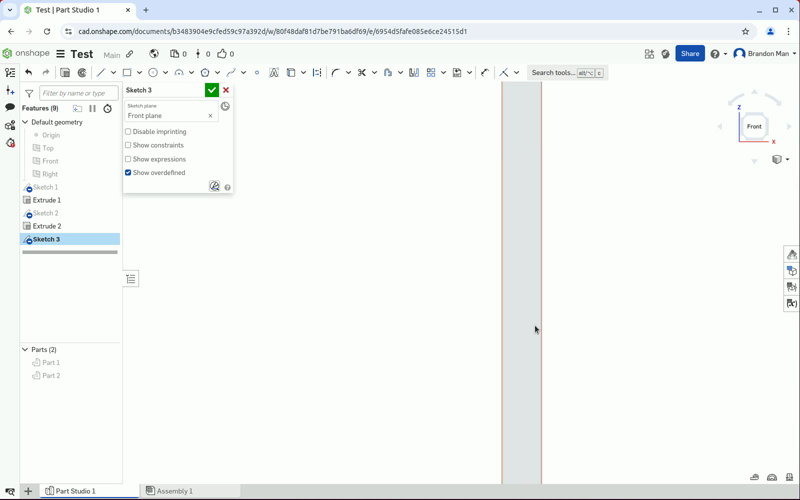
scroll(6)
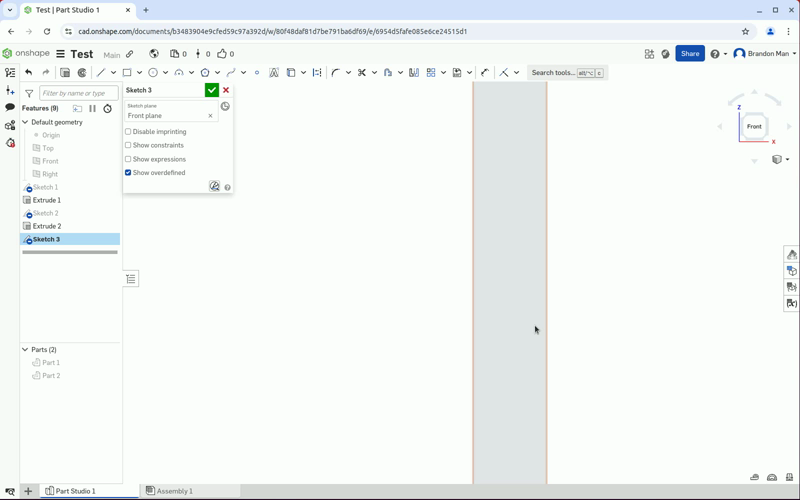
click(535, 325)
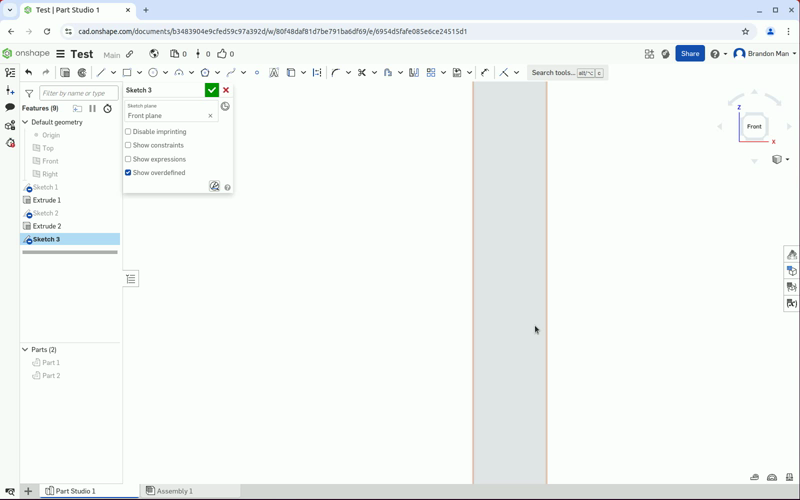
scroll(-6)
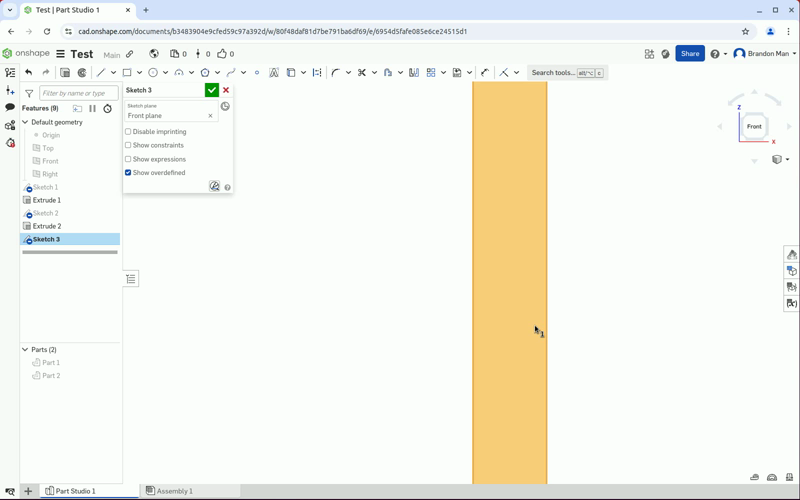
scroll(-6)
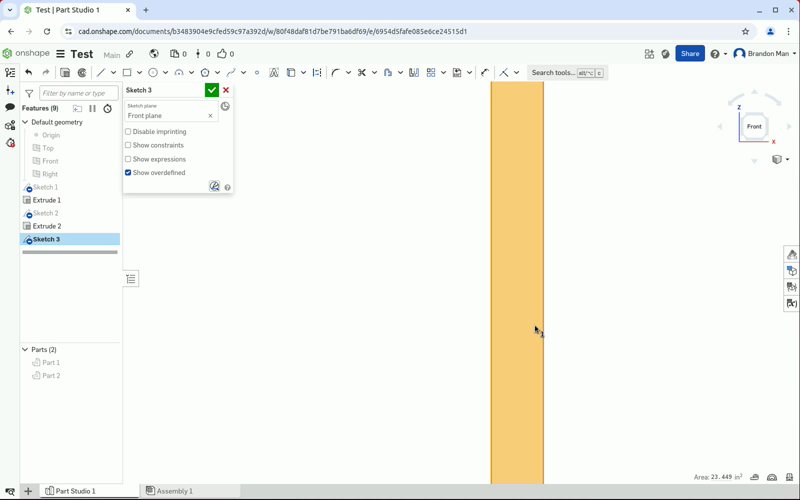
scroll(-6)
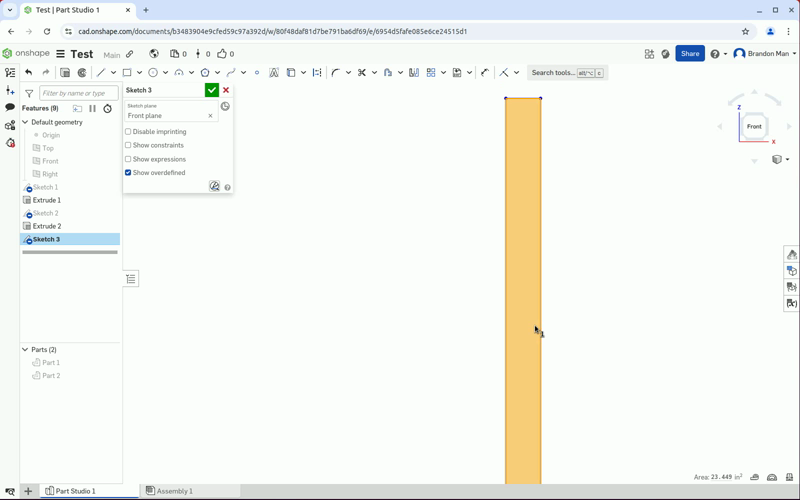
scroll(-6)
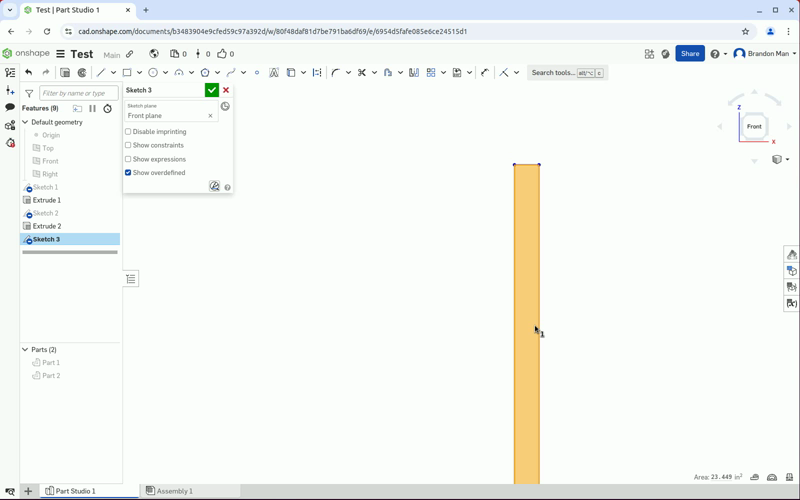
scroll(-6)
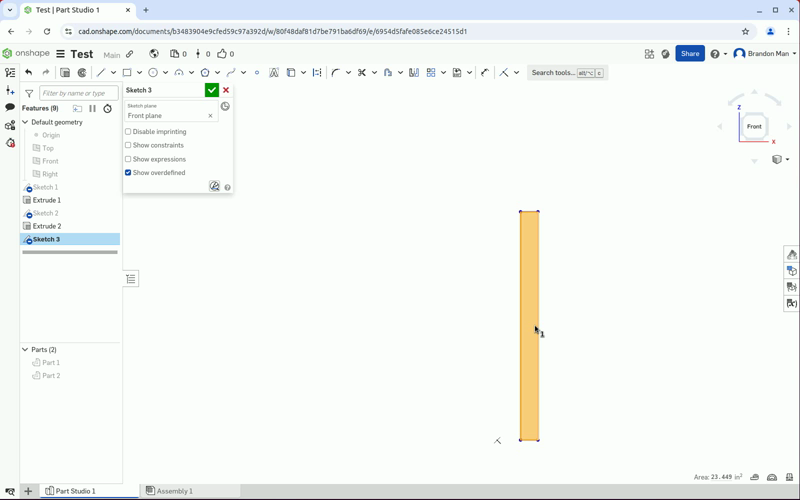
scroll(-6)
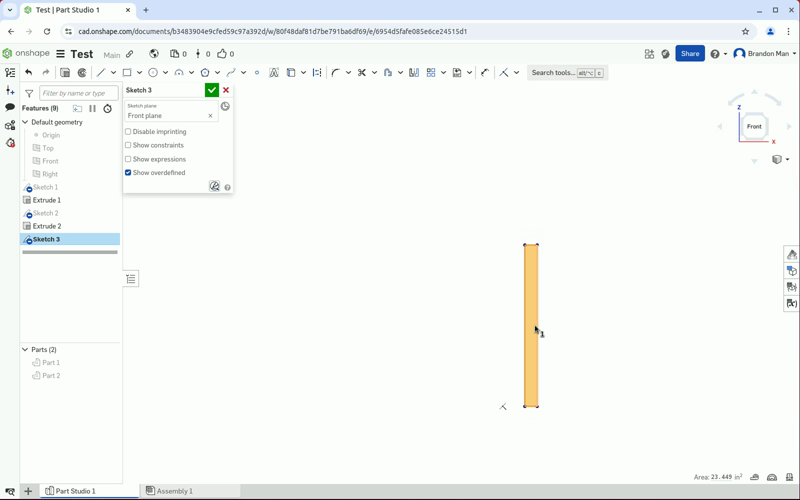
scroll(-6)
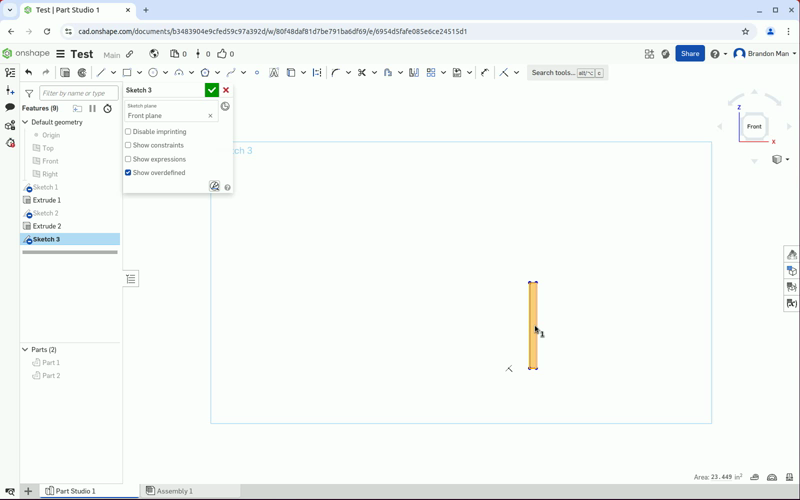
mouse_move(73, 352)
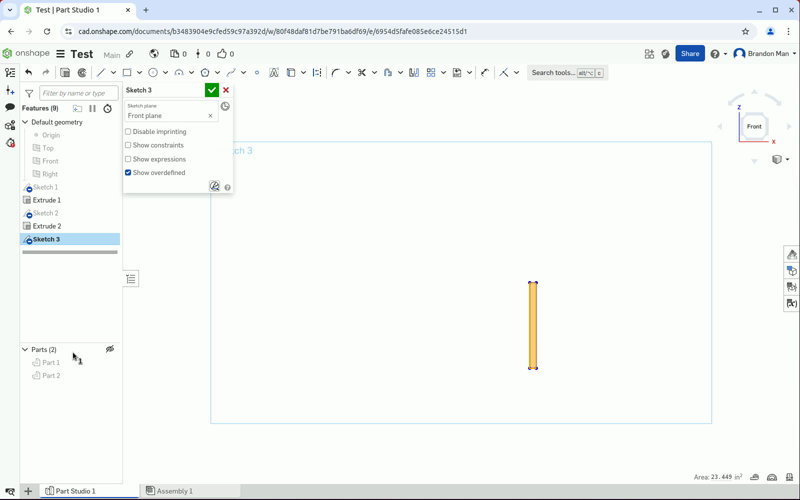
key(shift+y)
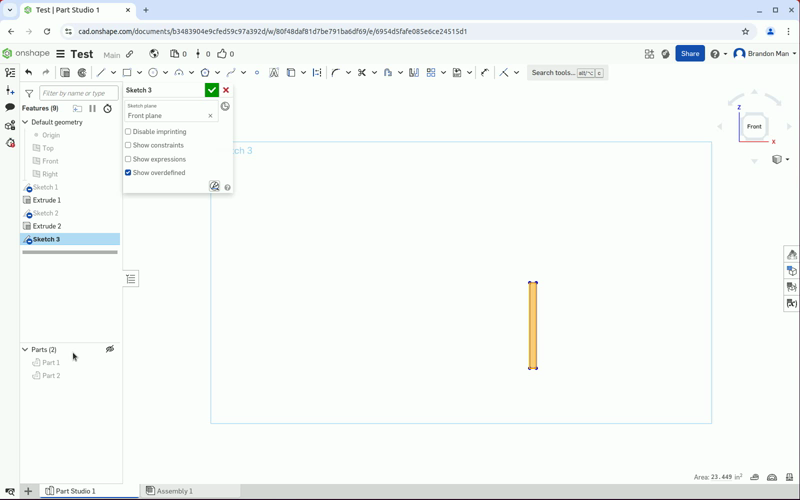
key(shift+e)
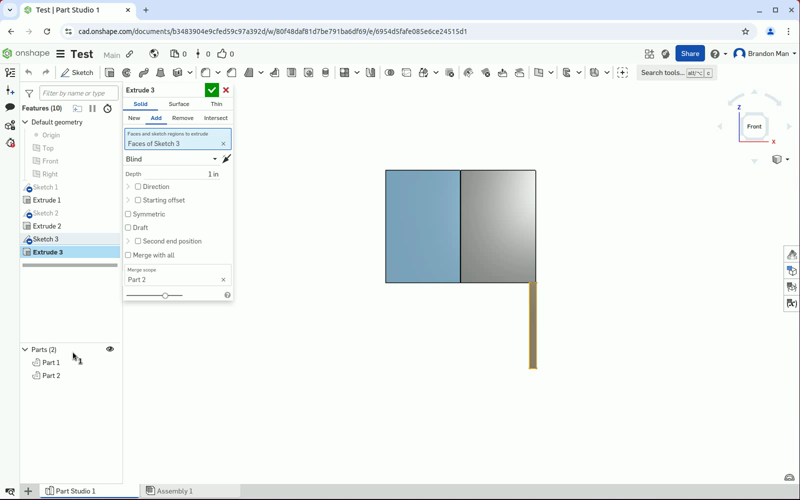
mouse_move(143, 106)
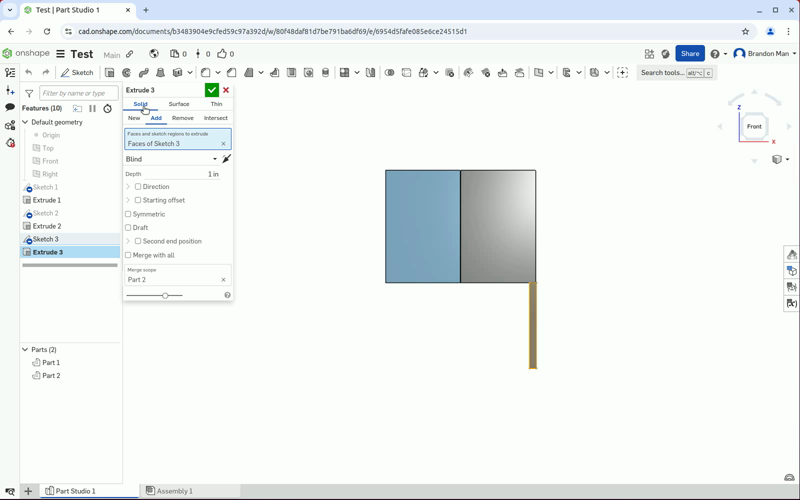
click(143, 106)
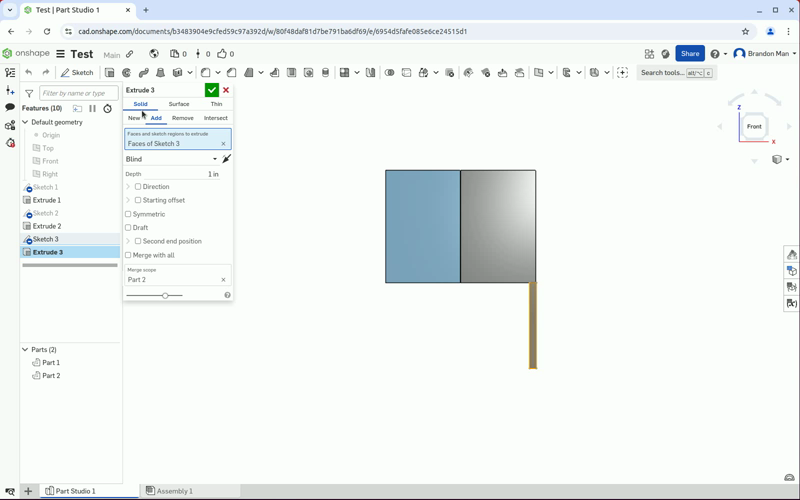
mouse_move(137, 120)
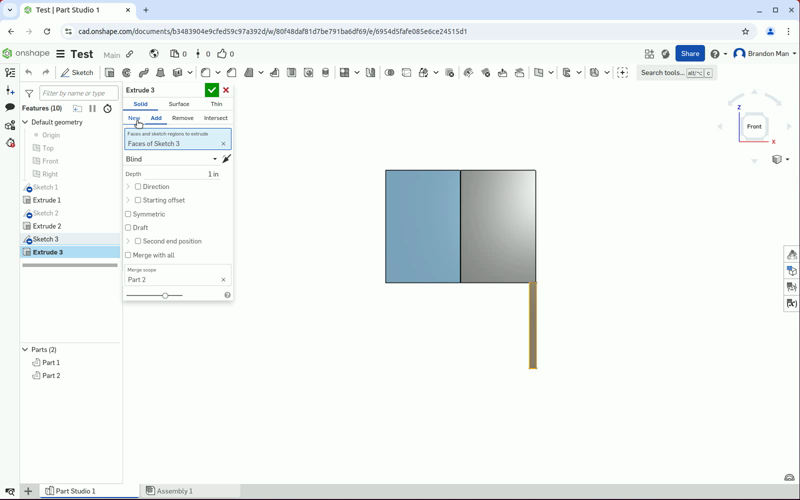
click(137, 120)
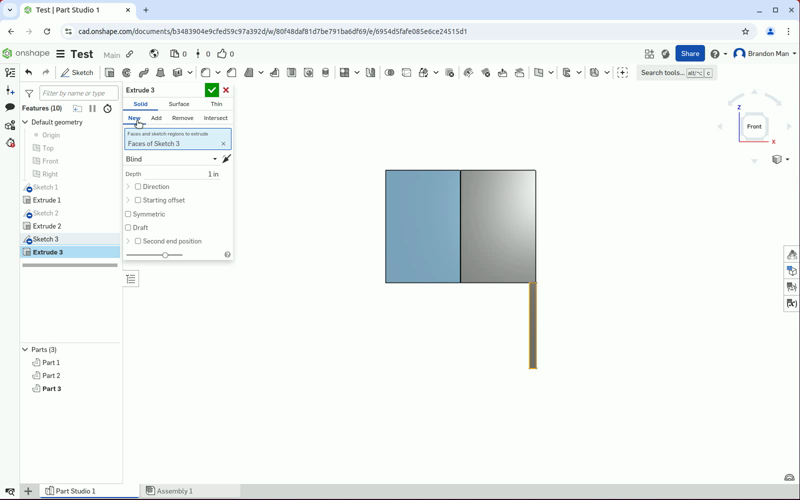
key(tab, 4)
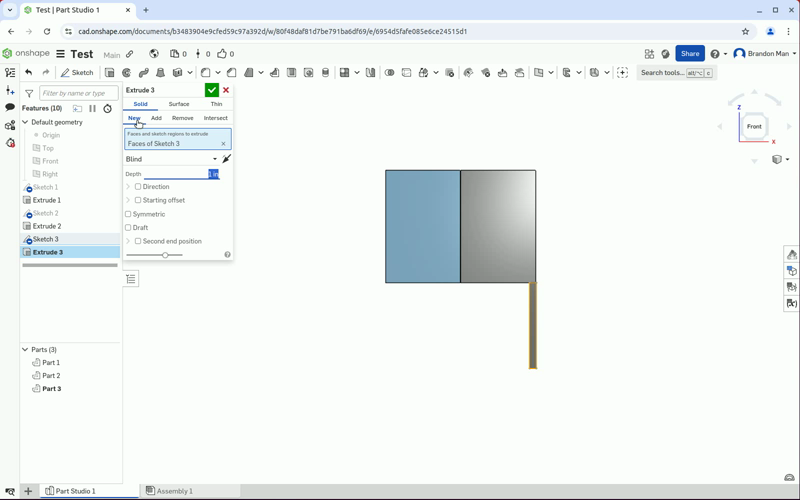
text(1.444)
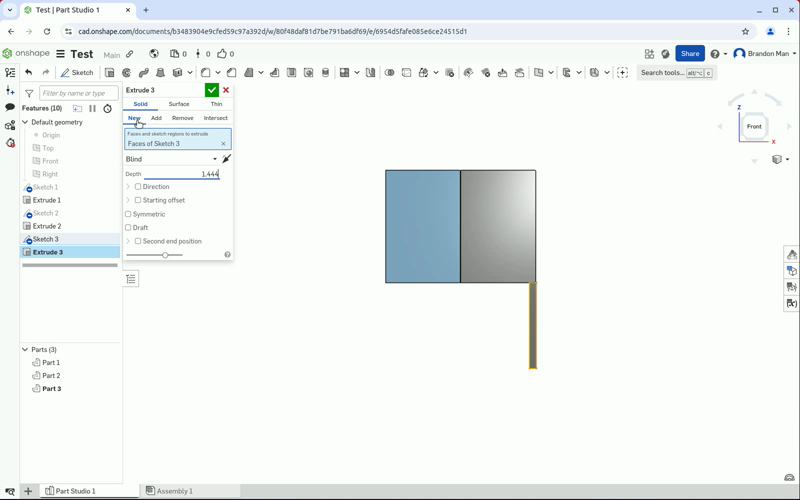
key(tab, 3)
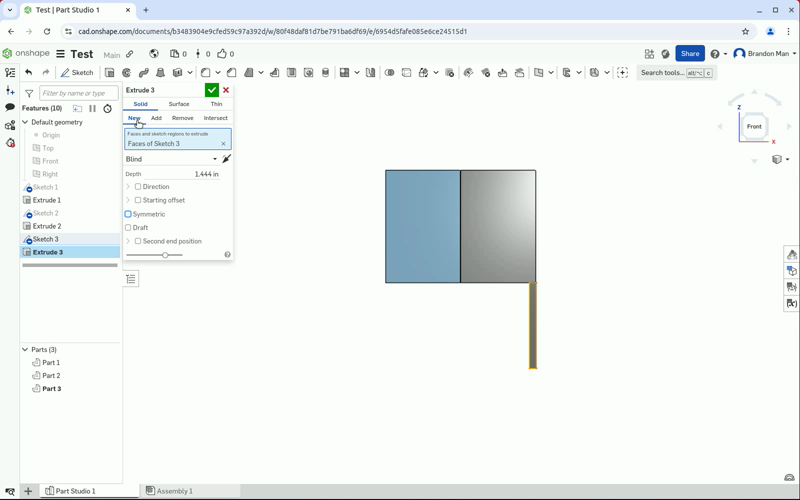
key(space)
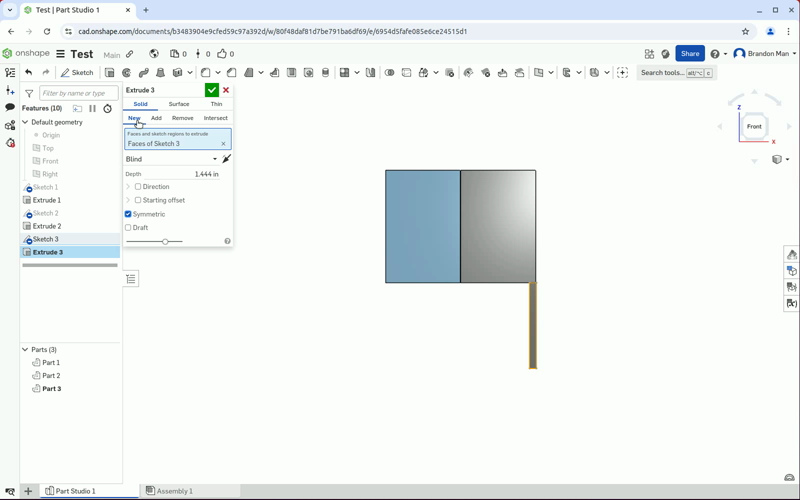
key(enter)
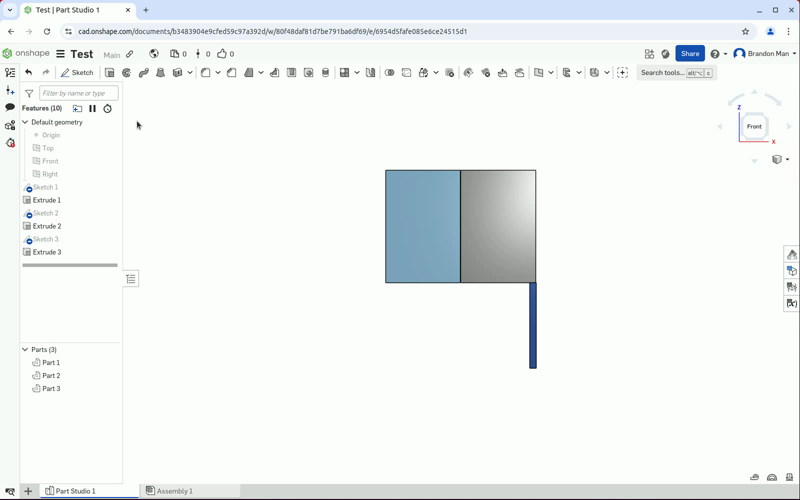
key(shift+h)
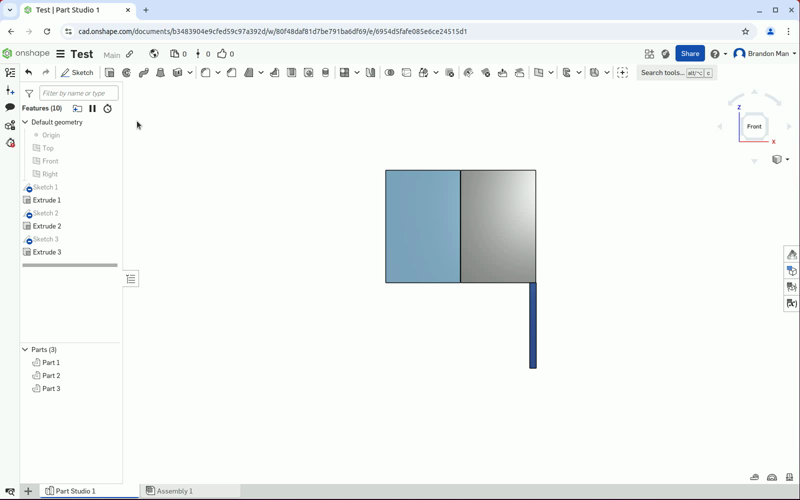
key(shift+h)
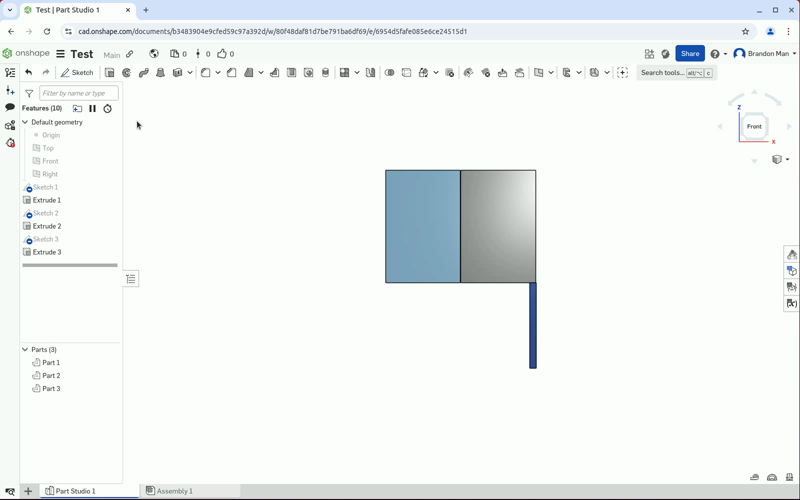
mouse_move(73, 189)
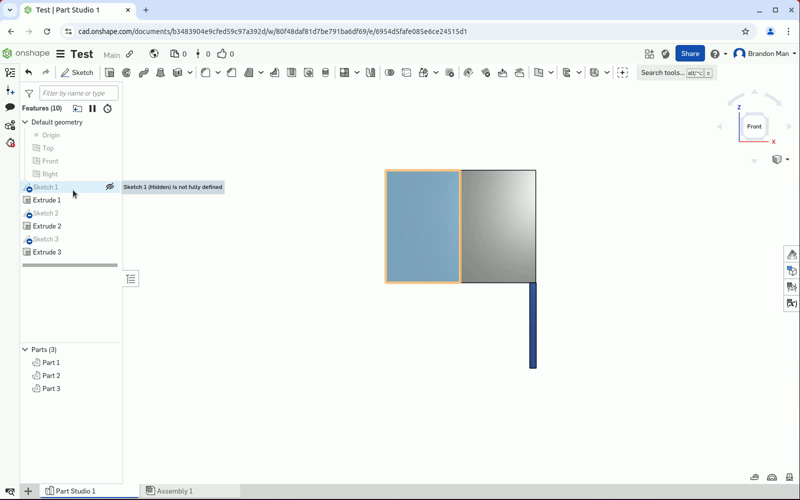
click(73, 189)
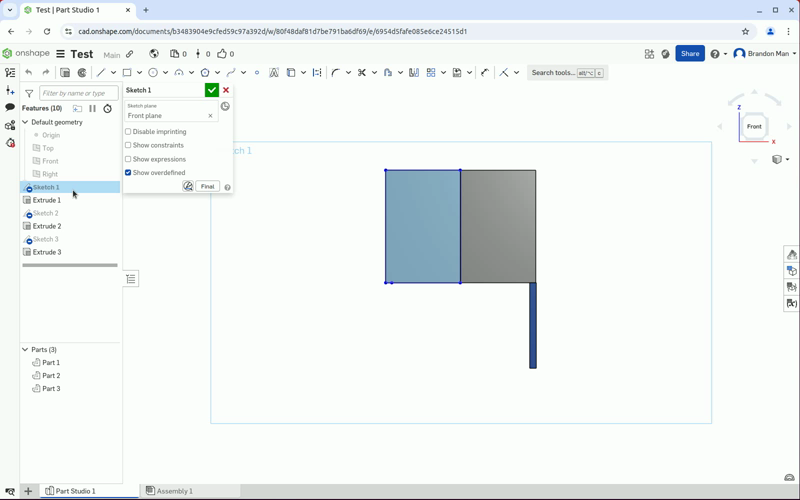
mouse_move(229, 92)
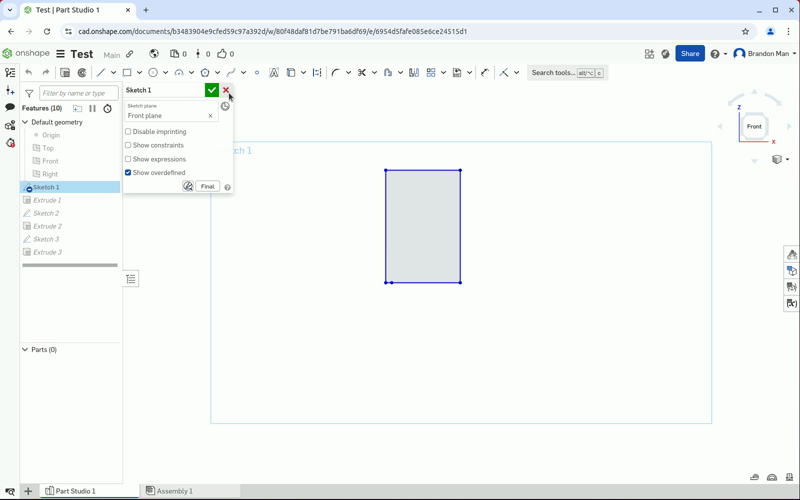
click(229, 92)
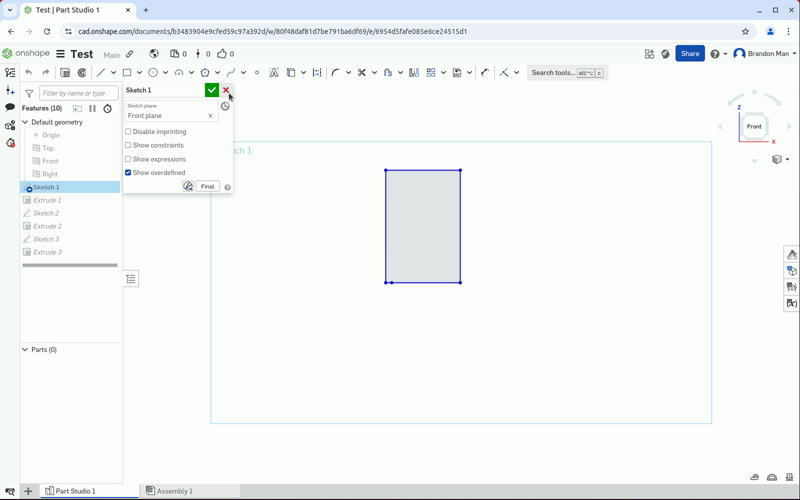
key(shift+s)
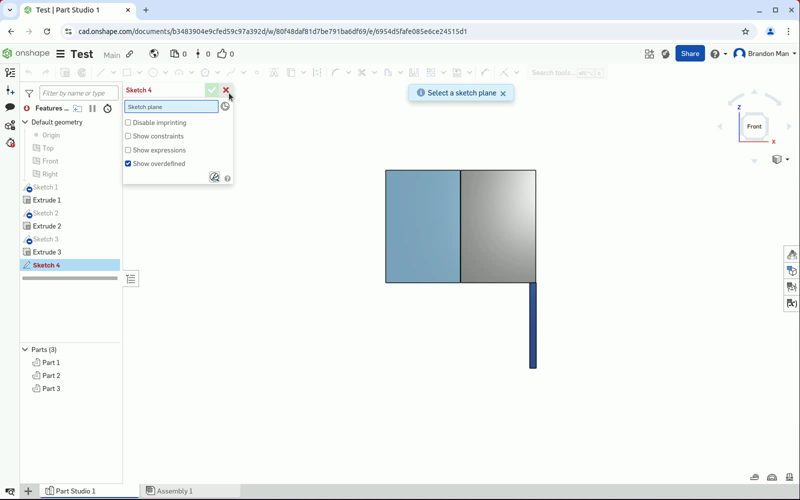
mouse_move(73, 163)
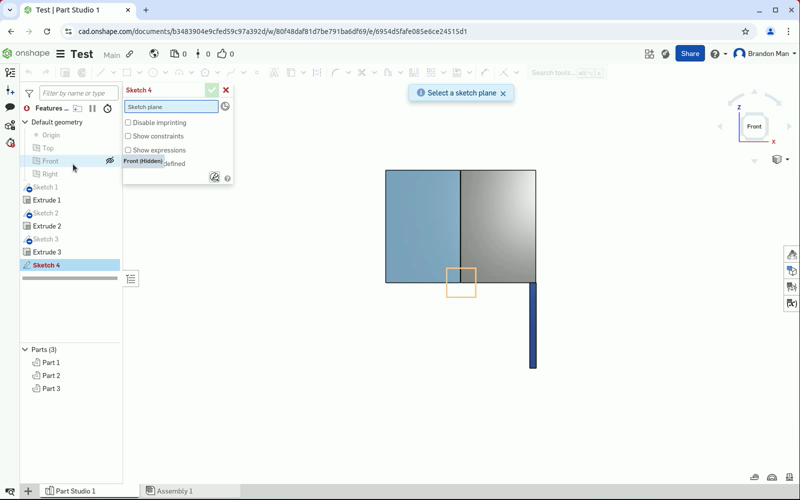
click(73, 163)
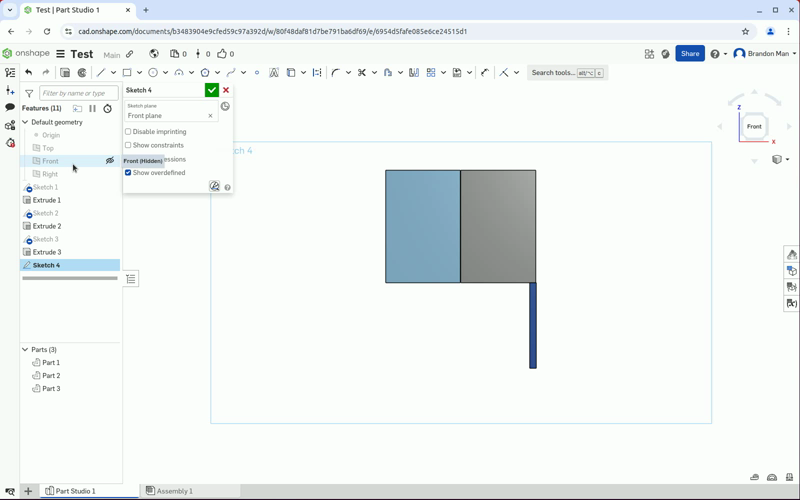
mouse_move(73, 352)
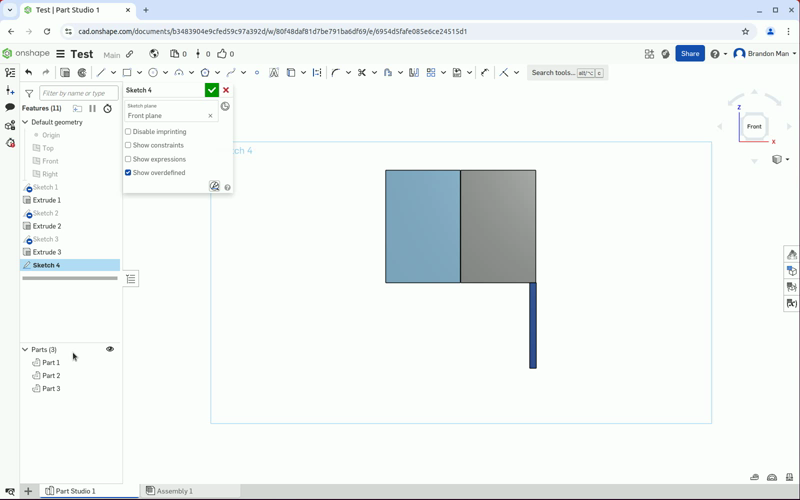
key(y)
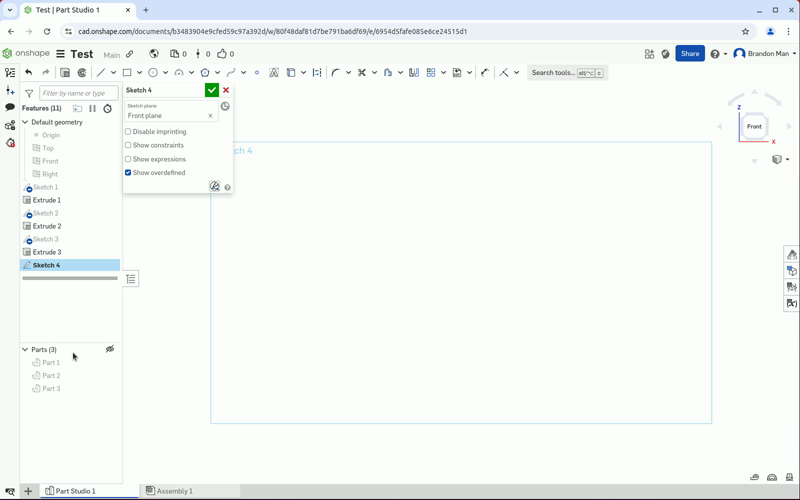
key(l)
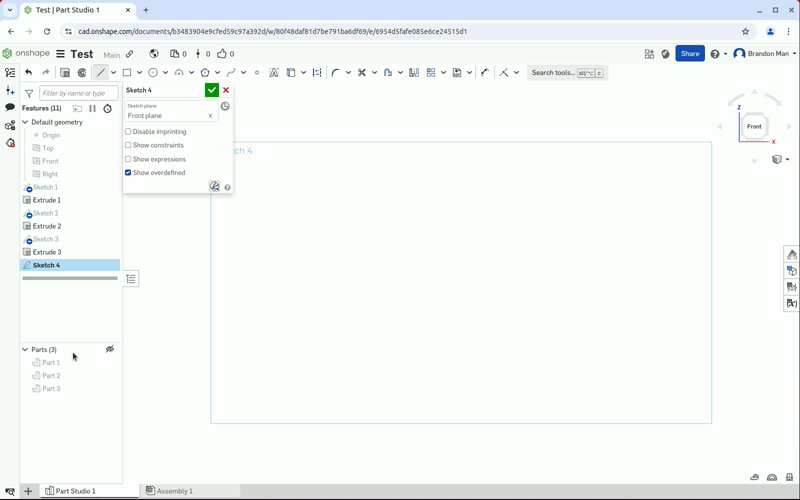
key_down(shift)
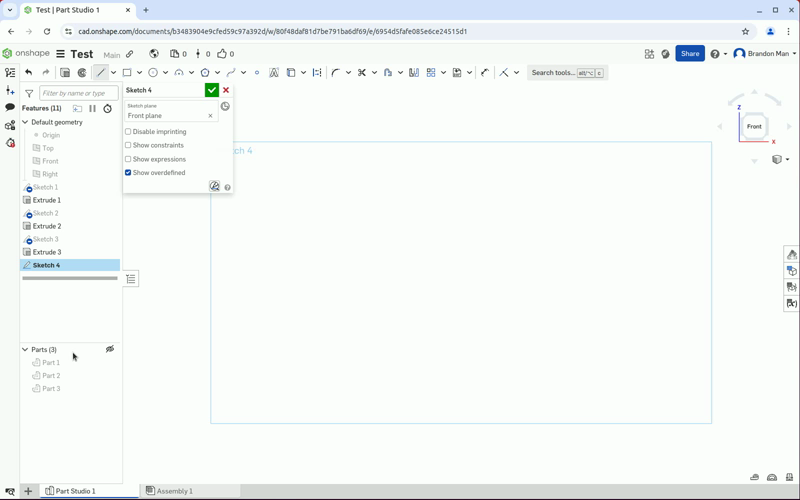
mouse_move(385, 368)
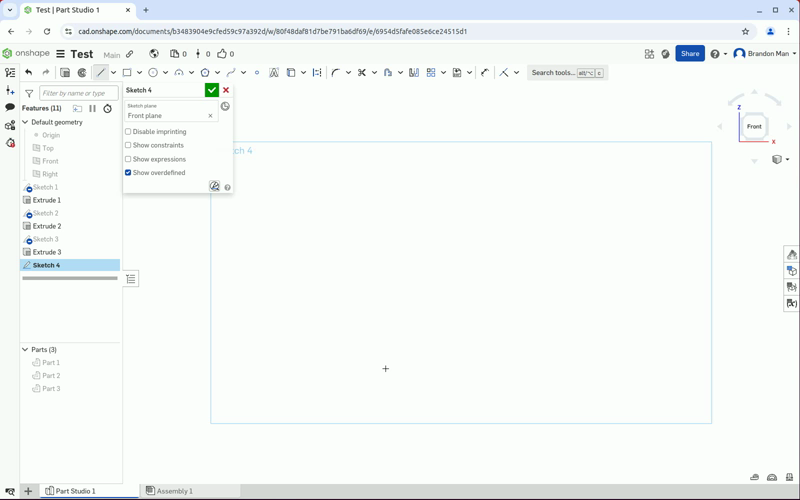
click(385, 368)
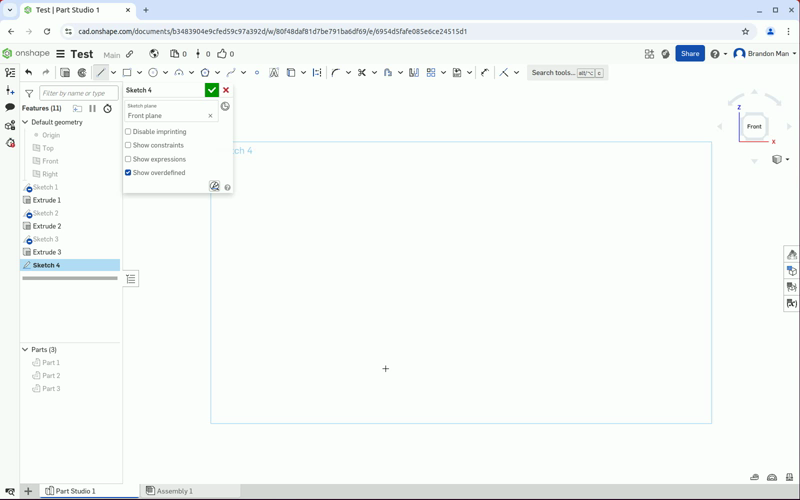
key_up(shift)
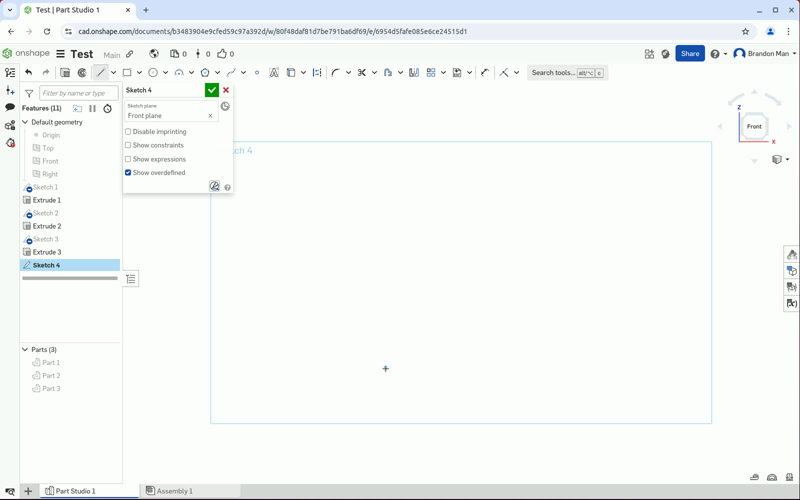
key_down(shift)
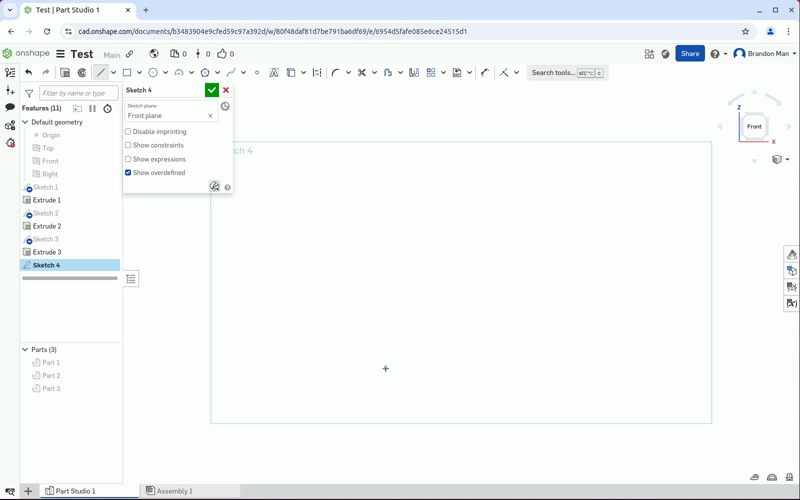
mouse_move(415, 368)
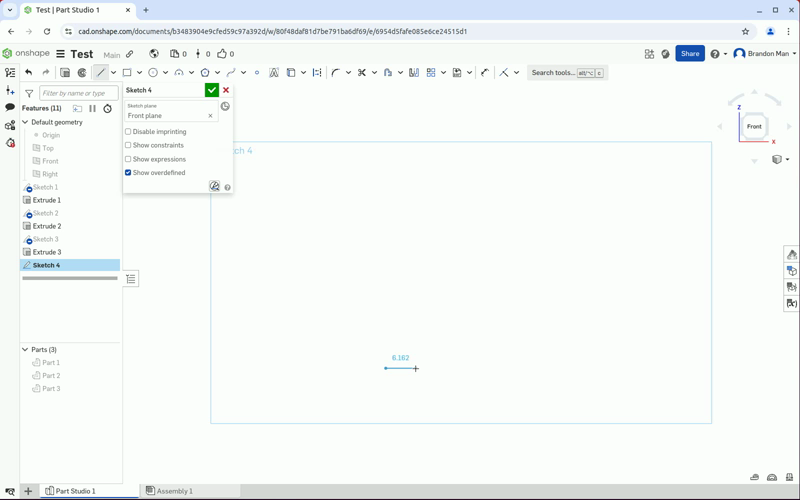
mouse_move(392, 368)
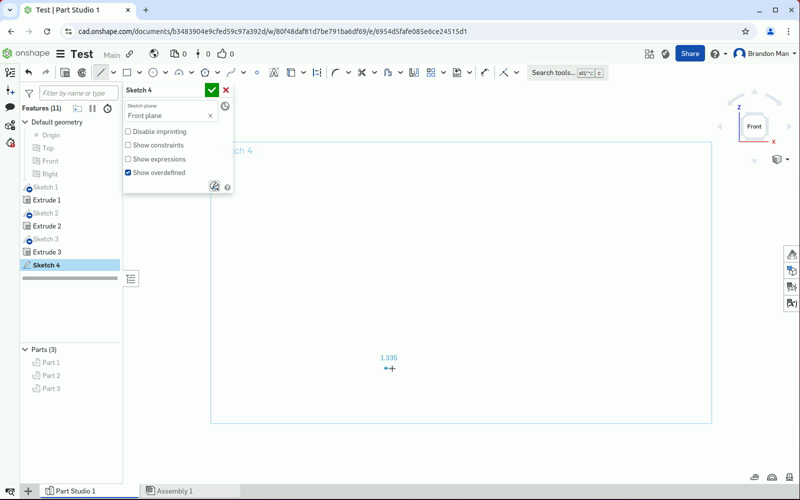
scroll(6)
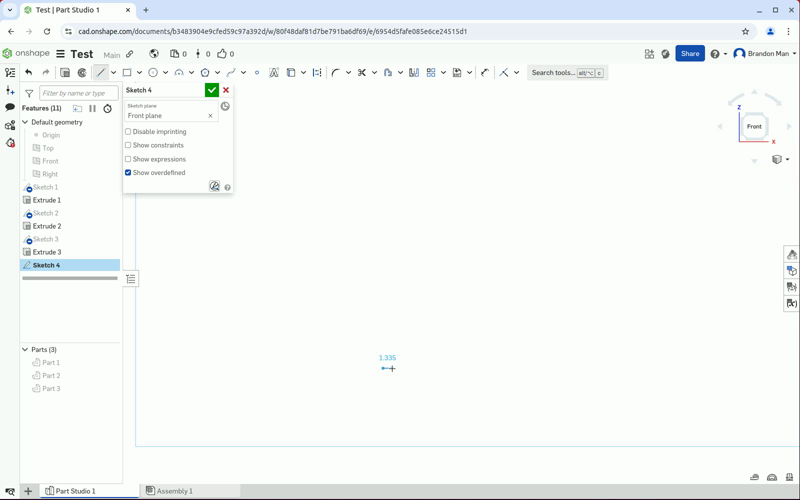
scroll(6)
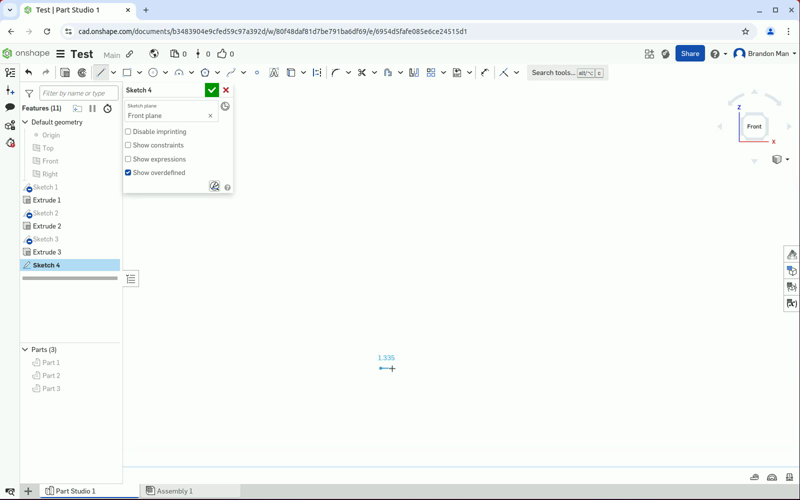
scroll(6)
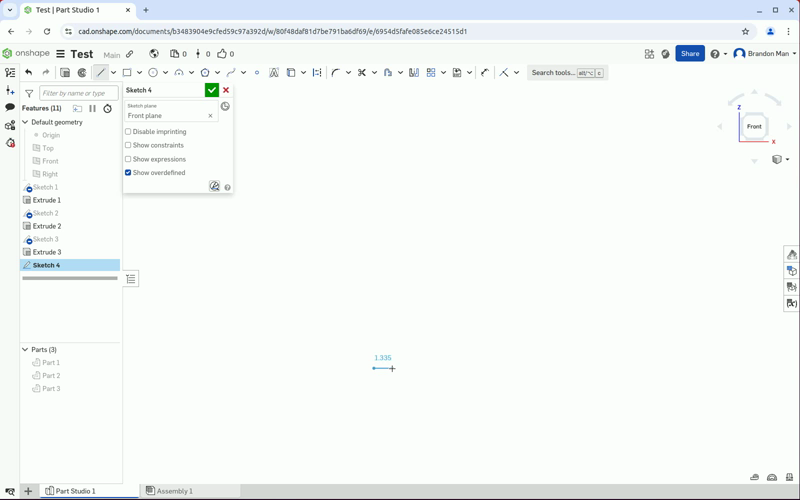
scroll(6)
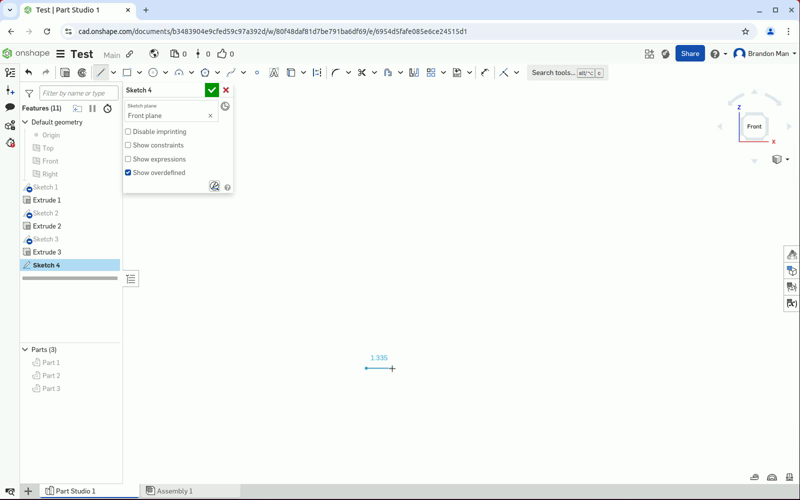
scroll(6)
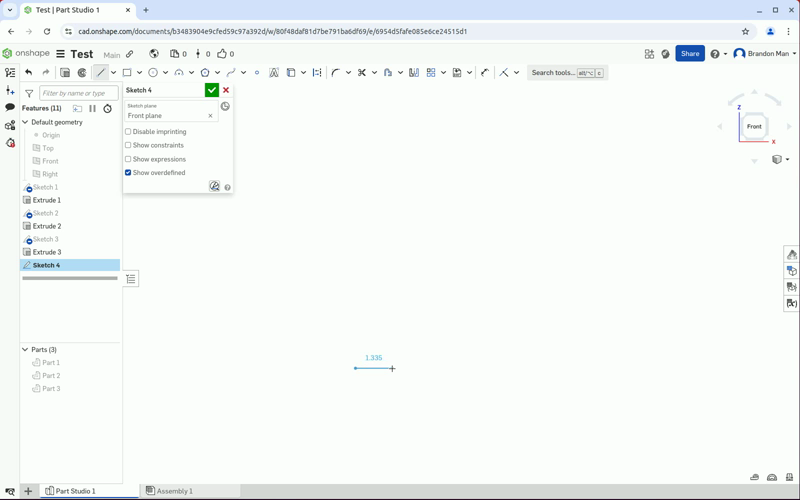
scroll(6)
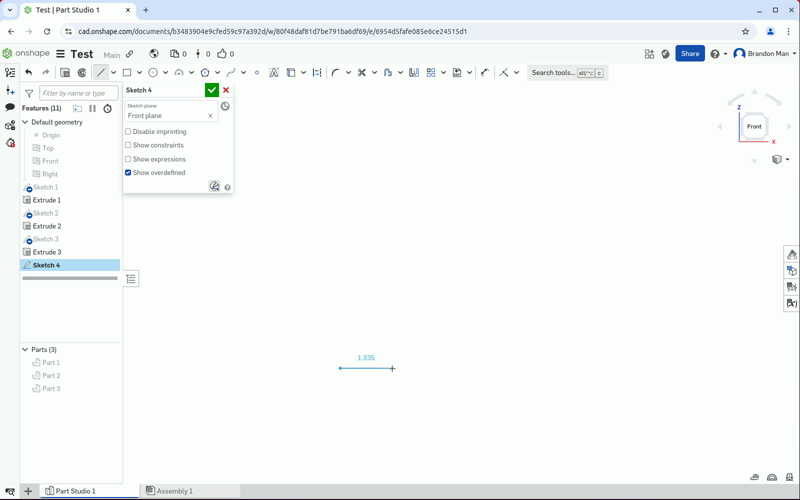
scroll(6)
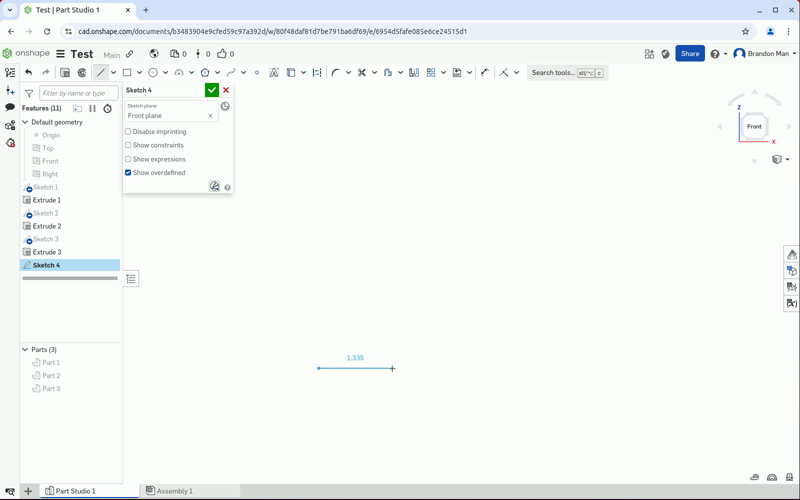
click(392, 368)
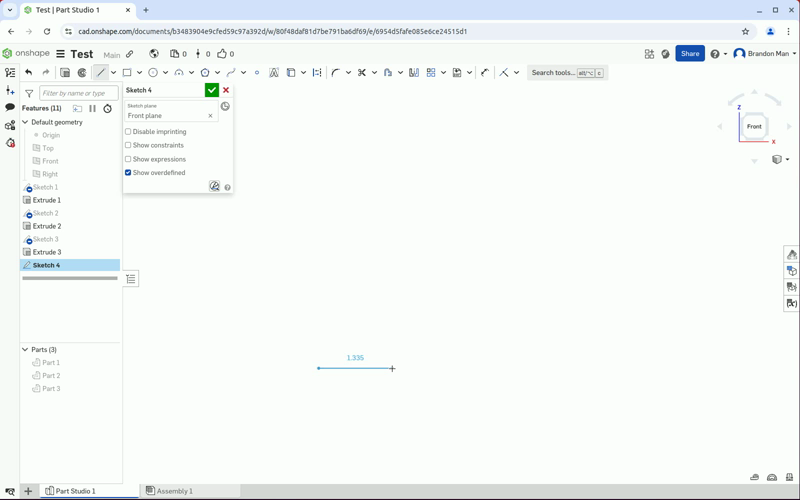
scroll(-6)
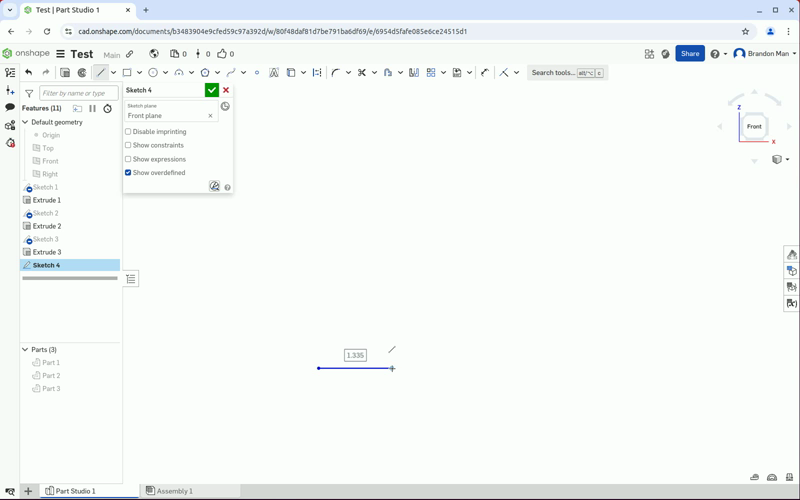
scroll(-6)
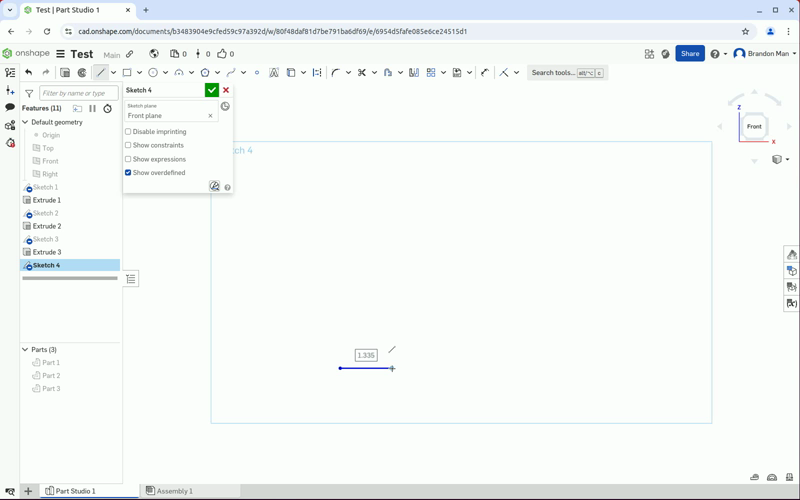
scroll(-6)
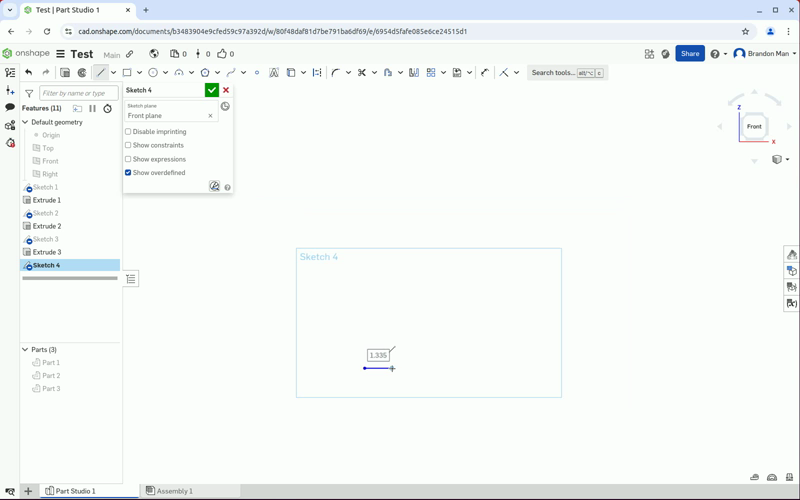
scroll(-6)
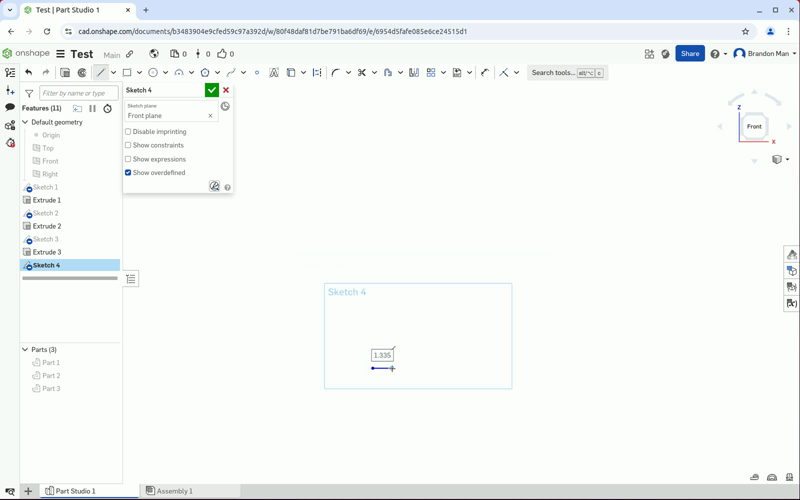
scroll(-6)
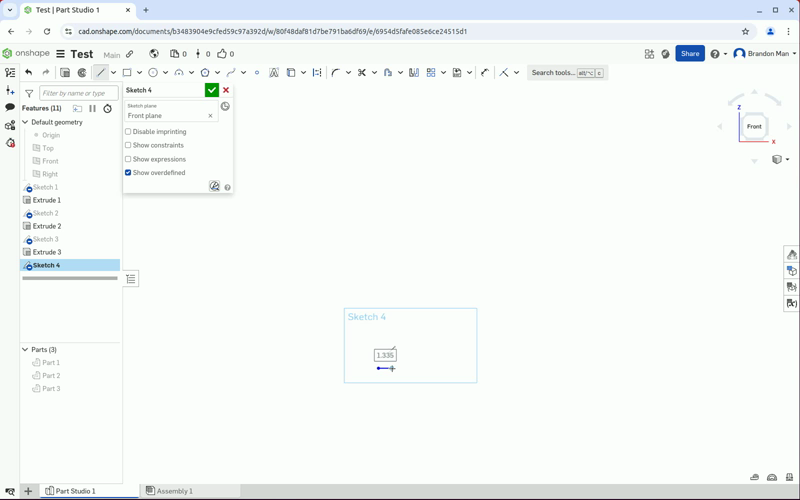
scroll(-6)
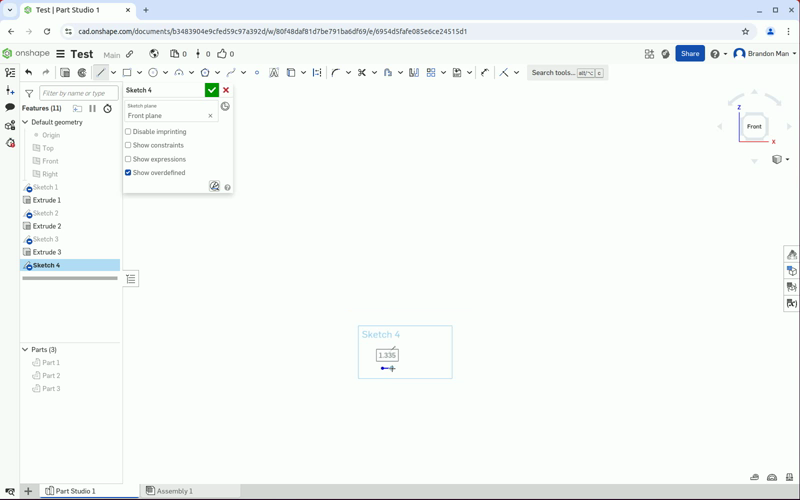
scroll(-6)
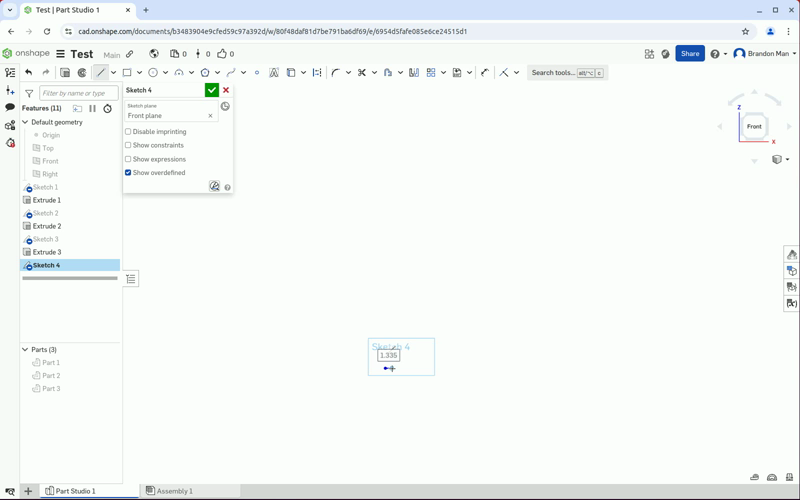
key_up(shift)
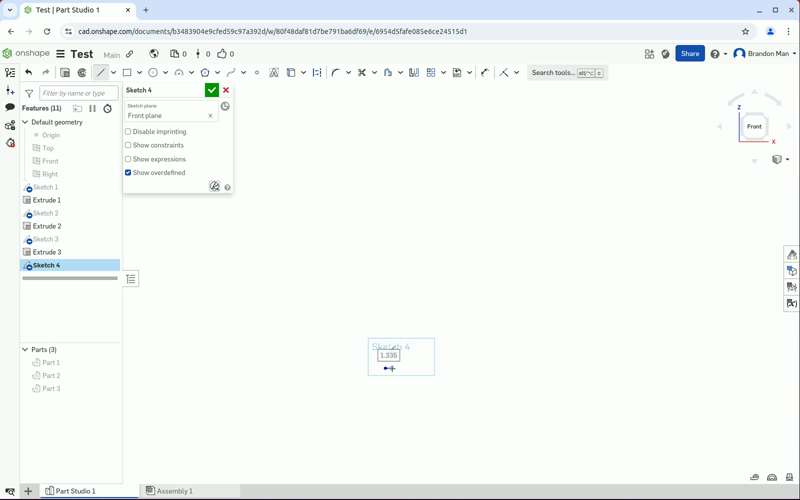
key_down(shift)
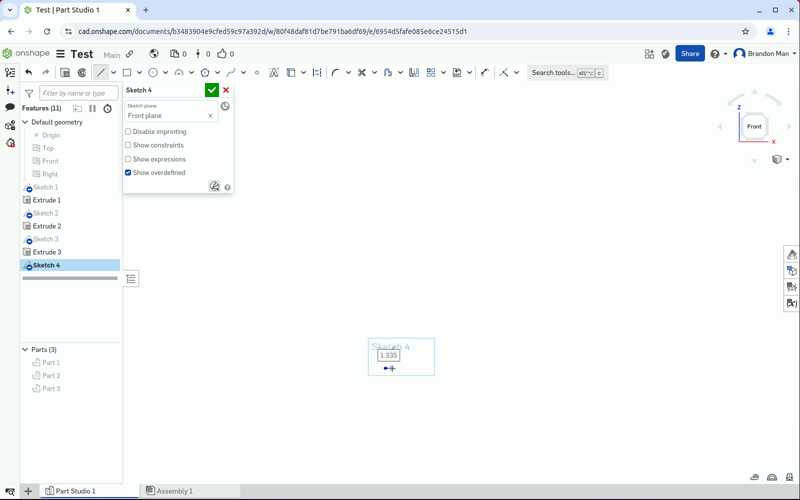
mouse_move(392, 282)
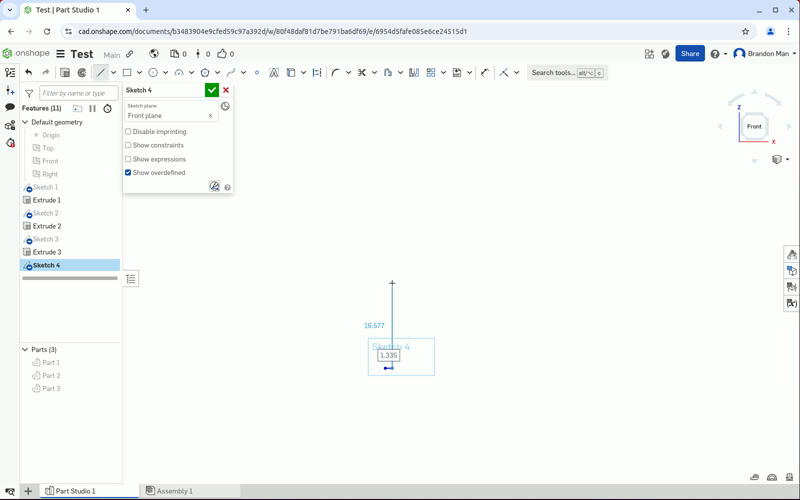
click(392, 282)
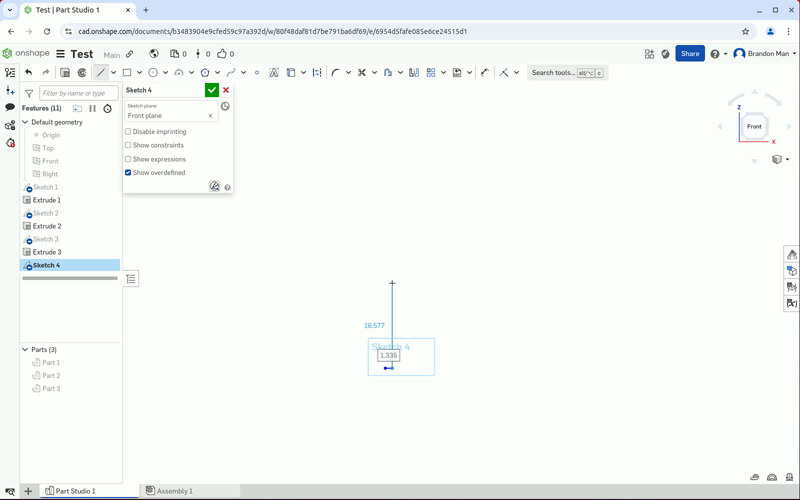
key_up(shift)
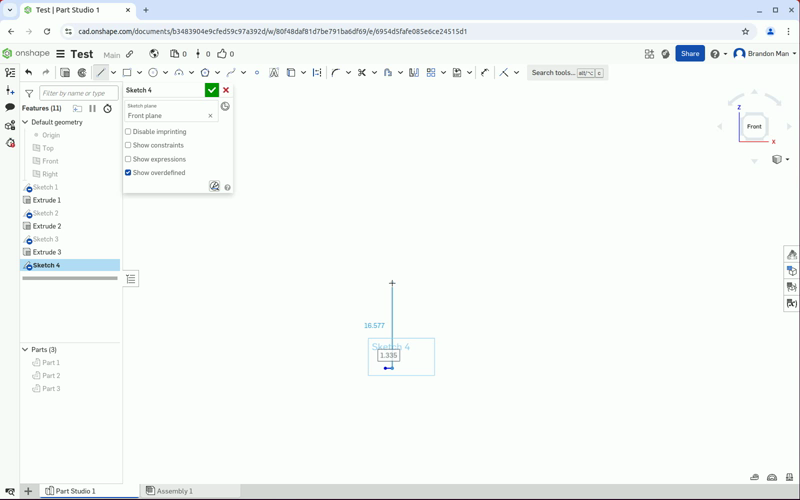
key_down(shift)
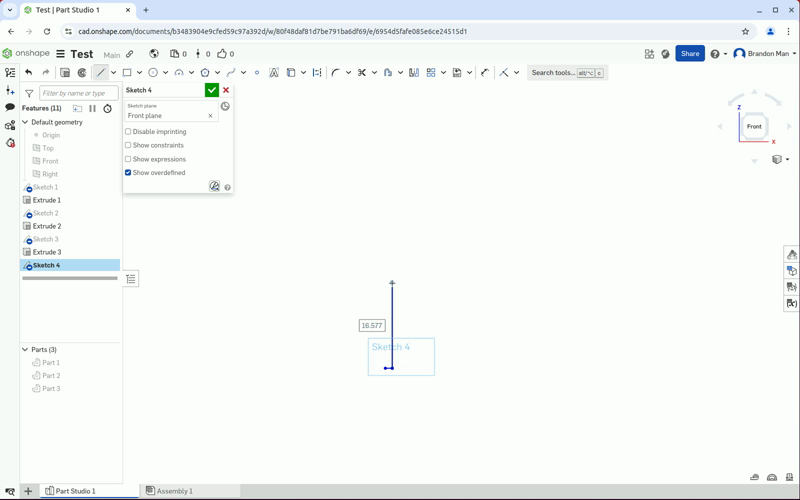
mouse_move(422, 282)
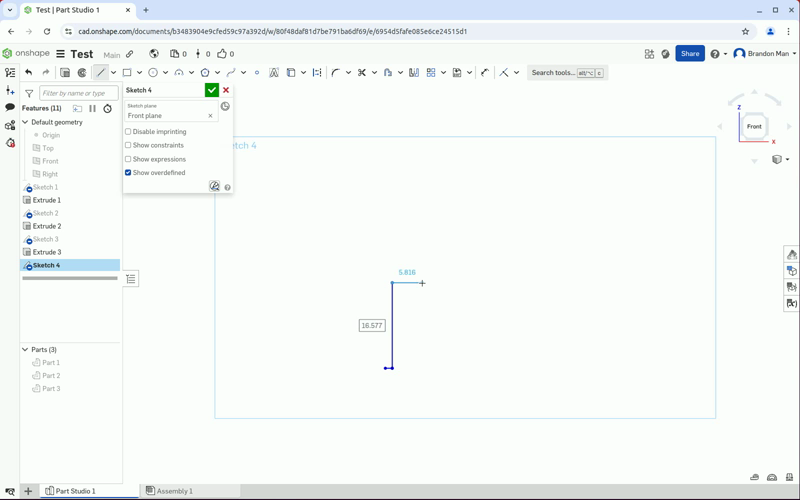
mouse_move(385, 282)
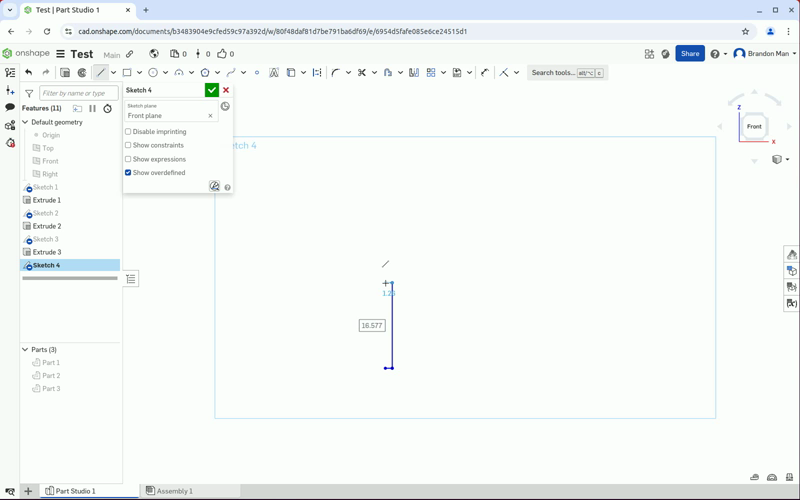
scroll(6)
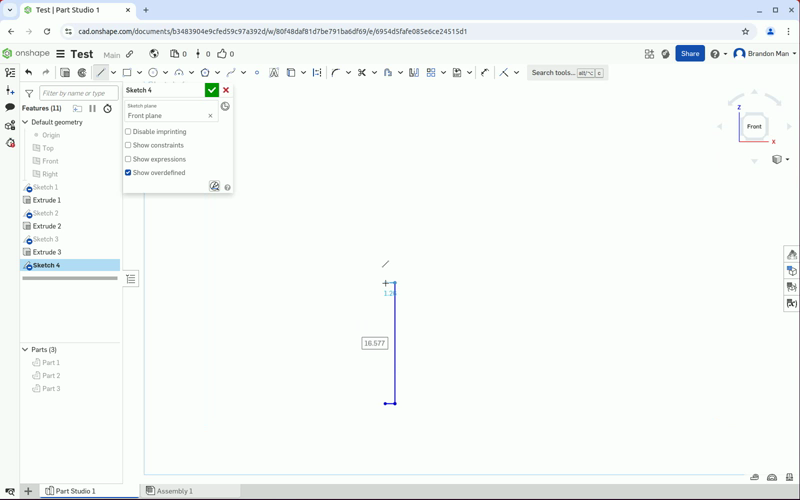
scroll(6)
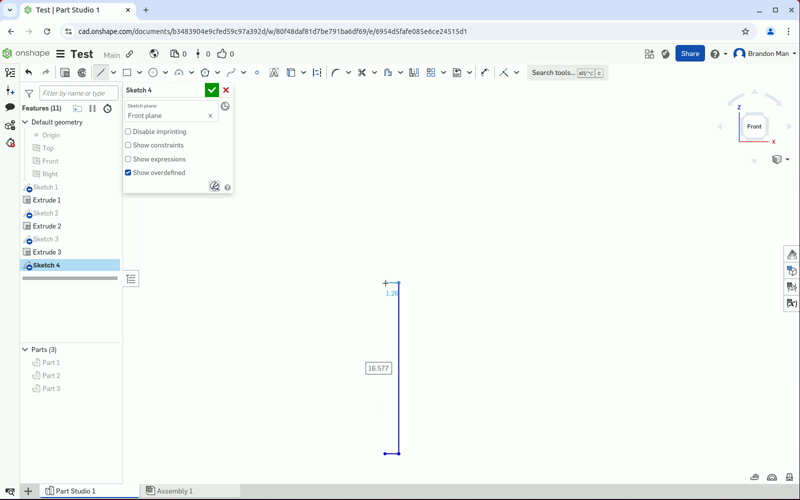
scroll(6)
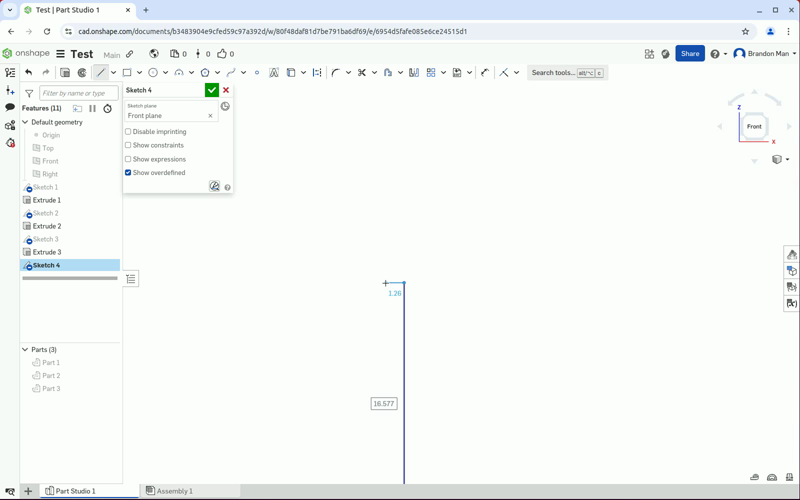
scroll(6)
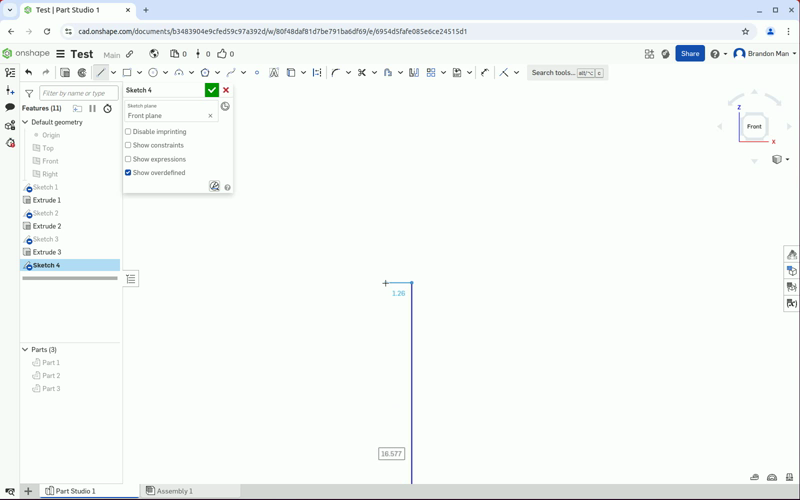
scroll(6)
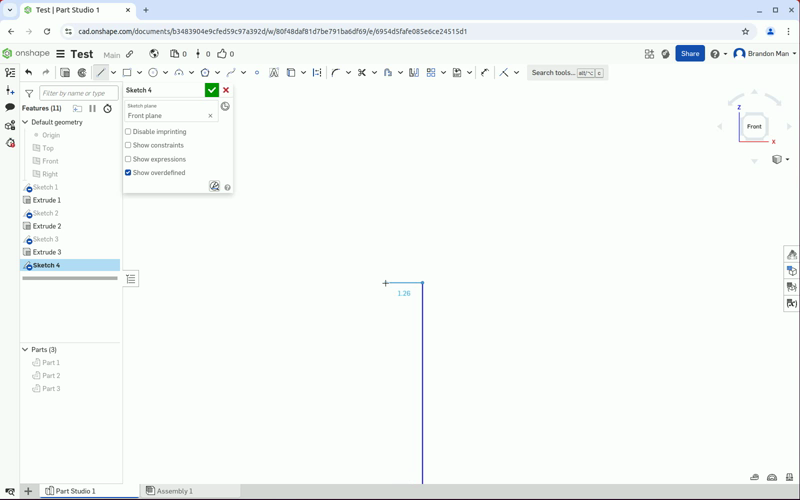
scroll(6)
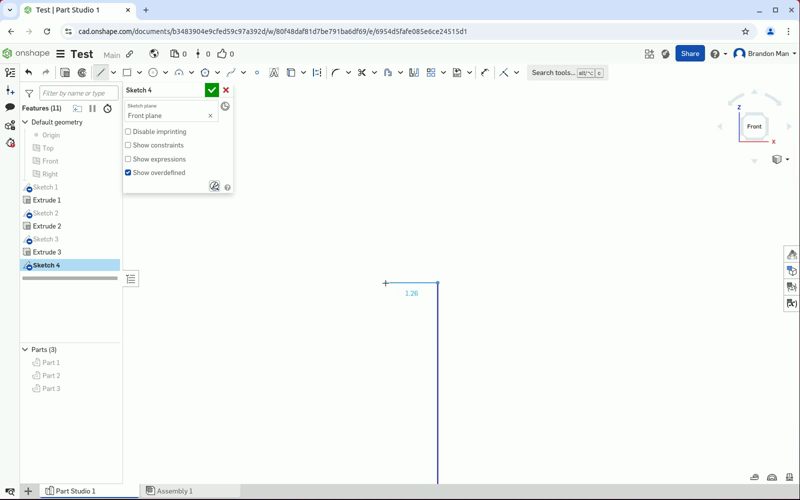
scroll(6)
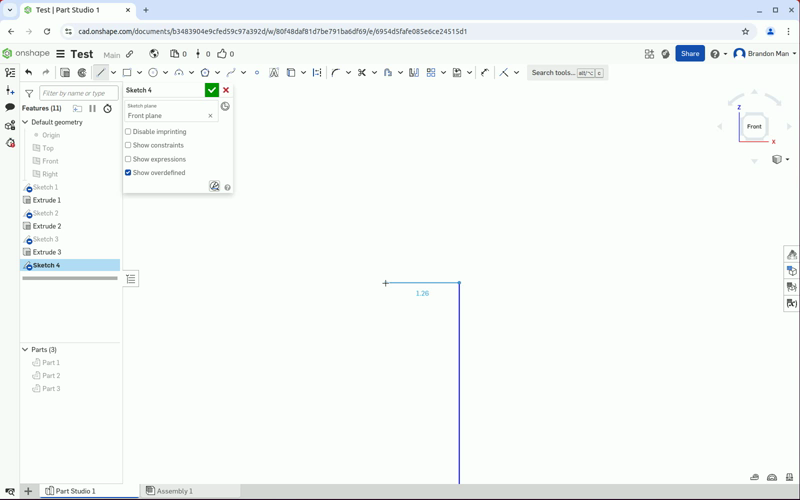
click(385, 282)
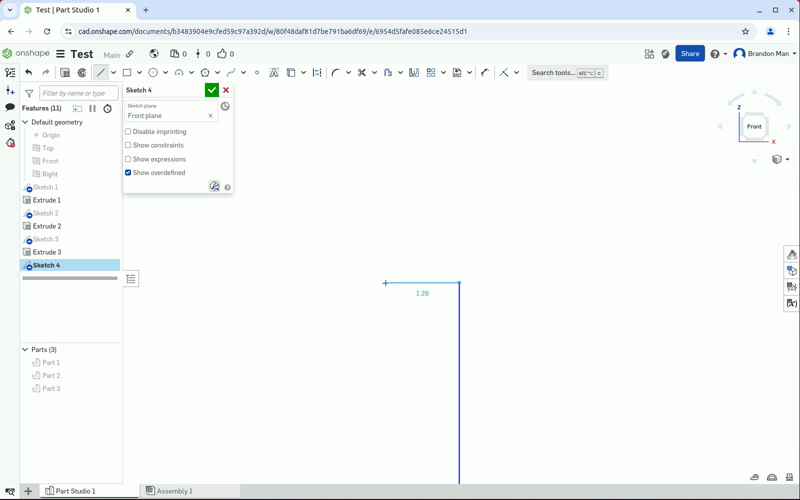
scroll(-6)
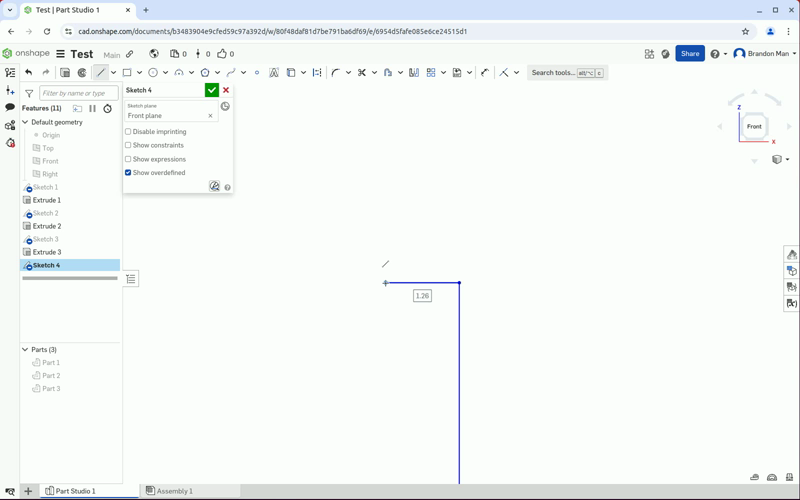
scroll(-6)
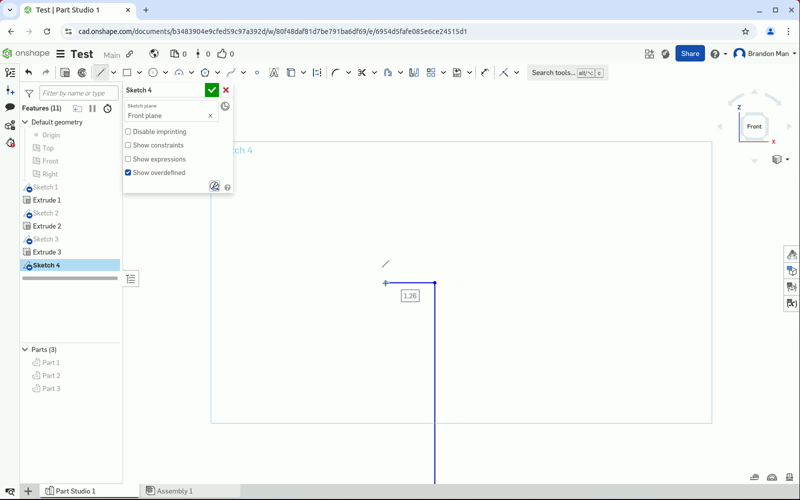
scroll(-6)
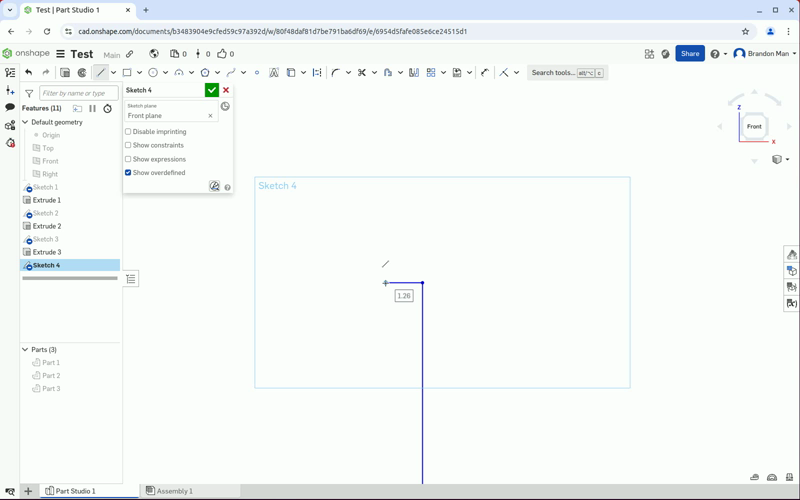
scroll(-6)
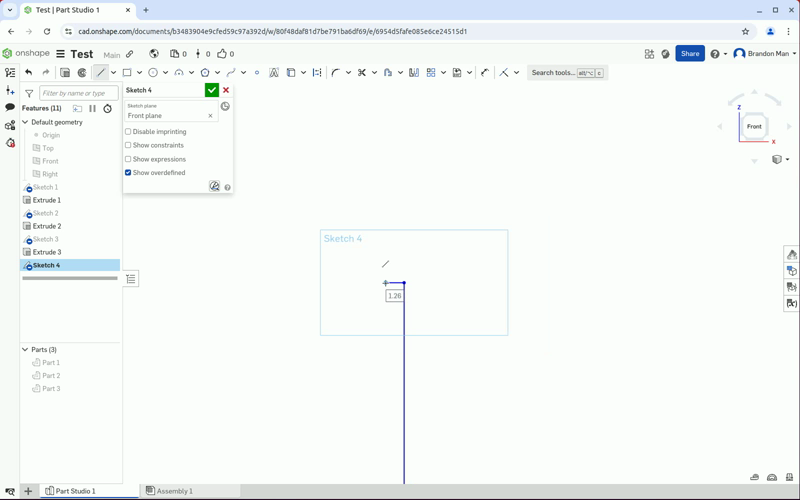
scroll(-6)
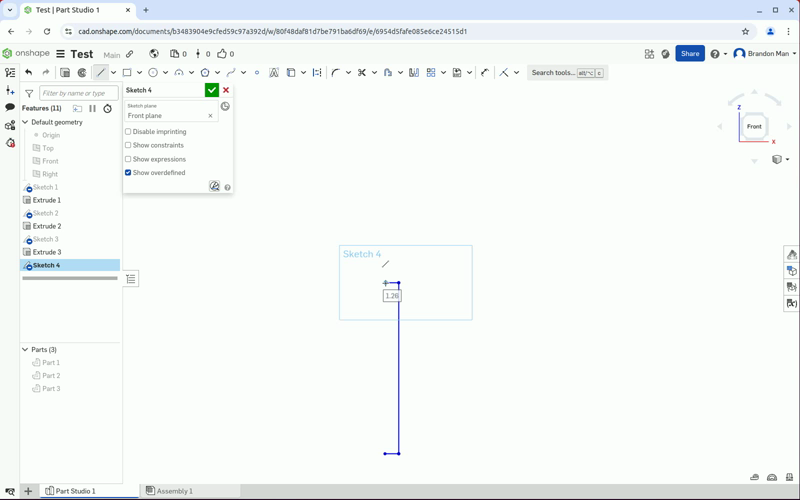
scroll(-6)
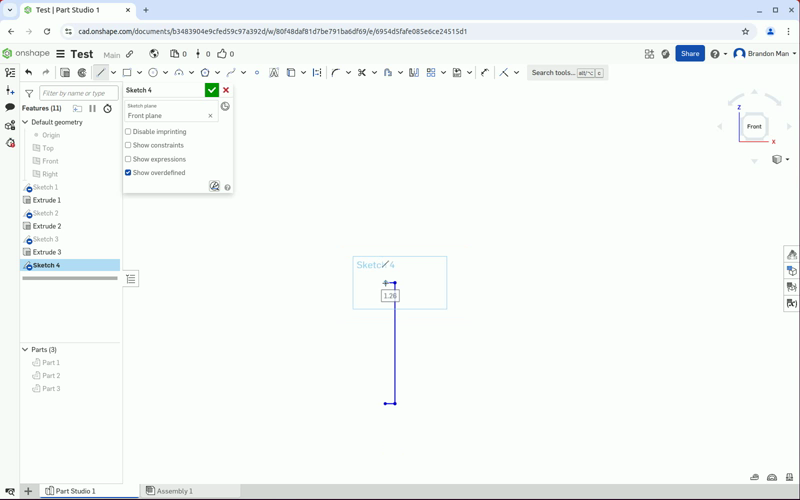
scroll(-6)
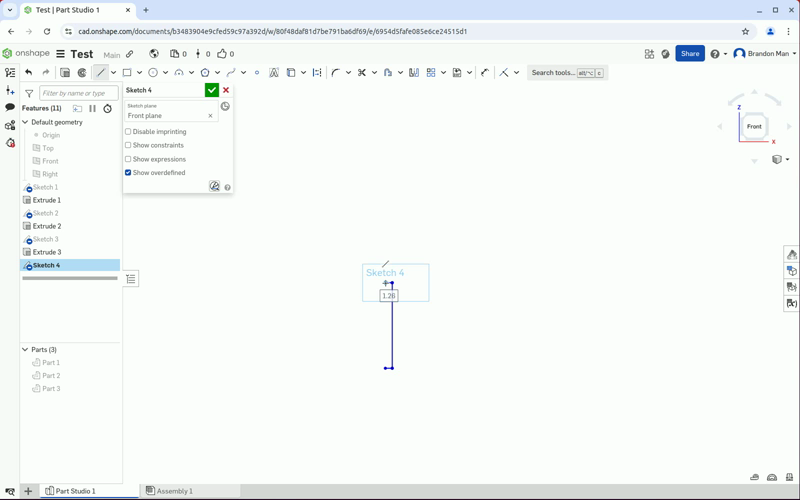
key_up(shift)
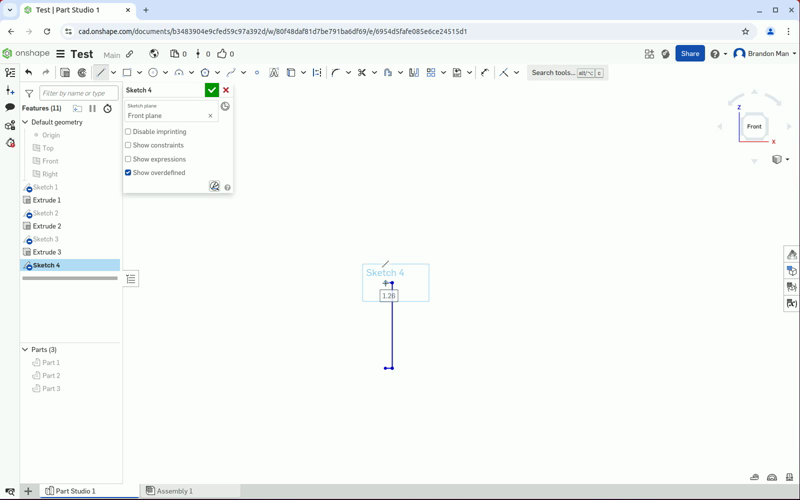
key_down(shift)
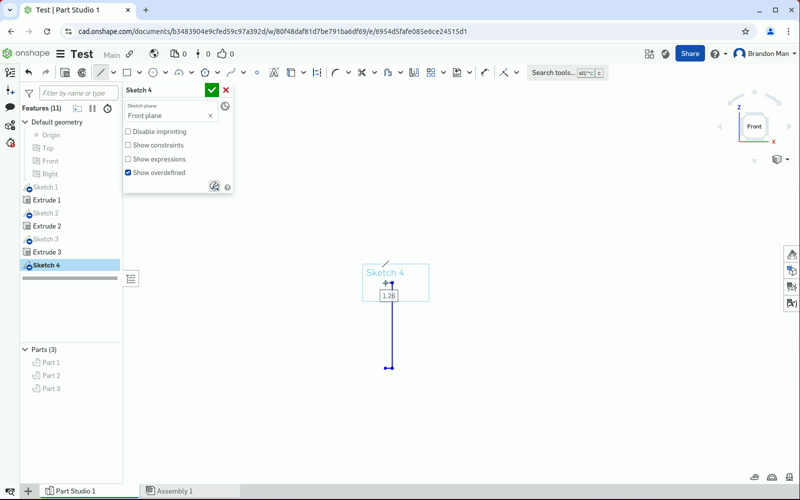
mouse_move(385, 368)
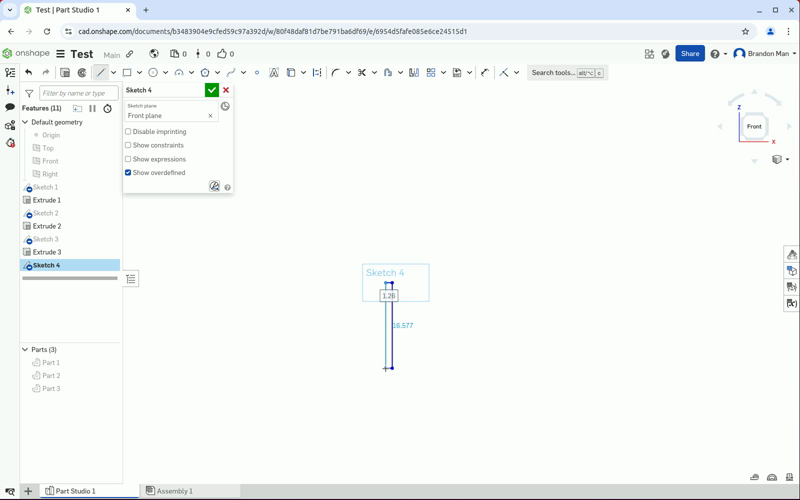
key_up(shift)
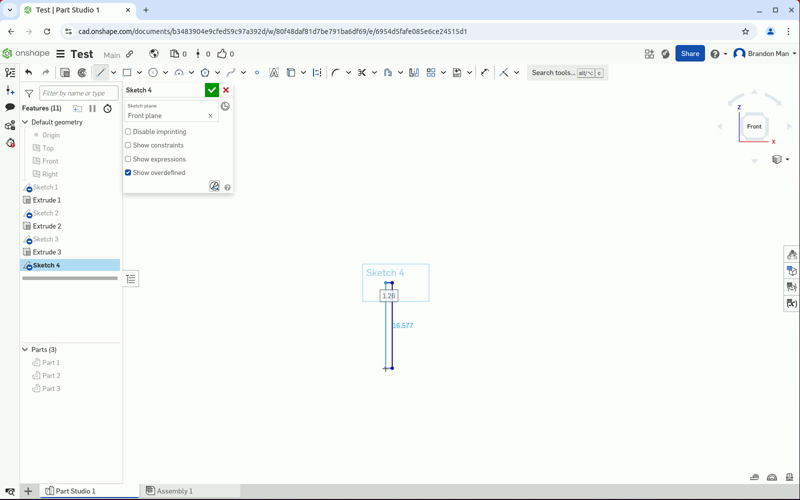
click(385, 368)
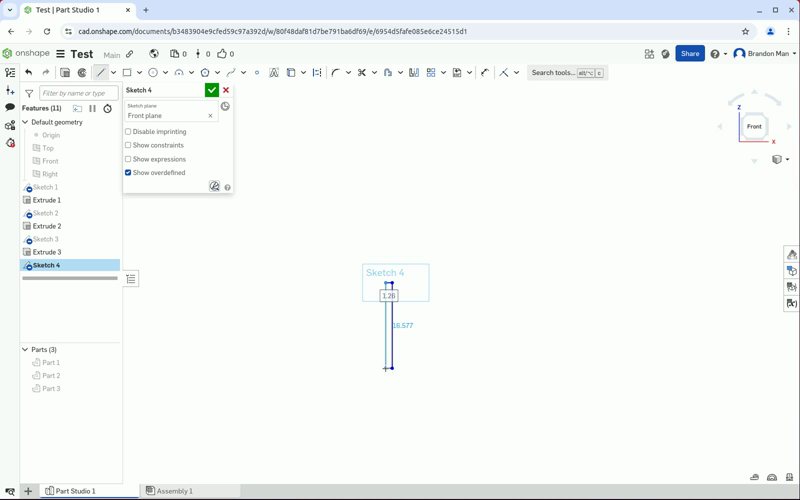
key(esc)
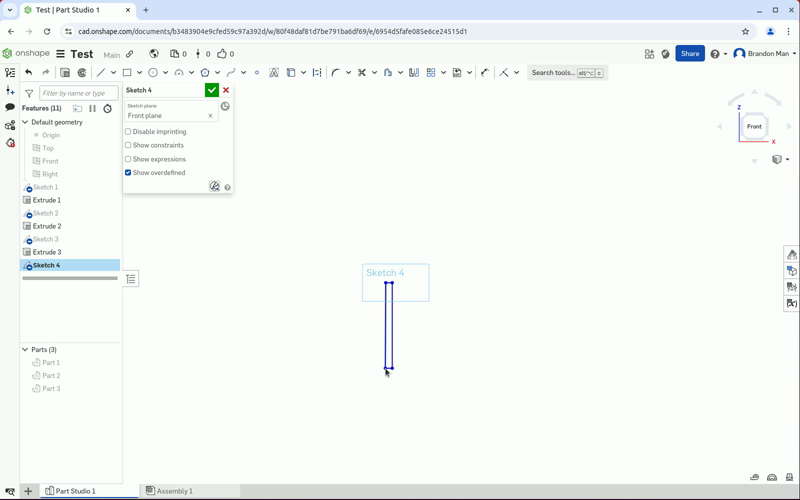
mouse_move(388, 363)
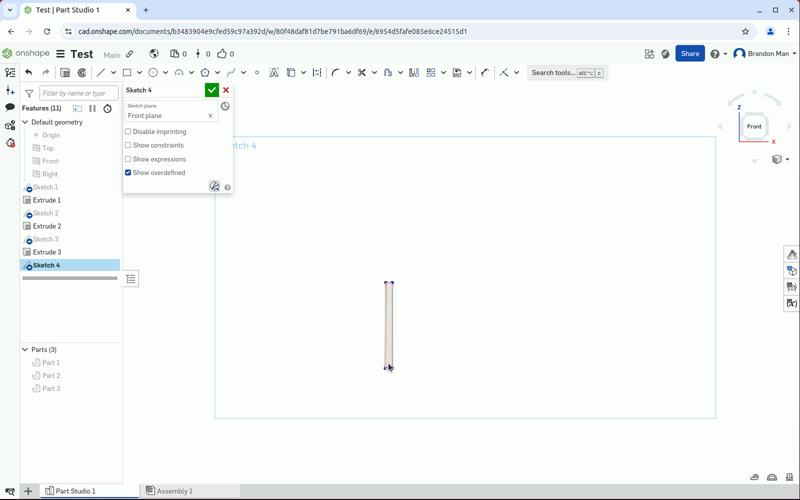
scroll(6)
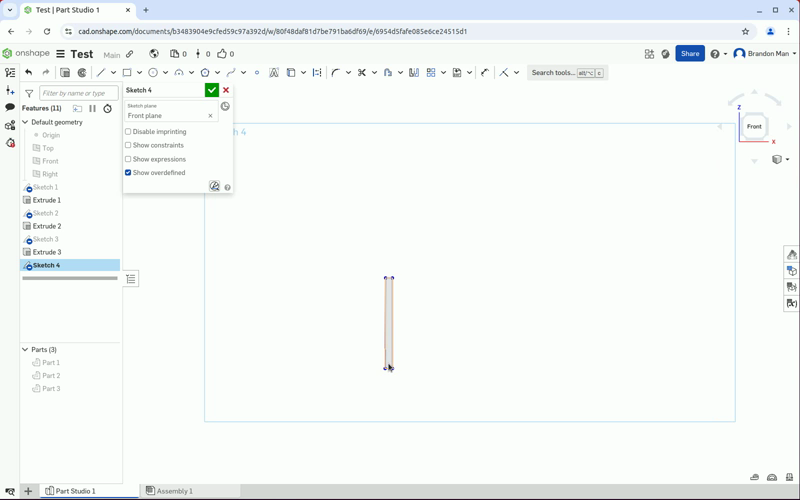
scroll(6)
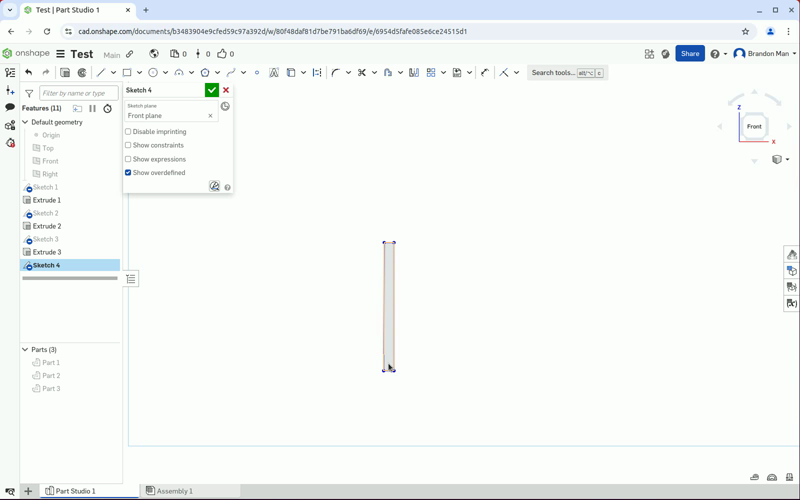
scroll(6)
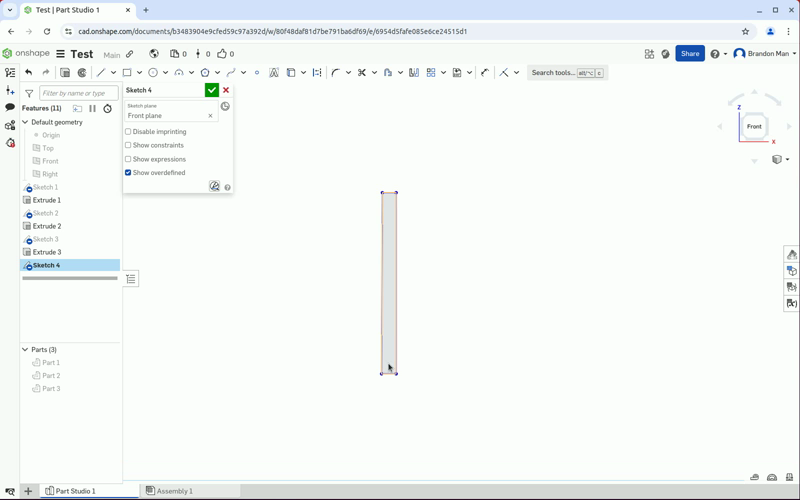
scroll(6)
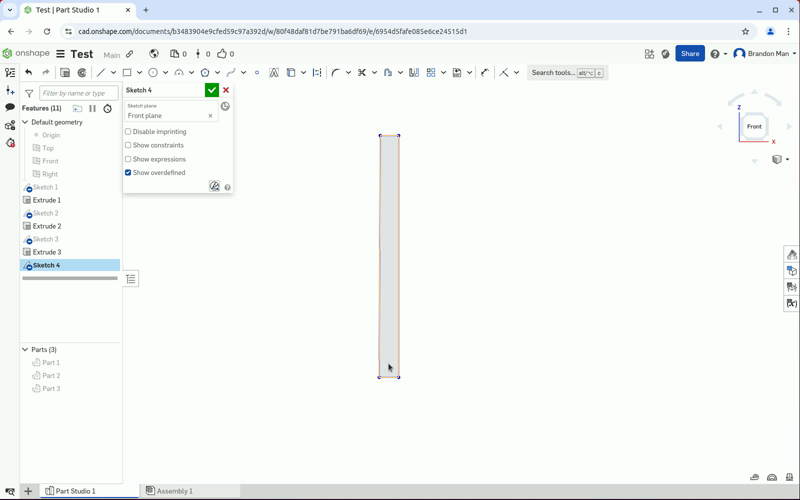
scroll(6)
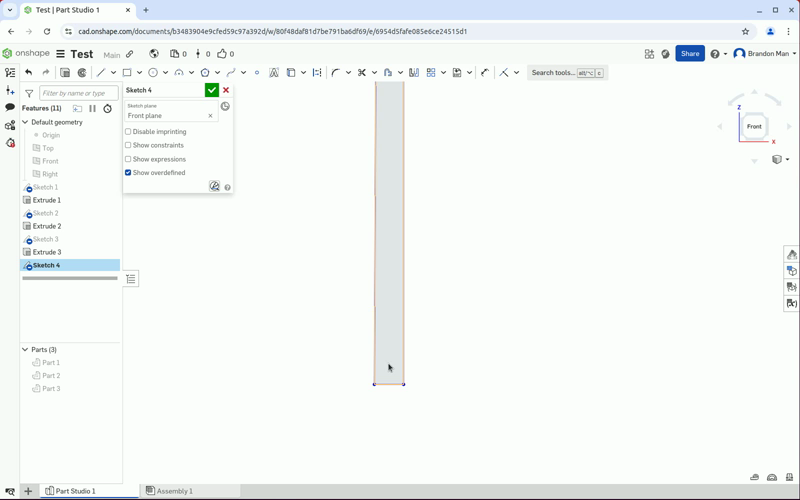
scroll(6)
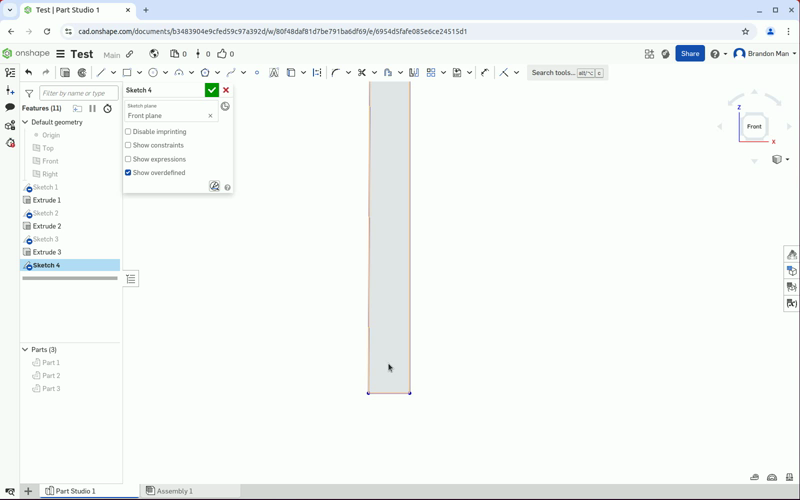
scroll(6)
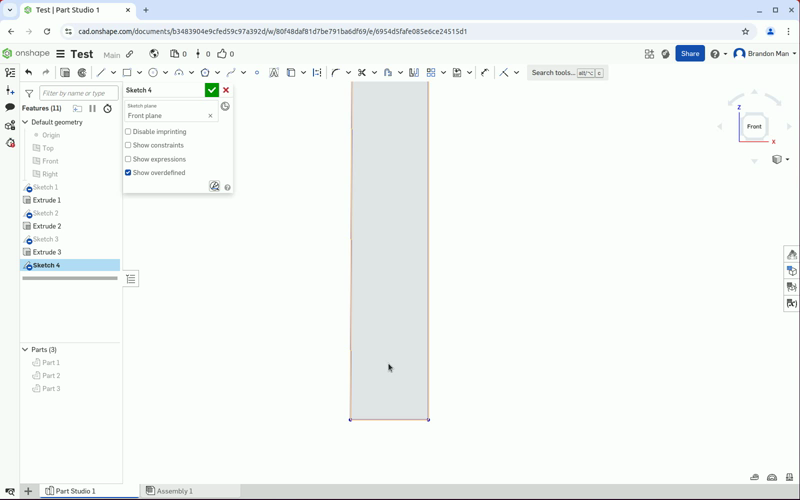
click(388, 363)
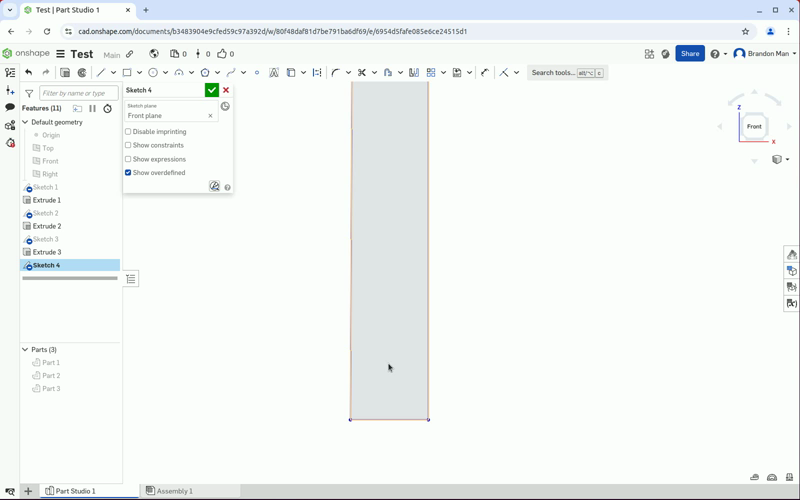
scroll(-6)
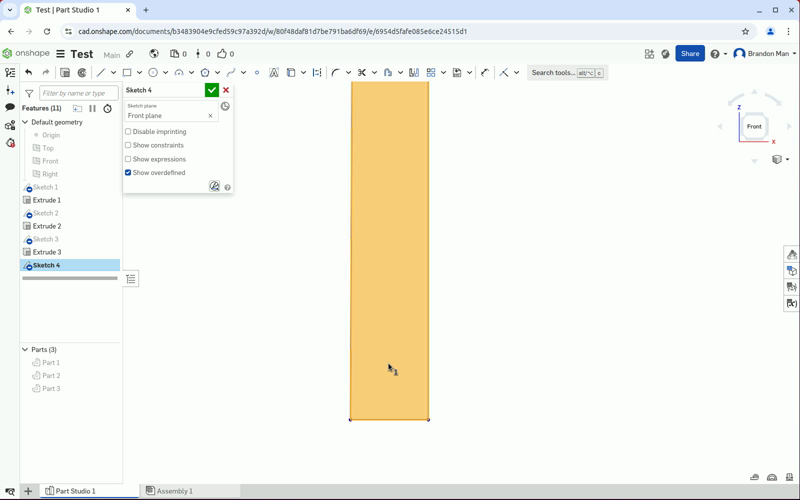
scroll(-6)
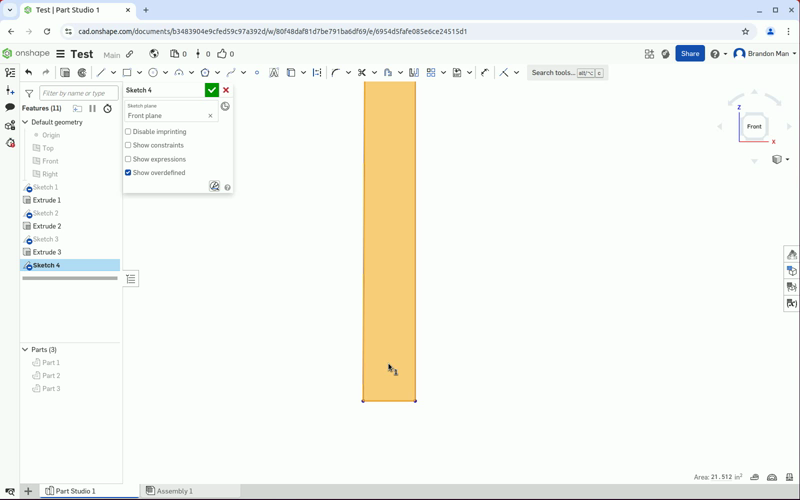
scroll(-6)
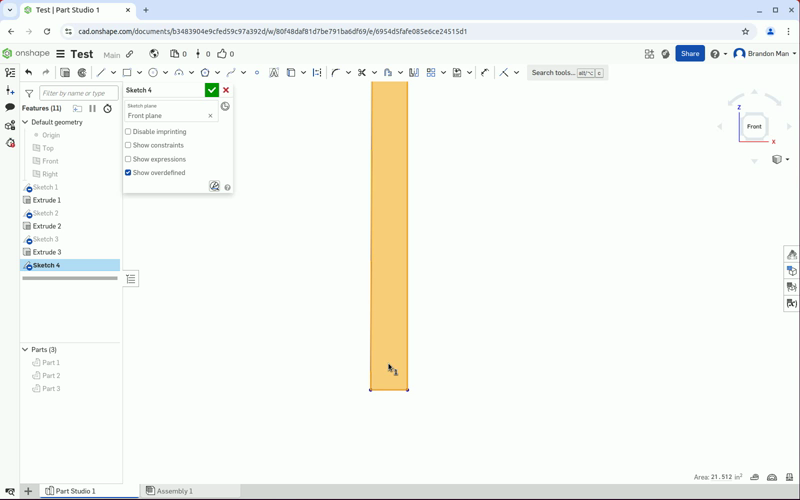
scroll(-6)
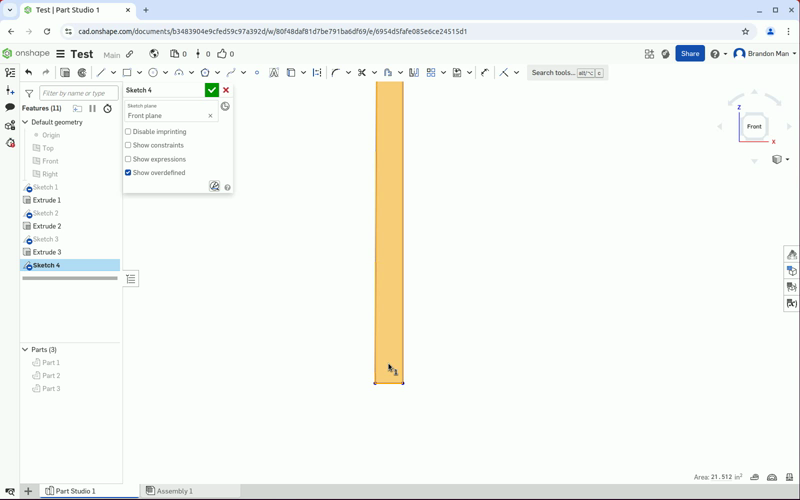
scroll(-6)
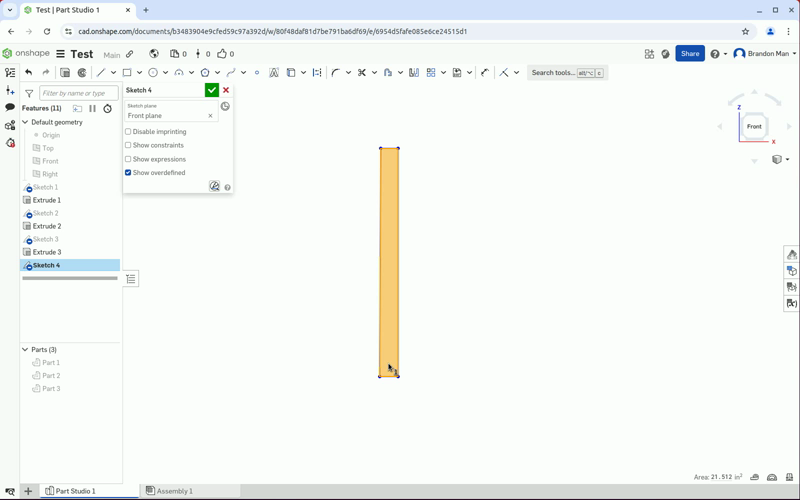
scroll(-6)
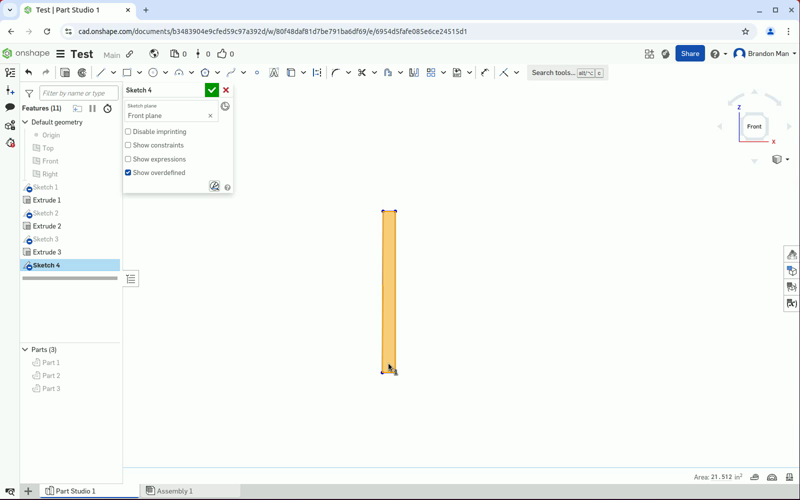
scroll(-6)
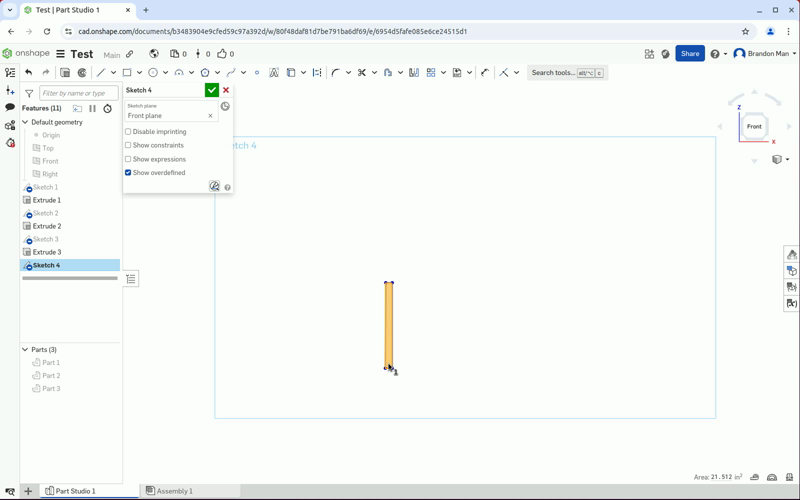
mouse_move(73, 352)
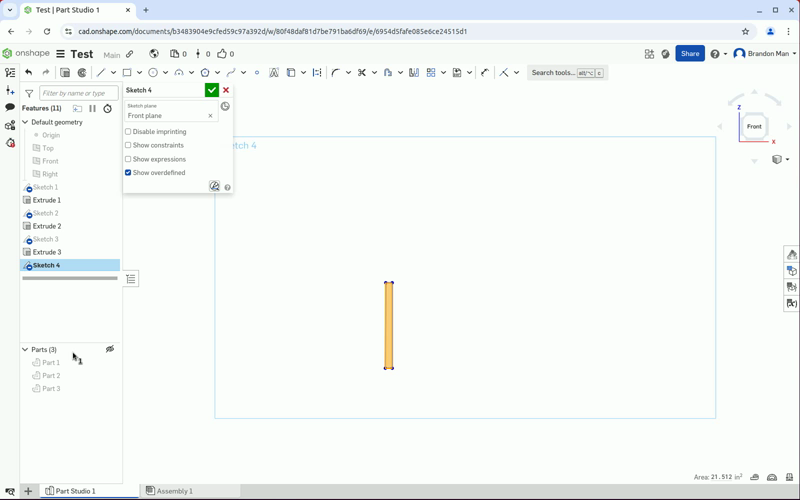
key(shift+y)
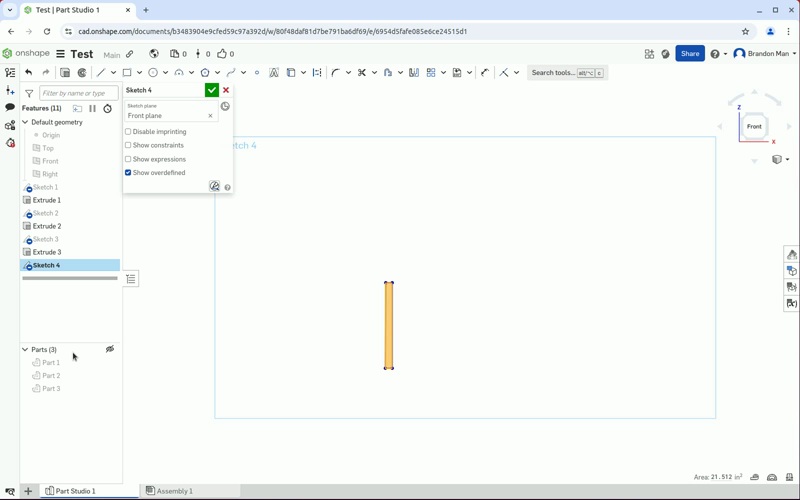
key(shift+e)
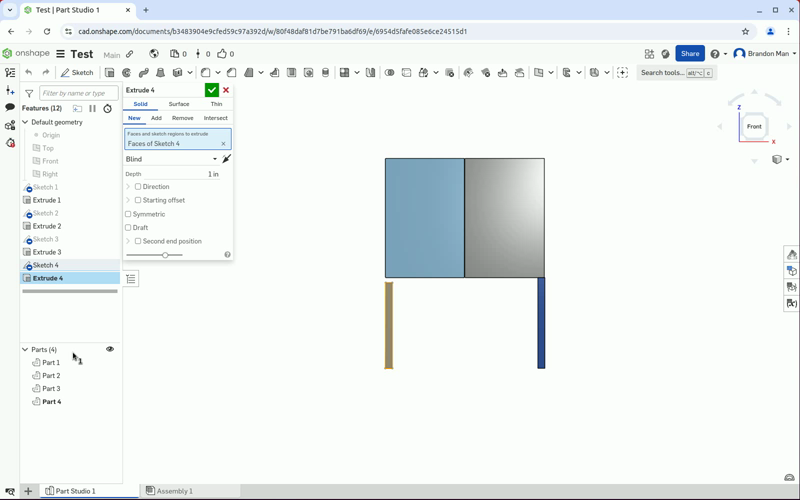
mouse_move(143, 106)
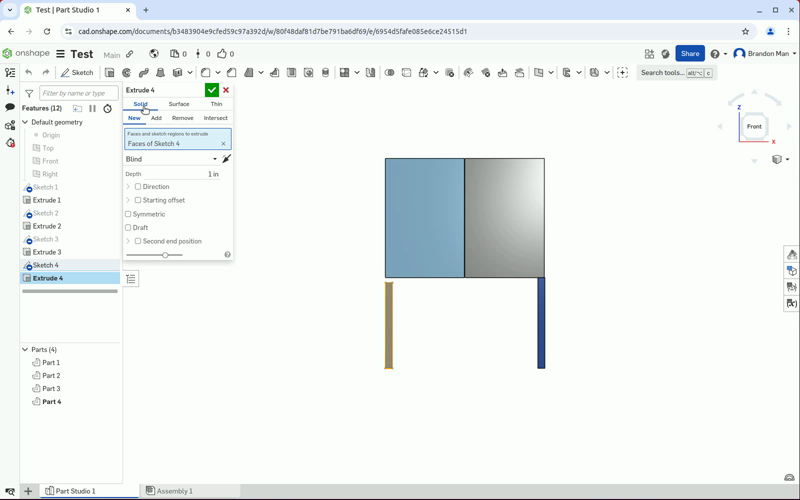
click(143, 106)
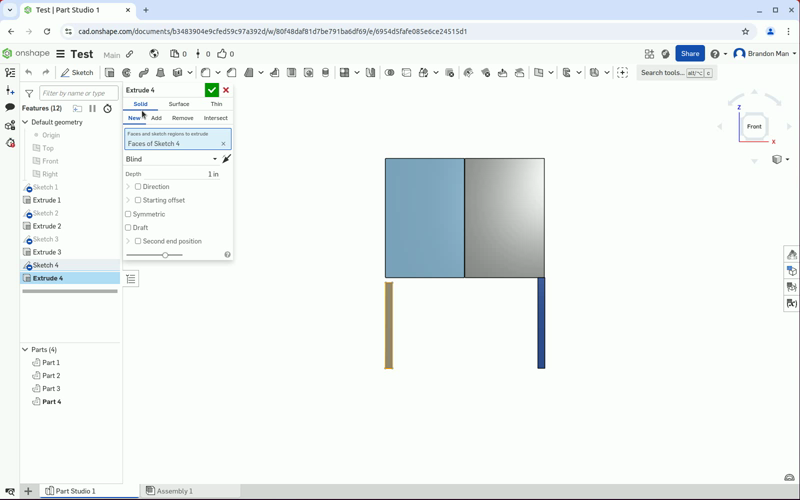
mouse_move(137, 120)
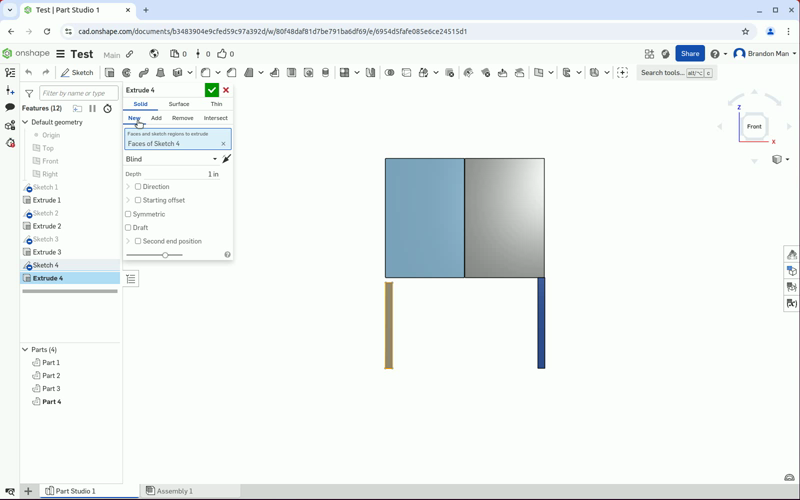
click(137, 120)
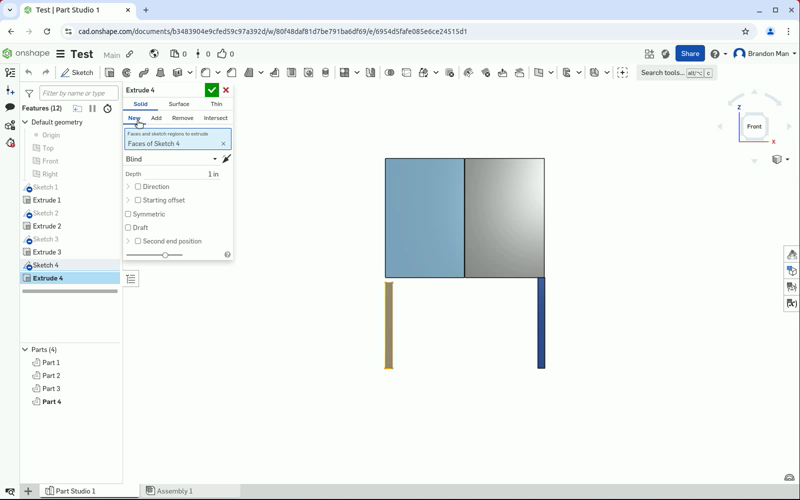
key(tab, 4)
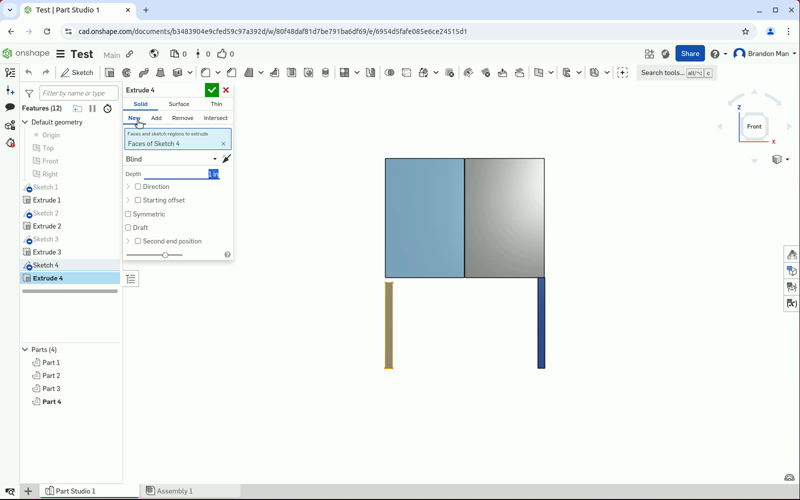
text(1.444)
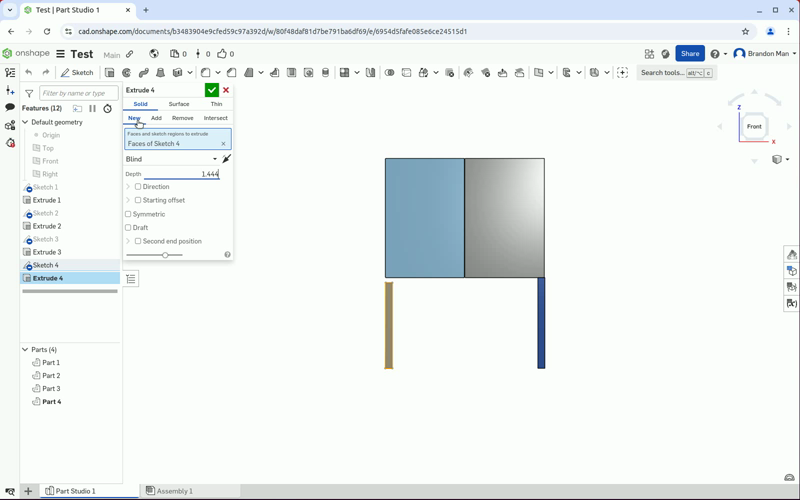
key(tab, 3)
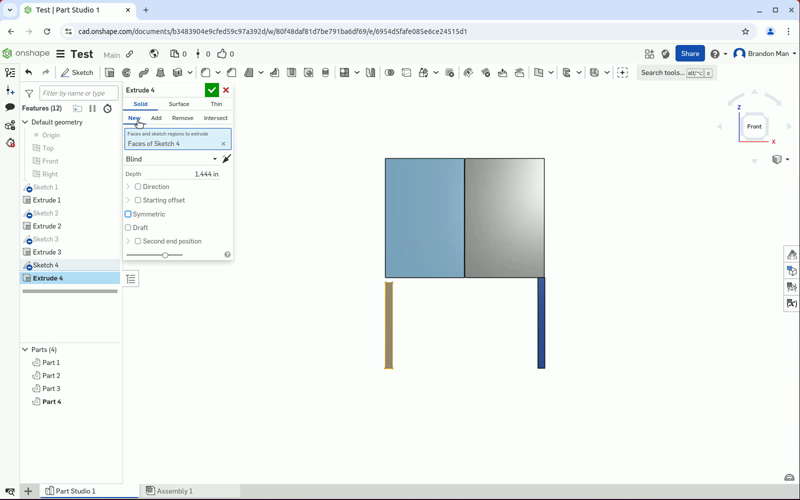
key(space)
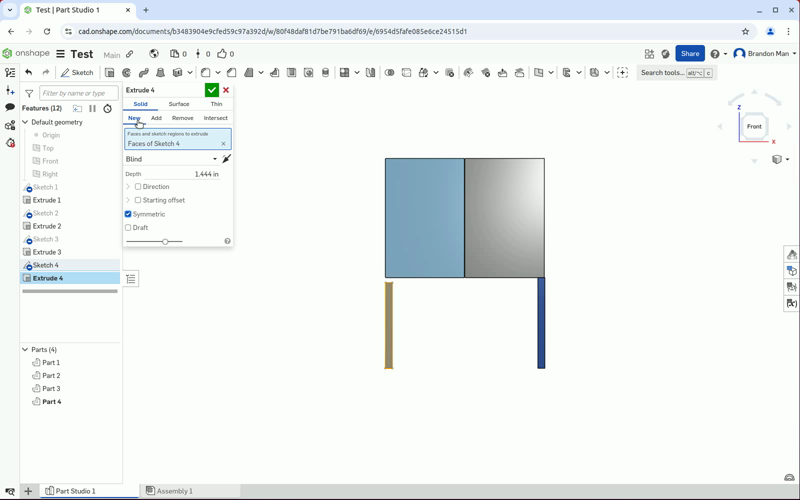
key(enter)
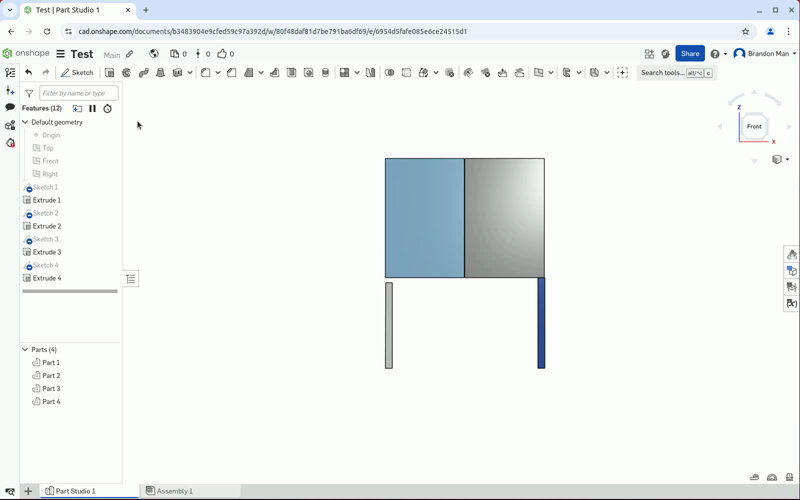
key(shift+h)
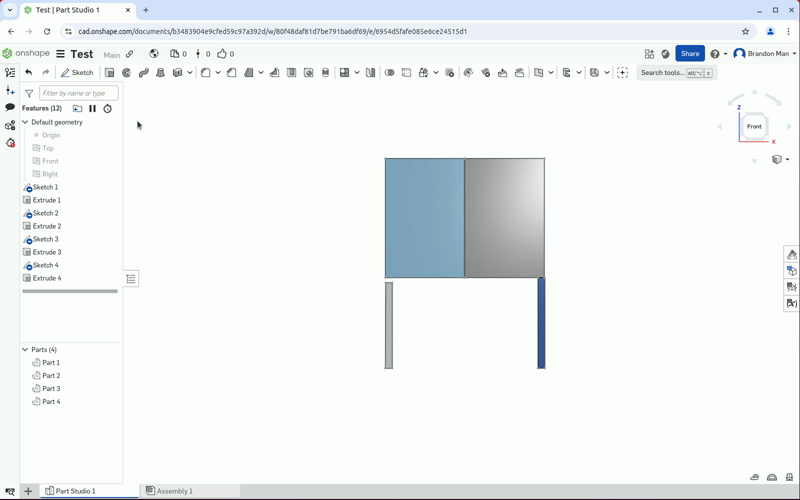
key(shift+h)
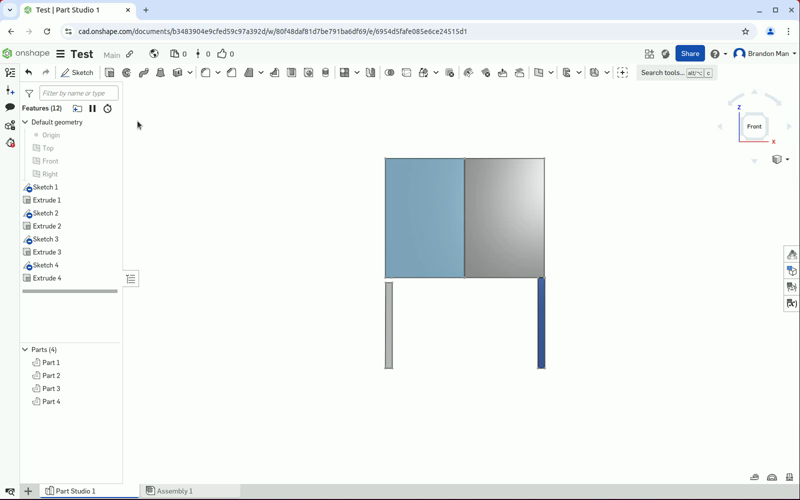
key(shift+7)
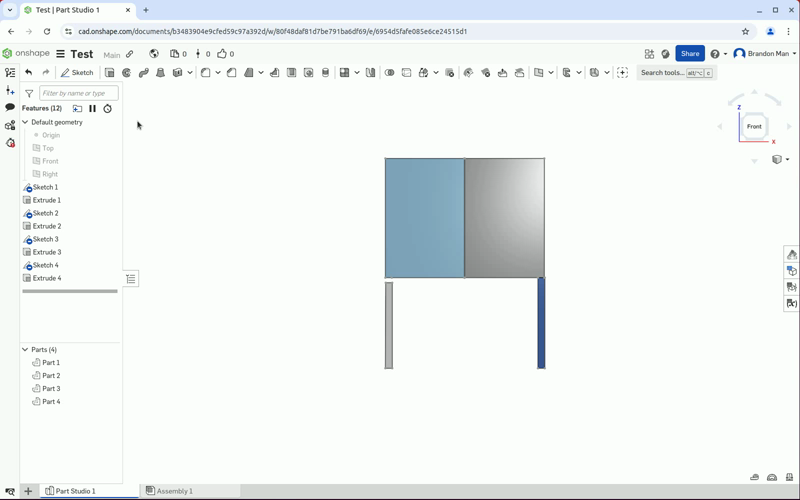
key(left, 2)
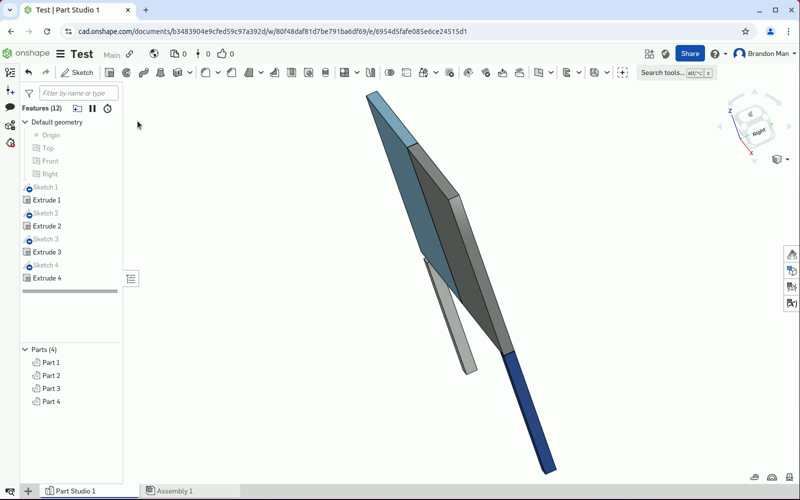
key(down, 2)
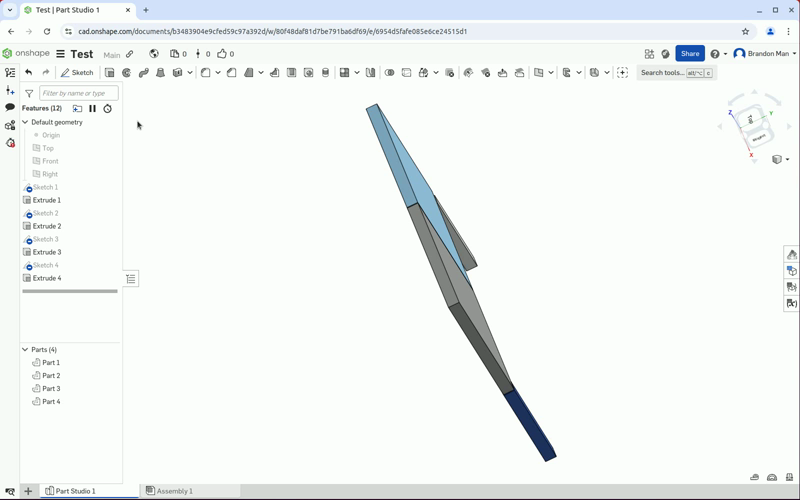
key(up, 2)
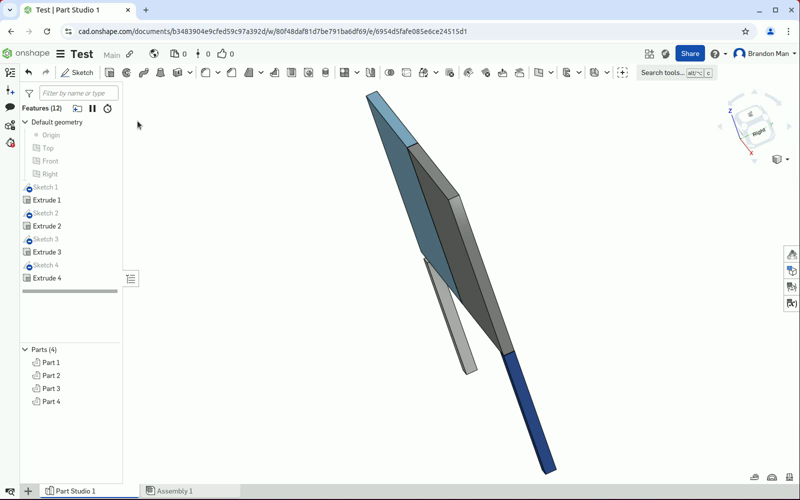
key(right, 2)
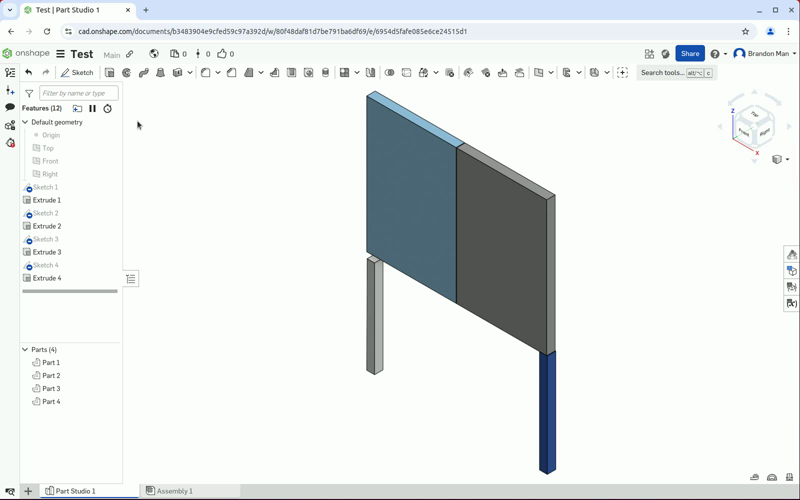
mouse_move(73, 189)
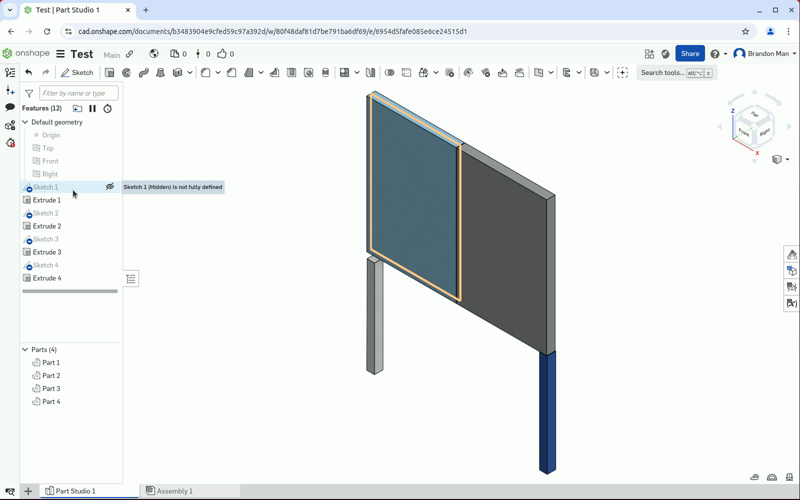
click(73, 189)